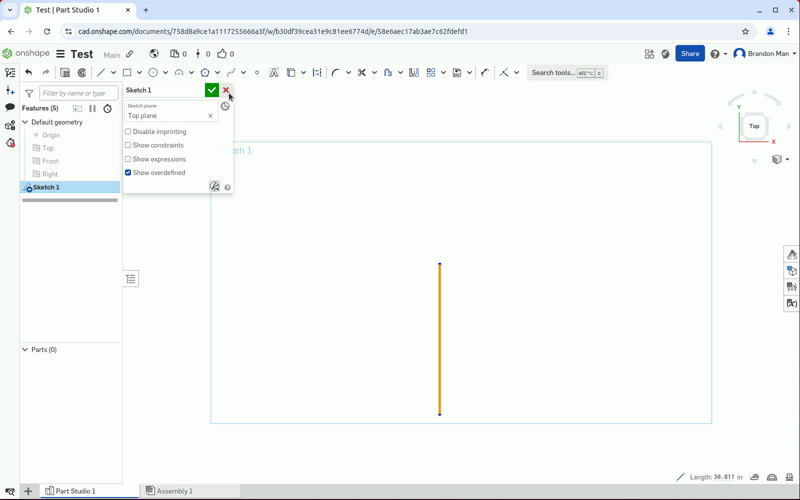
key(shift+h)
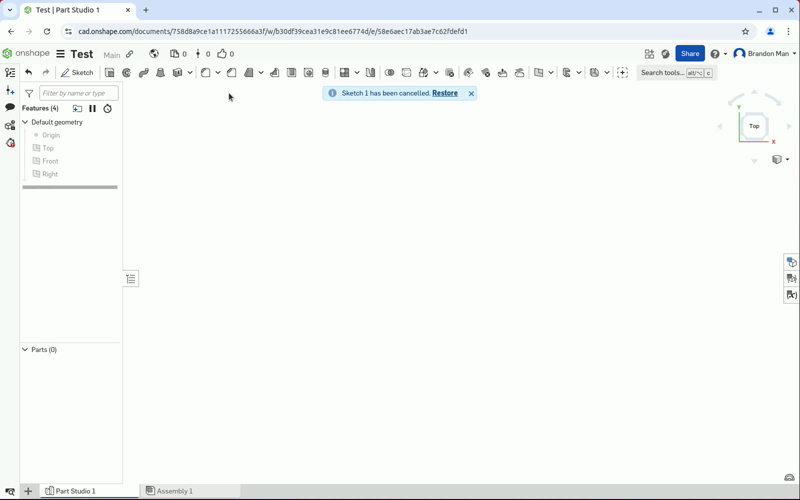
mouse_move(73, 352)
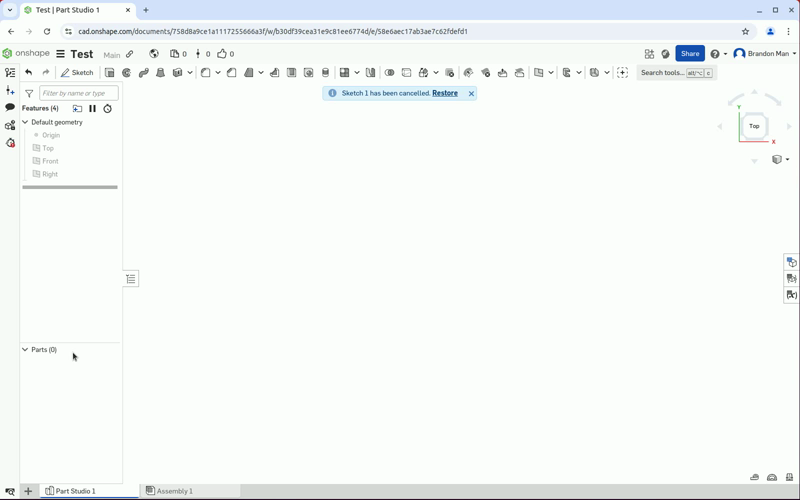
key(y)
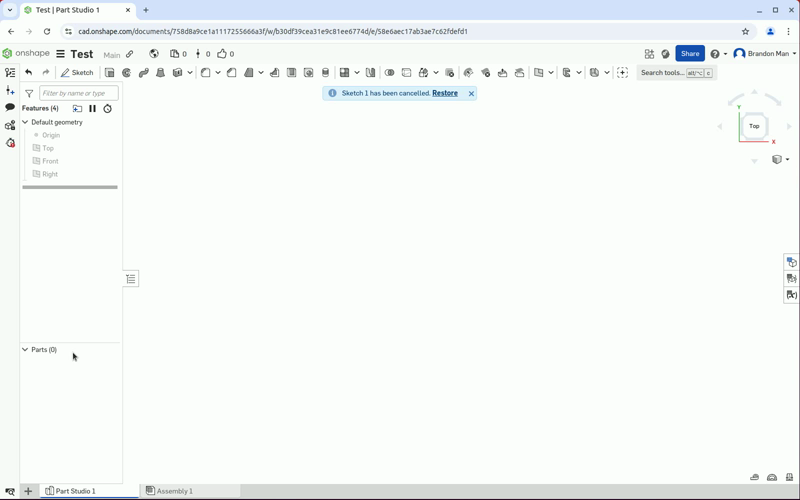
key(shift+p)
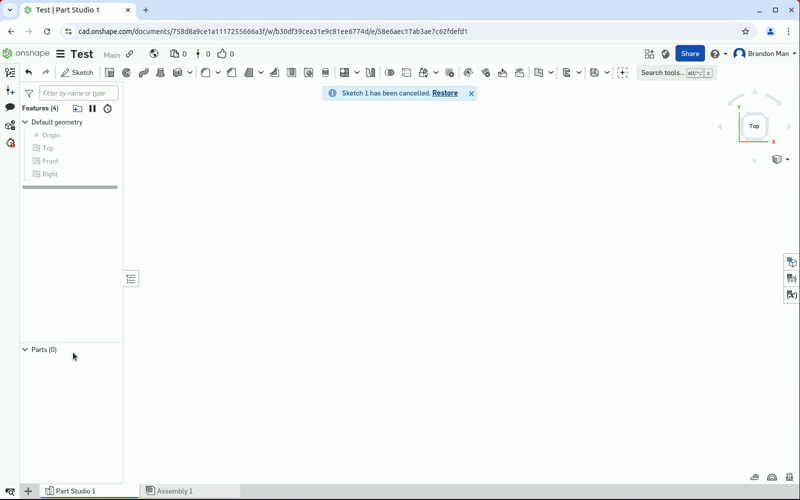
key(space)
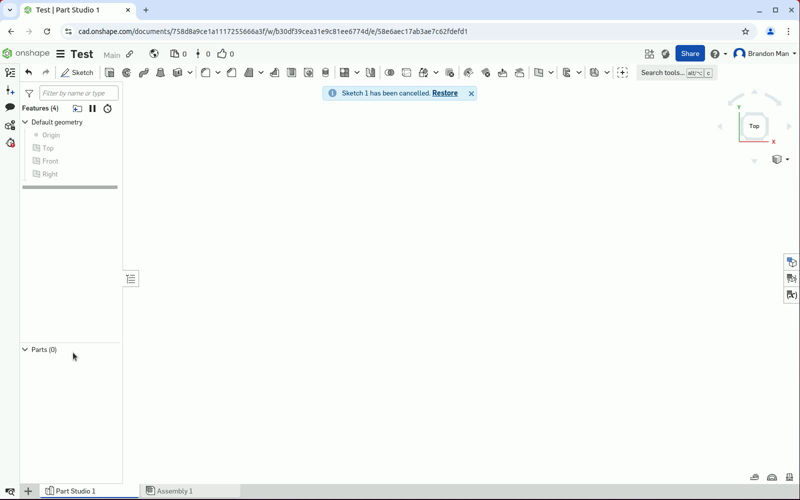
key_down(shift)
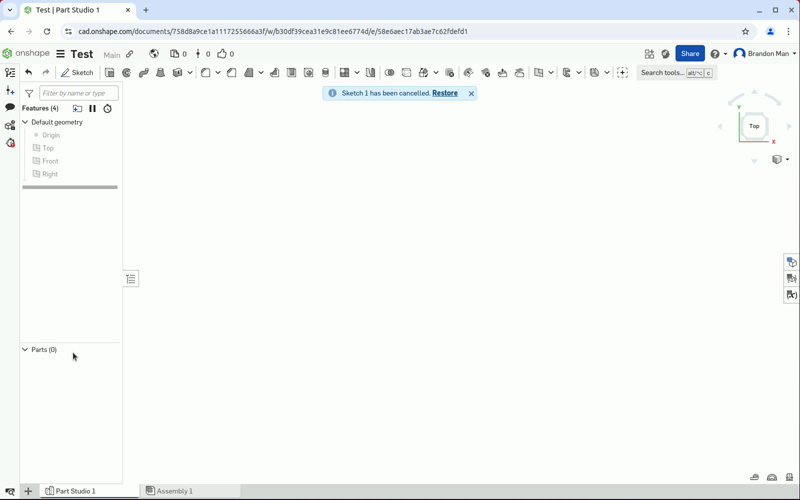
key(up)
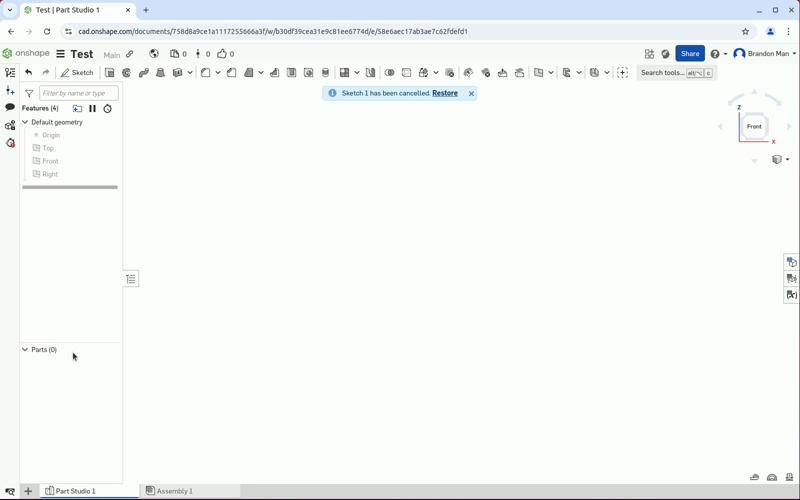
key_up(shift)
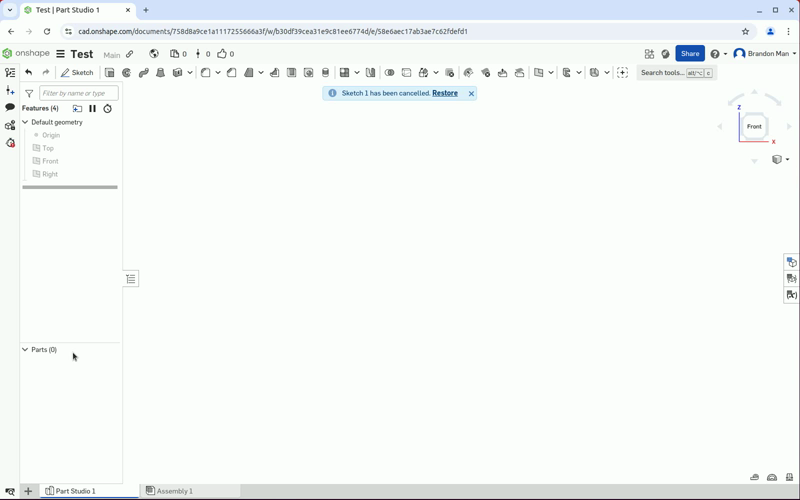
mouse_move(73, 352)
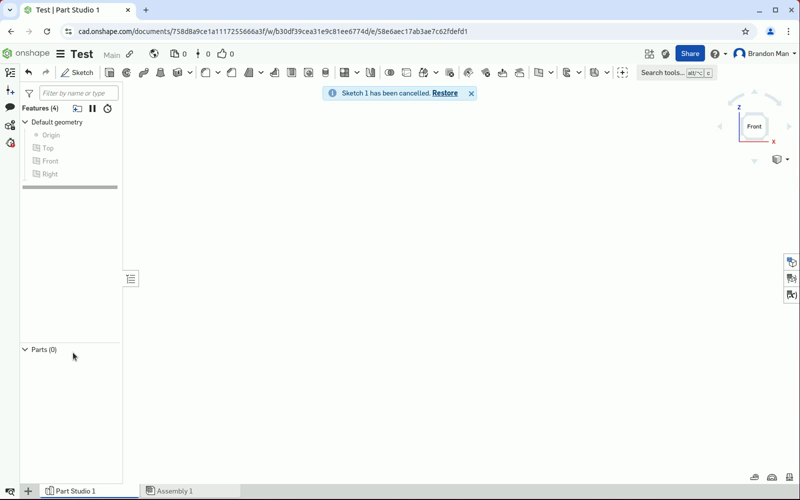
key(shift+y)
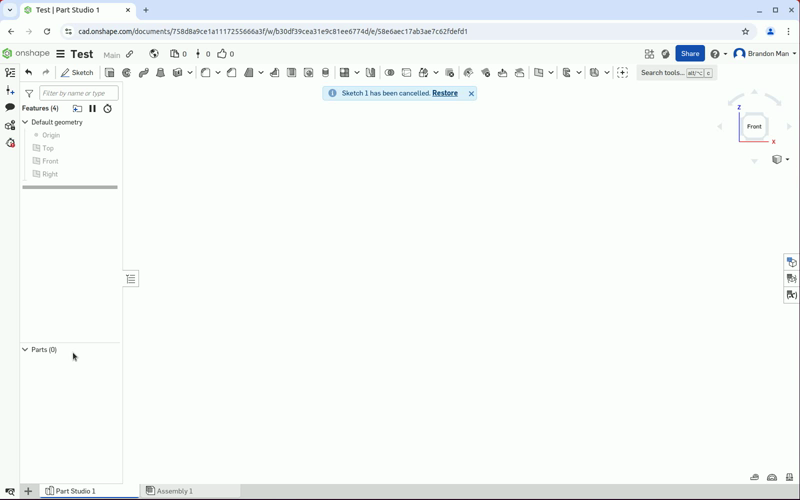
key(shift+s)
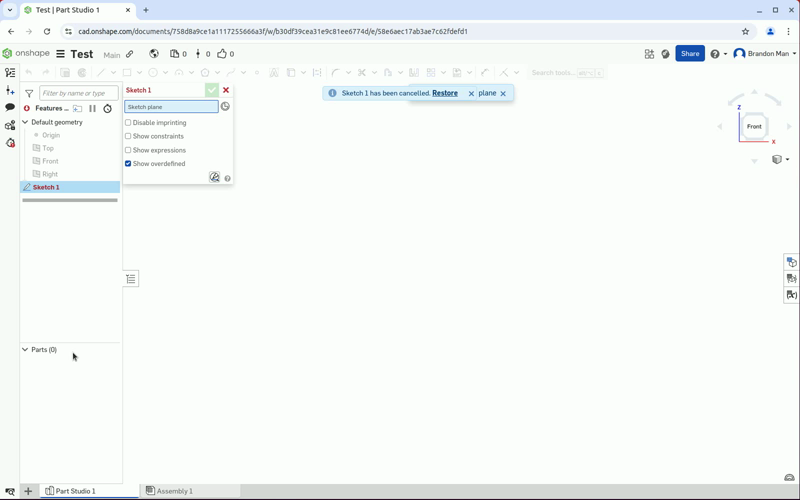
mouse_move(73, 163)
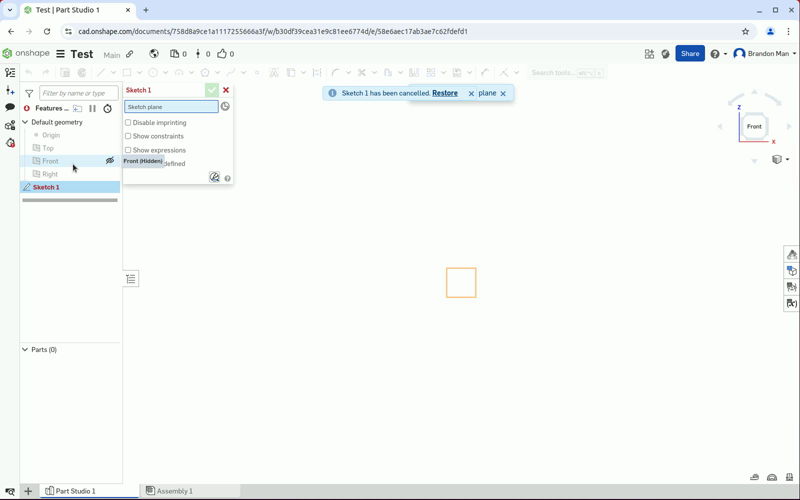
click(73, 163)
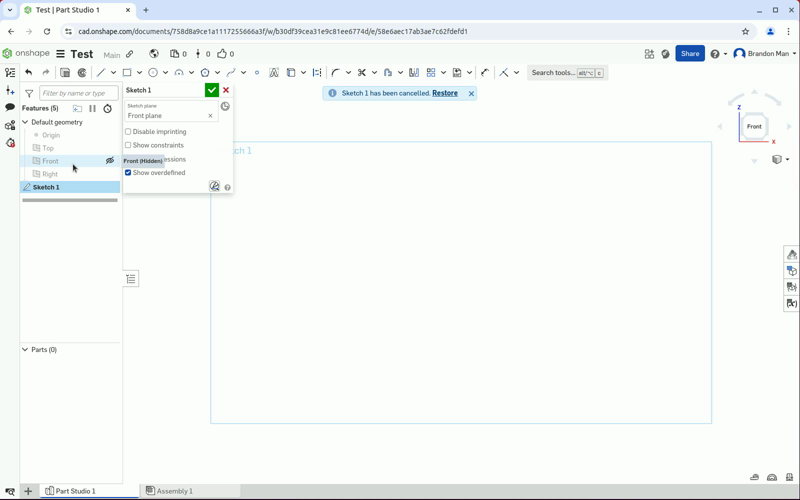
mouse_move(73, 352)
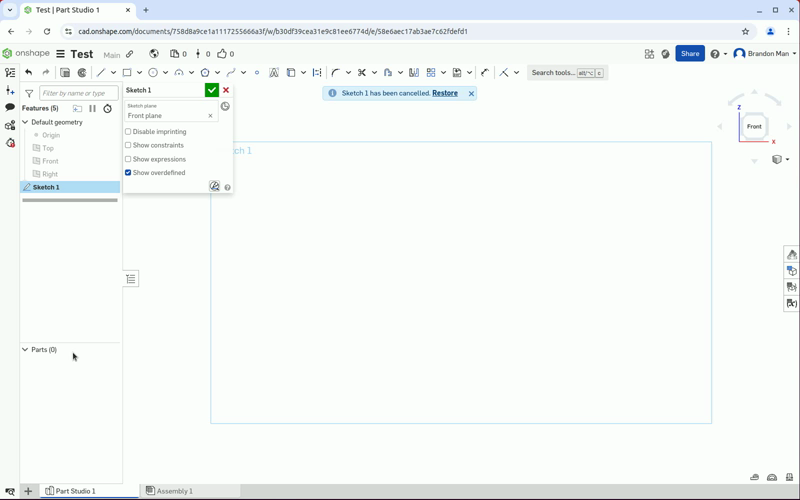
key(y)
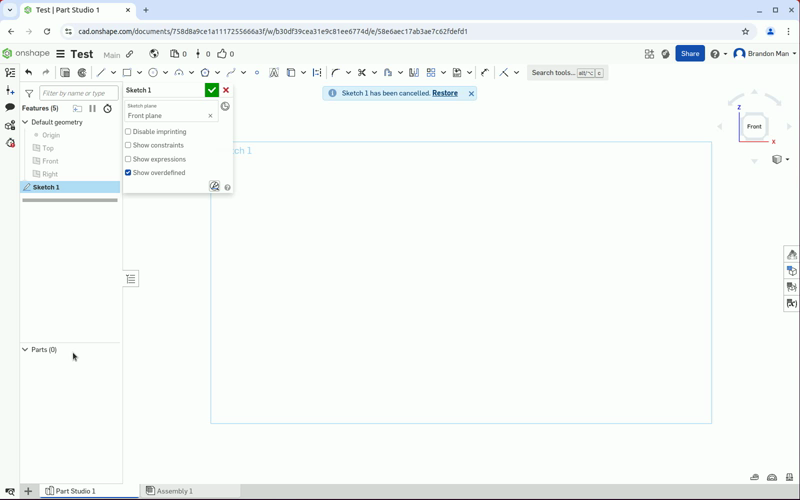
key(c)
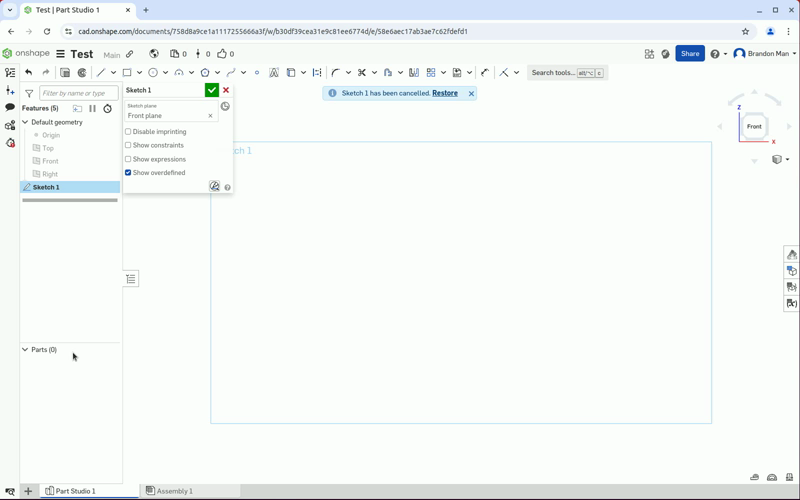
key_down(shift)
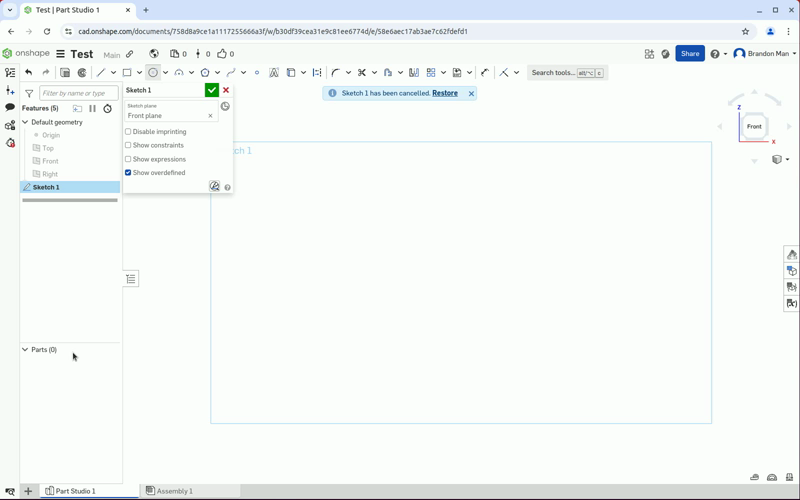
mouse_move(461, 192)
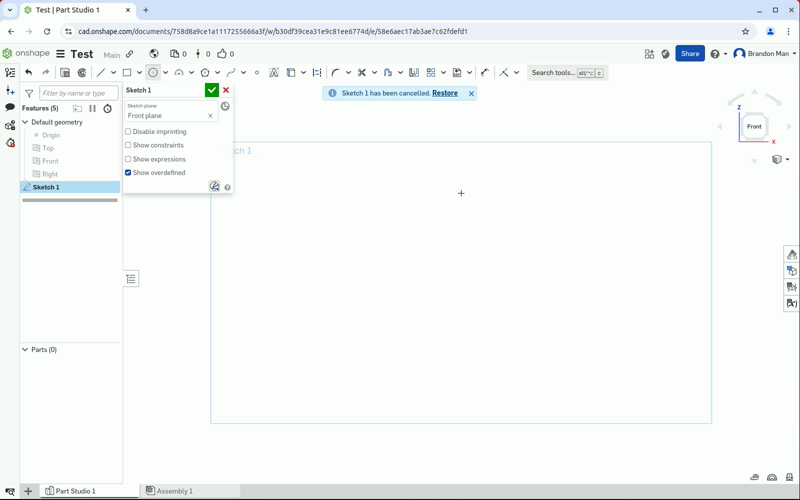
click(461, 192)
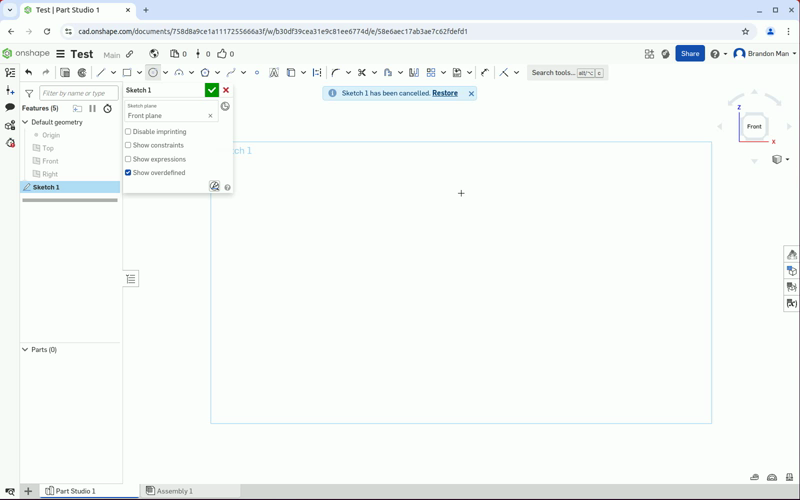
key_up(shift)
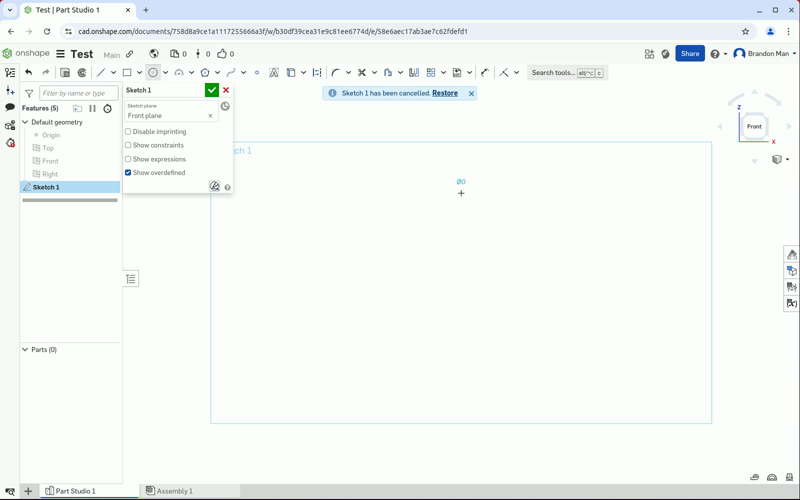
mouse_move(484, 192)
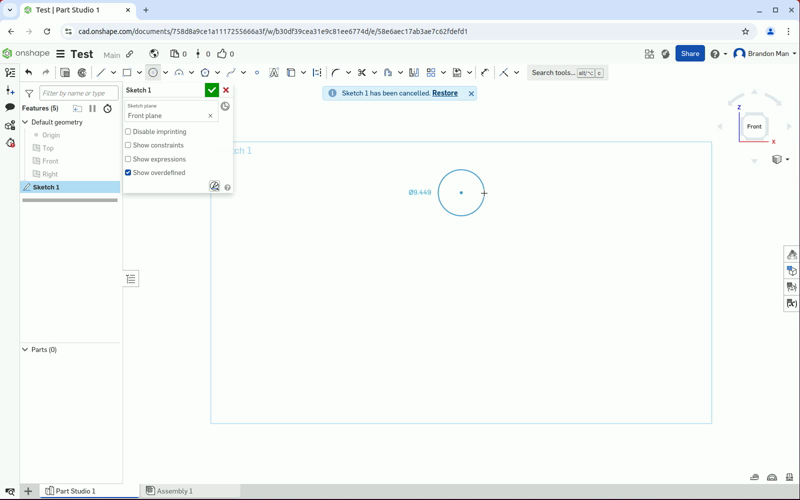
click(484, 192)
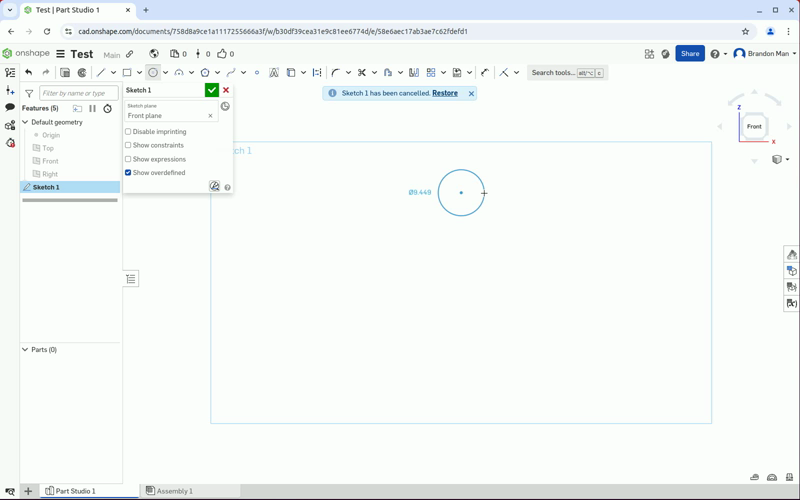
key(esc)
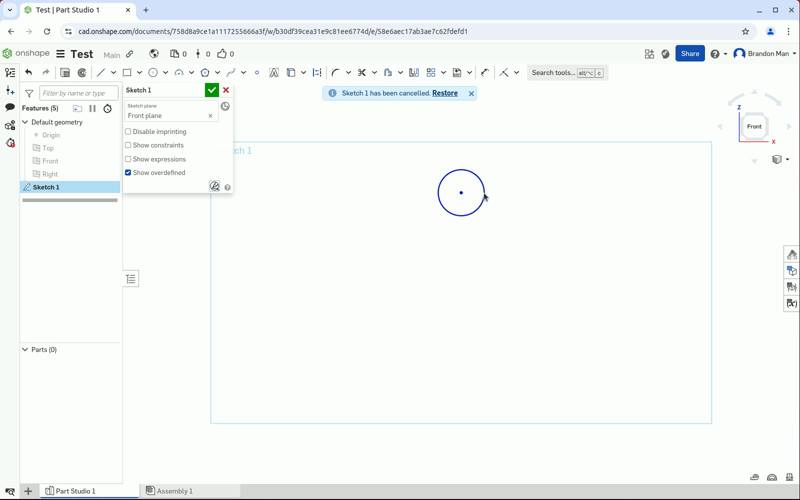
key(c)
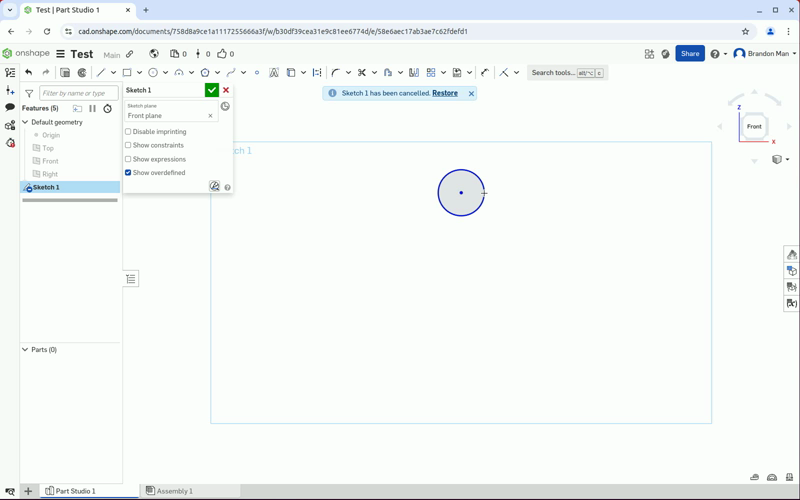
key_down(shift)
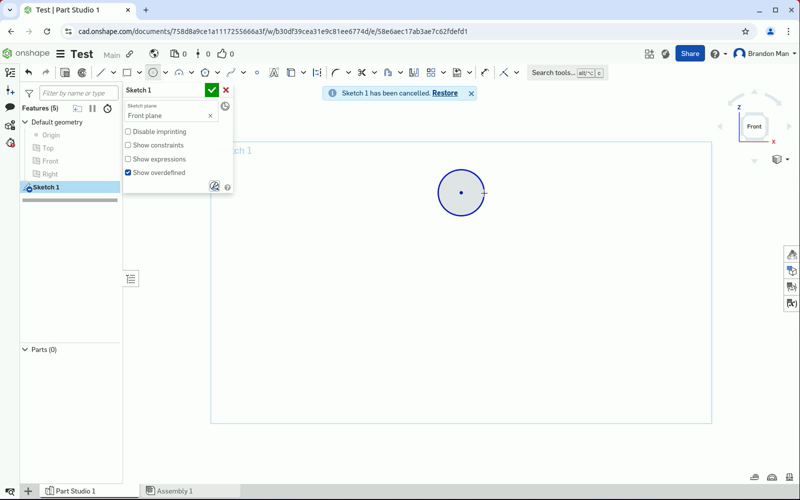
mouse_move(461, 192)
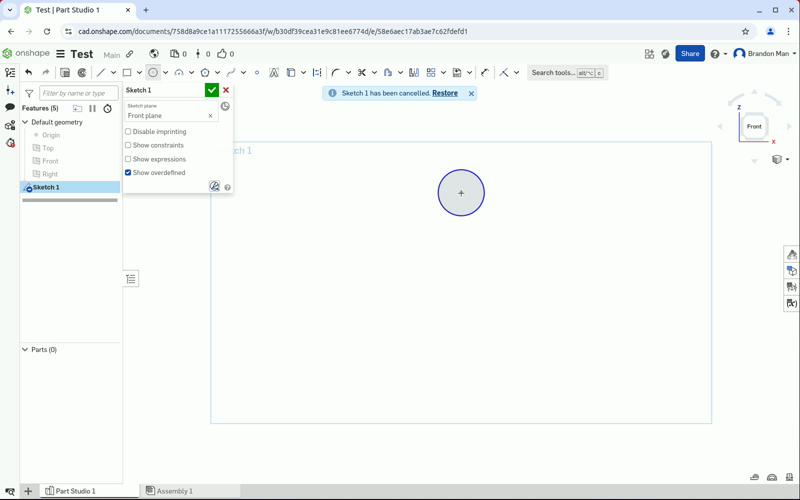
click(461, 192)
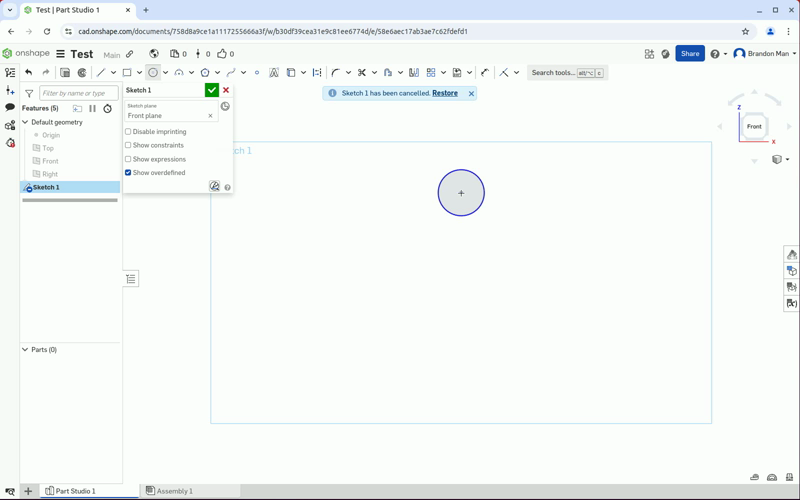
key_up(shift)
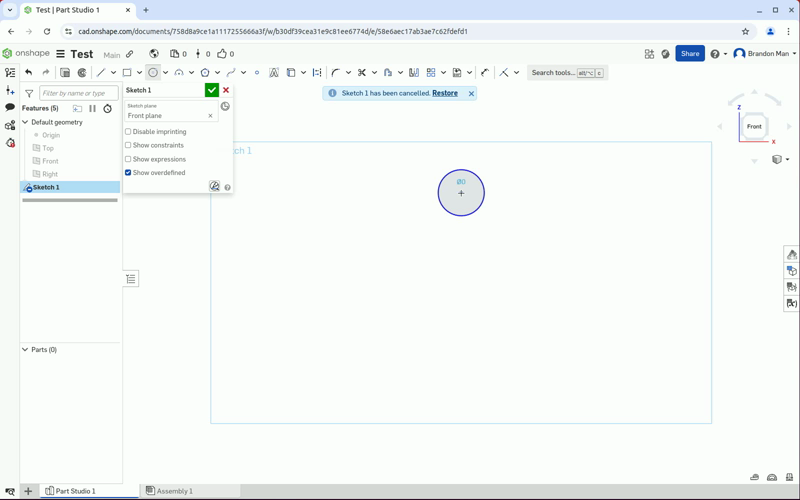
mouse_move(472, 192)
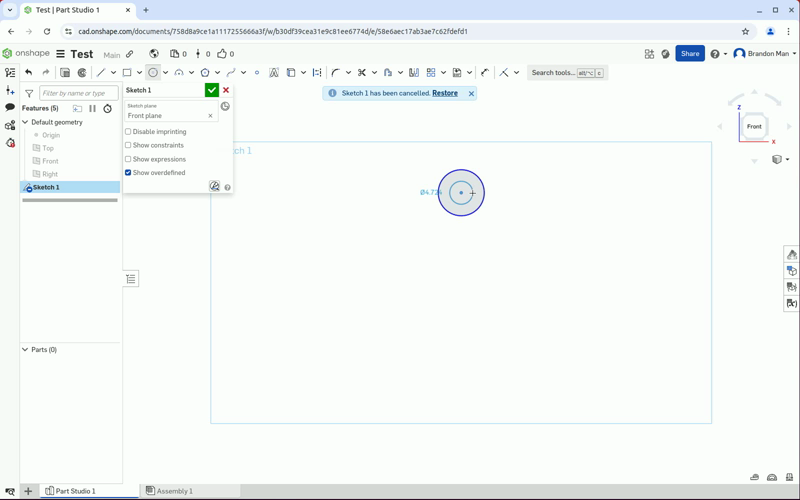
click(472, 192)
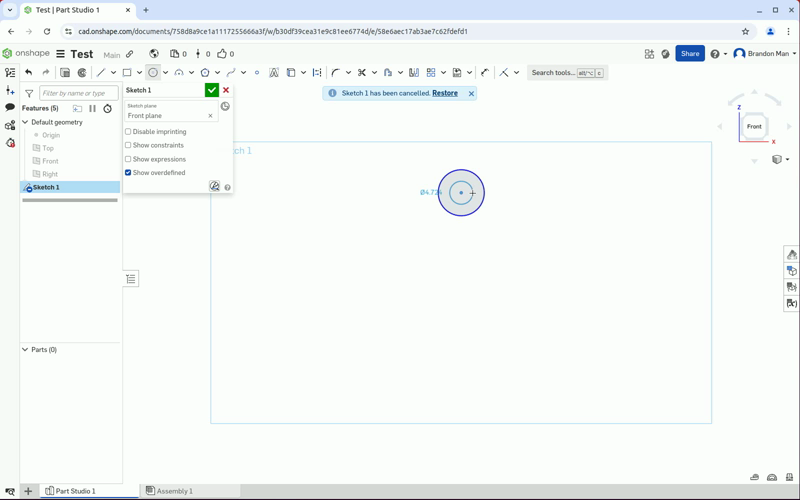
key(esc)
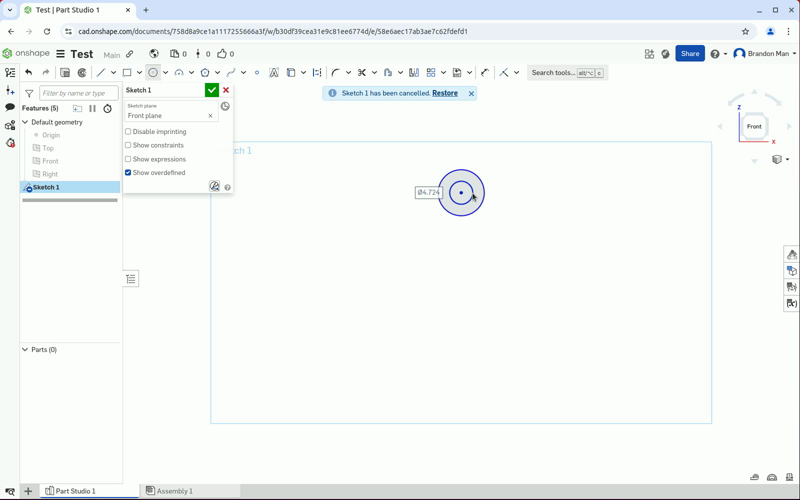
mouse_move(442, 190)
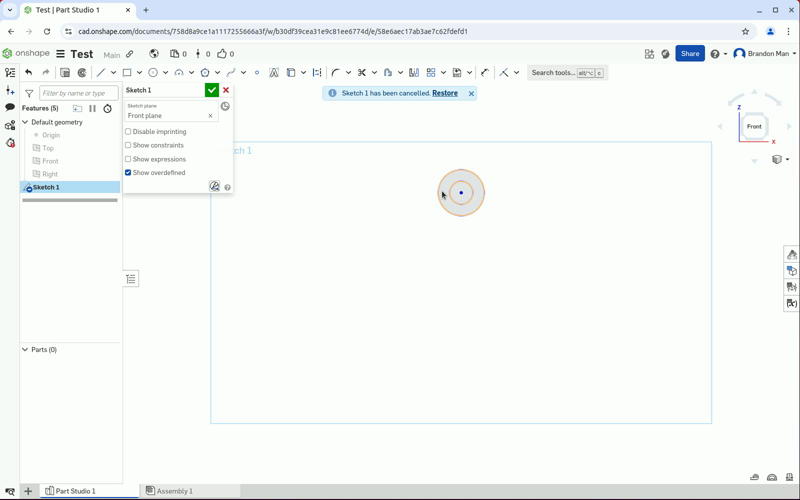
scroll(6)
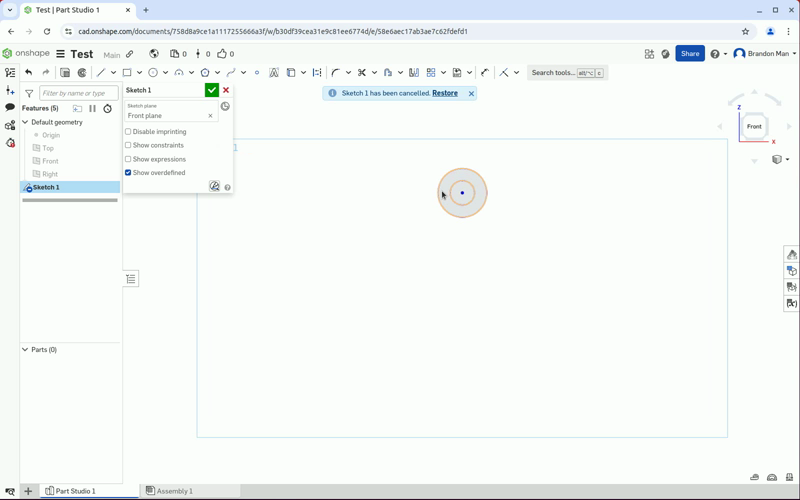
scroll(6)
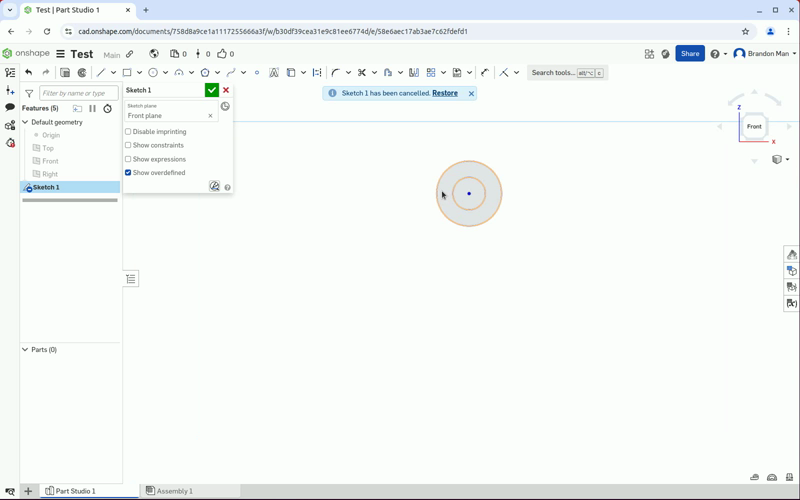
scroll(6)
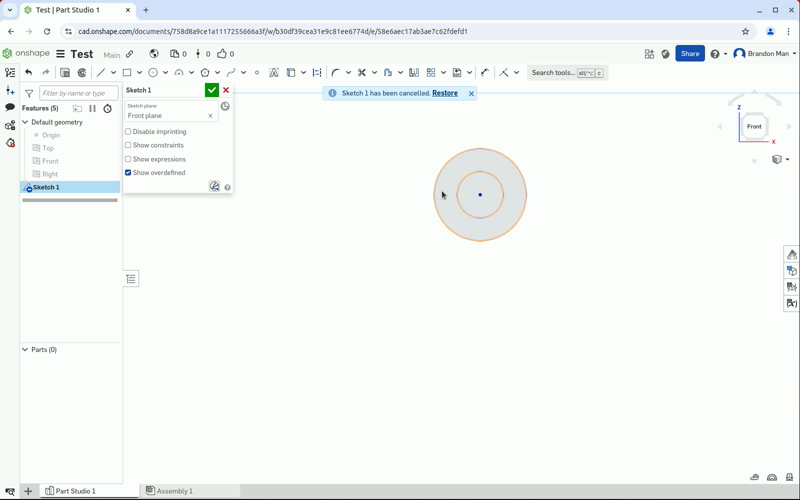
scroll(6)
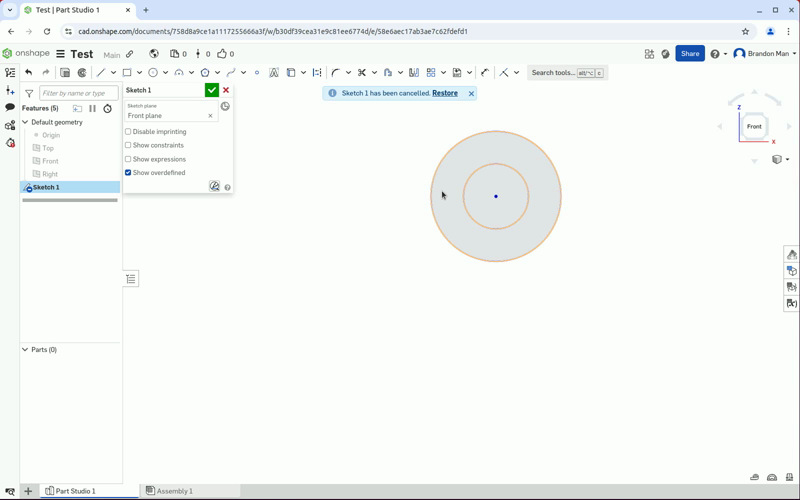
scroll(6)
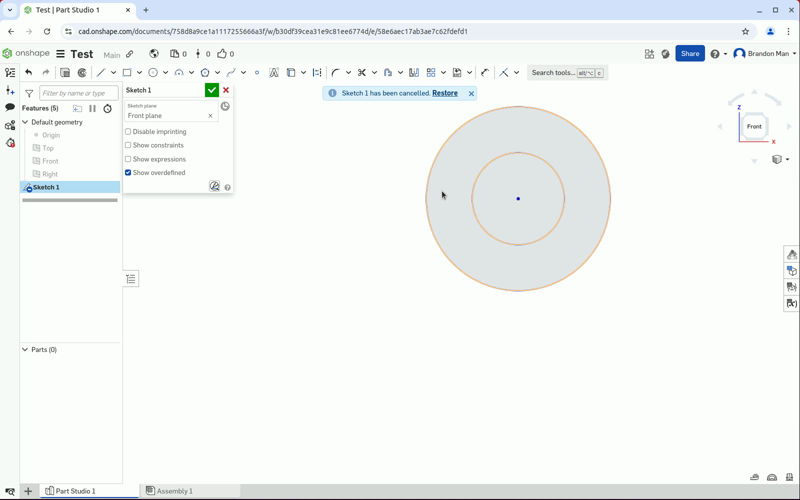
scroll(6)
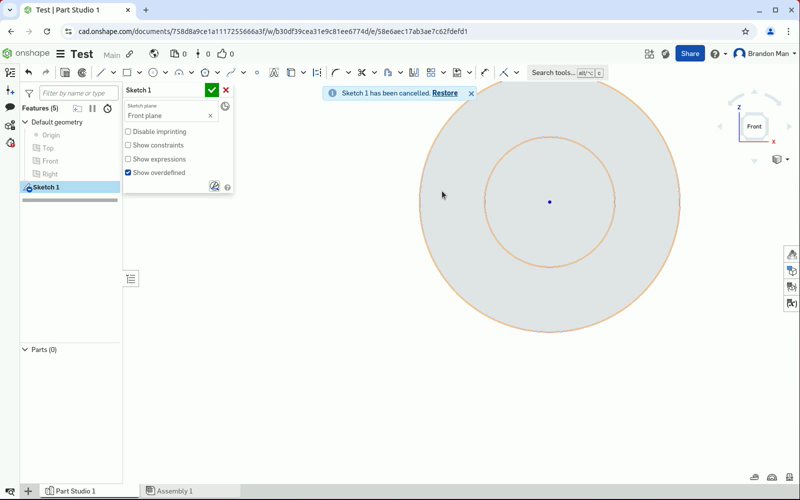
scroll(6)
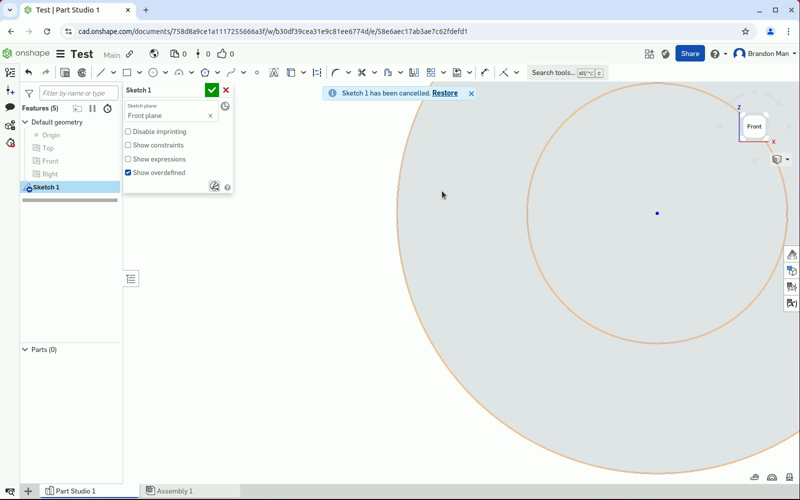
click(442, 190)
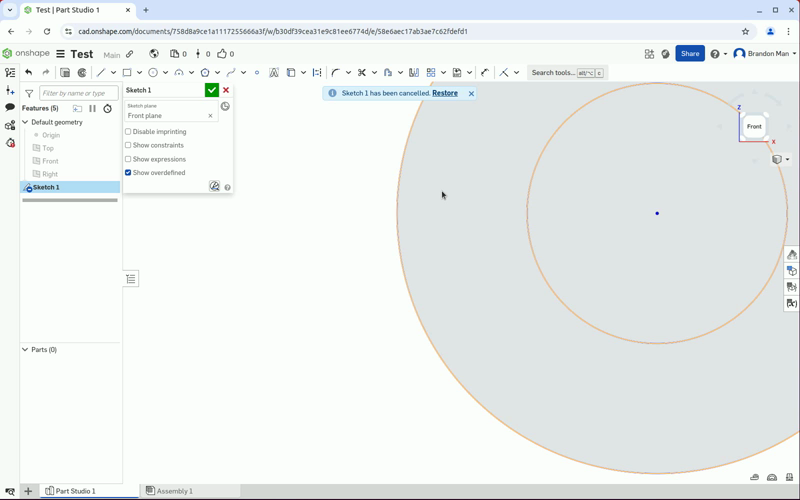
scroll(-6)
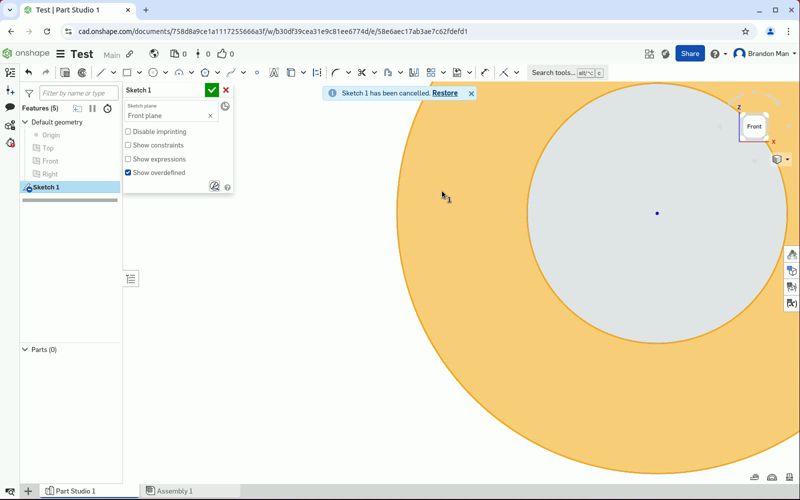
scroll(-6)
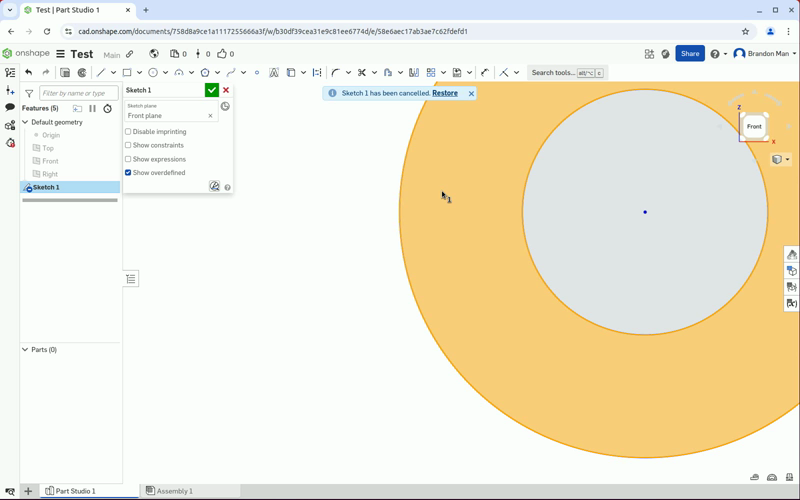
scroll(-6)
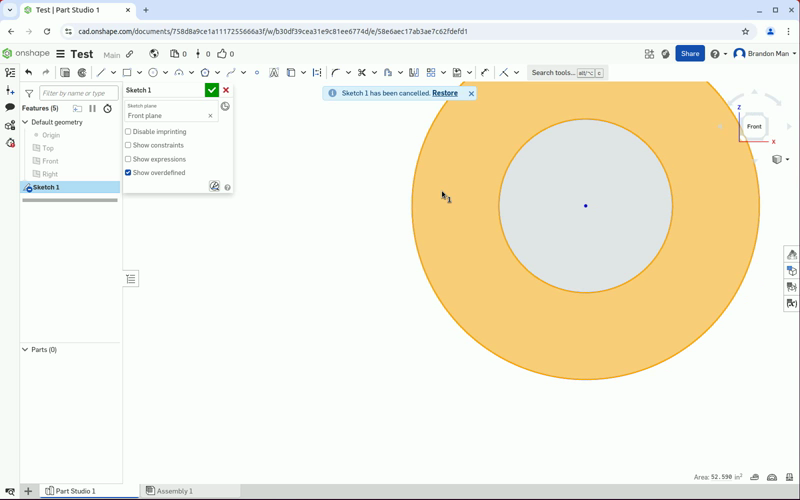
scroll(-6)
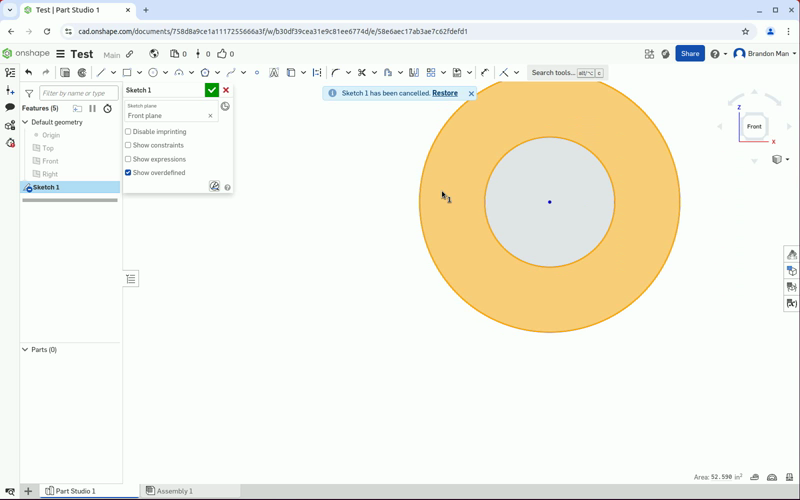
scroll(-6)
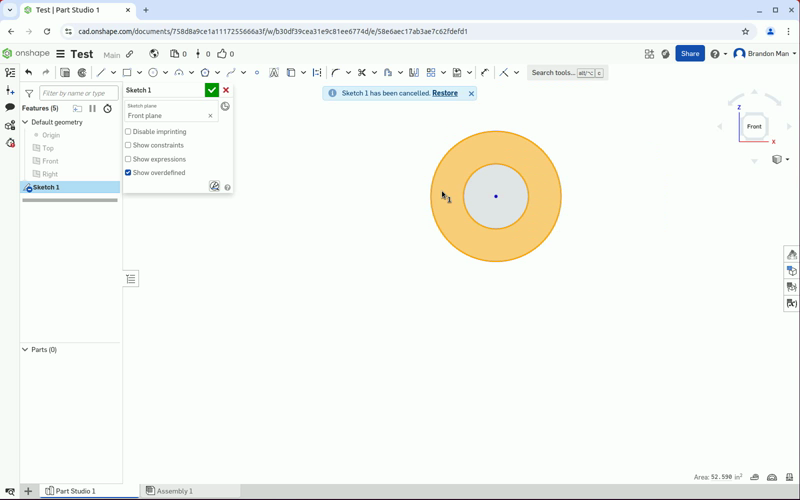
scroll(-6)
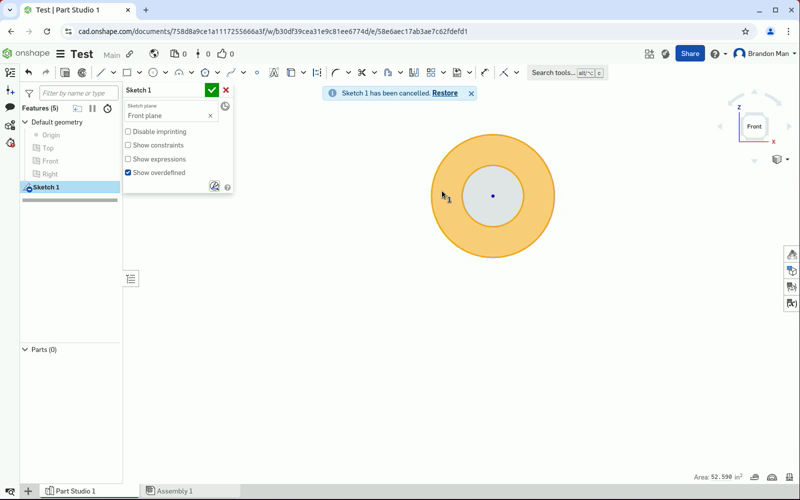
scroll(-6)
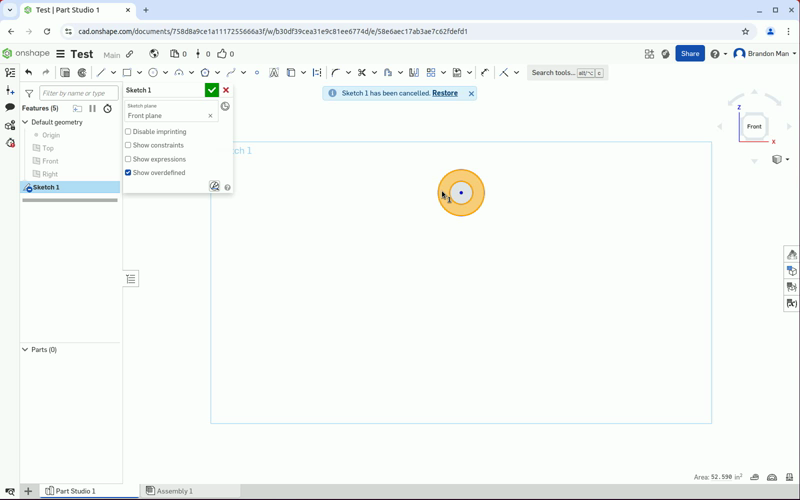
mouse_move(73, 352)
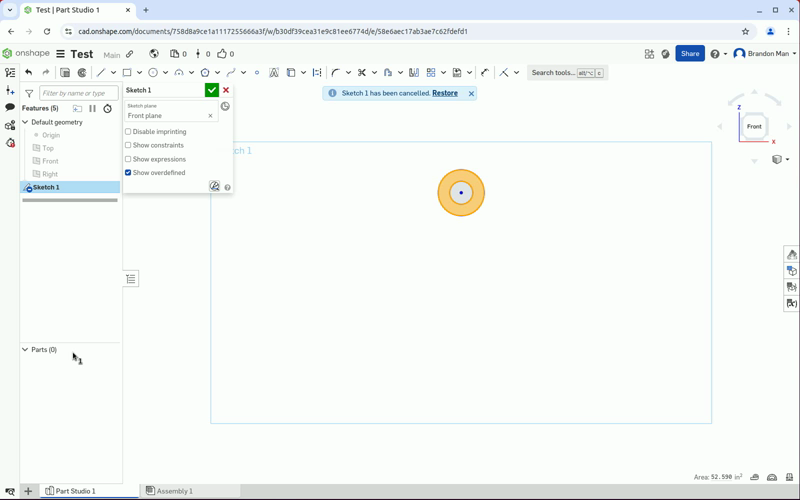
key(shift+y)
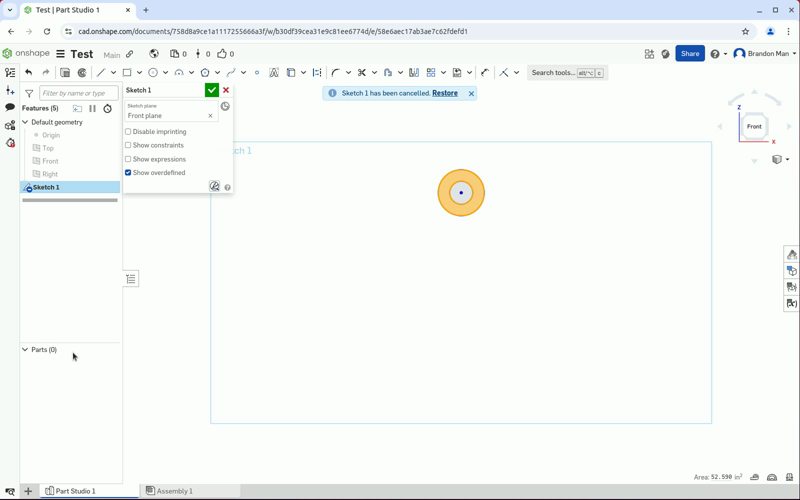
key(shift+e)
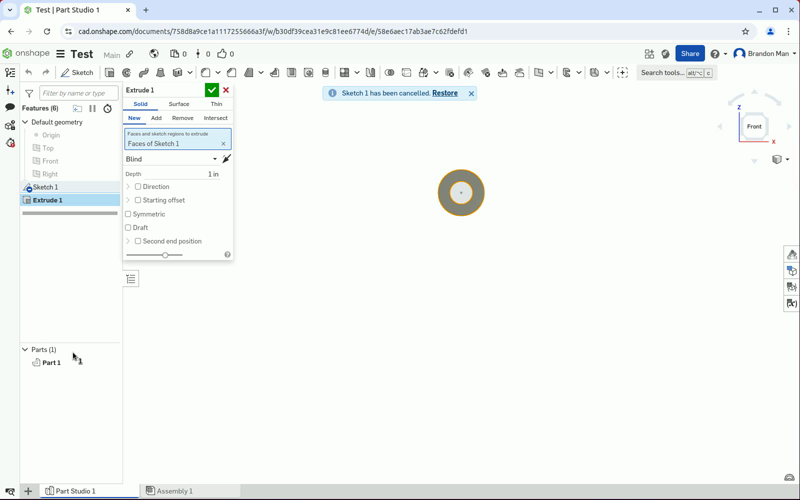
mouse_move(143, 106)
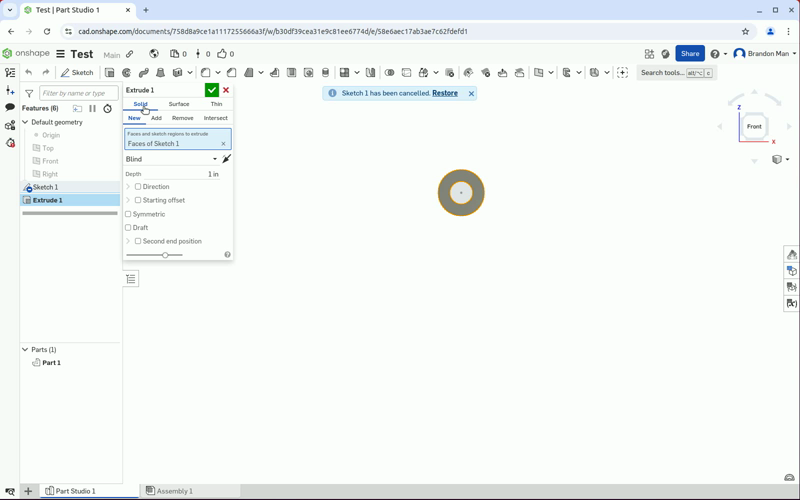
click(143, 106)
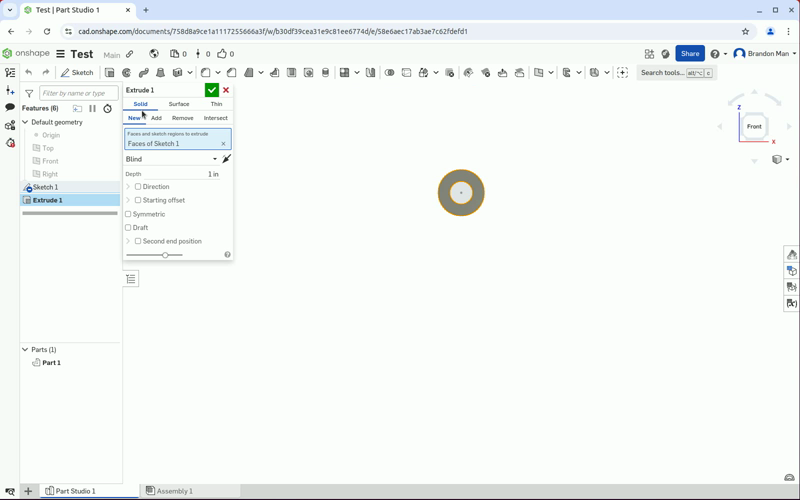
mouse_move(137, 120)
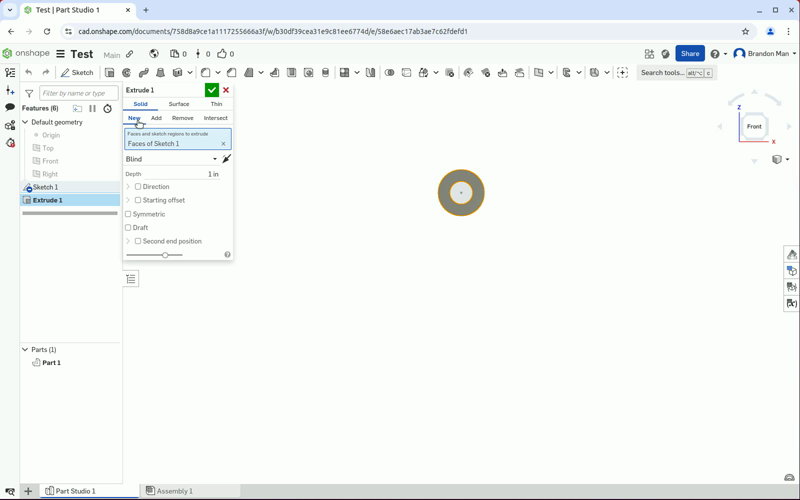
click(137, 120)
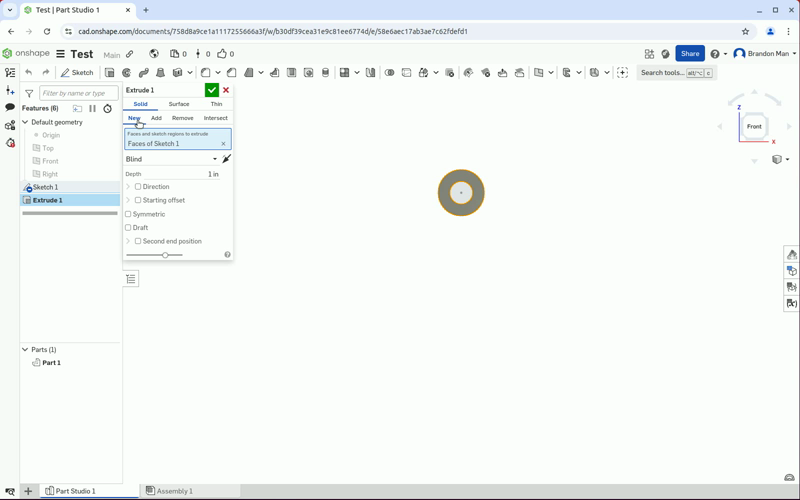
key(tab, 4)
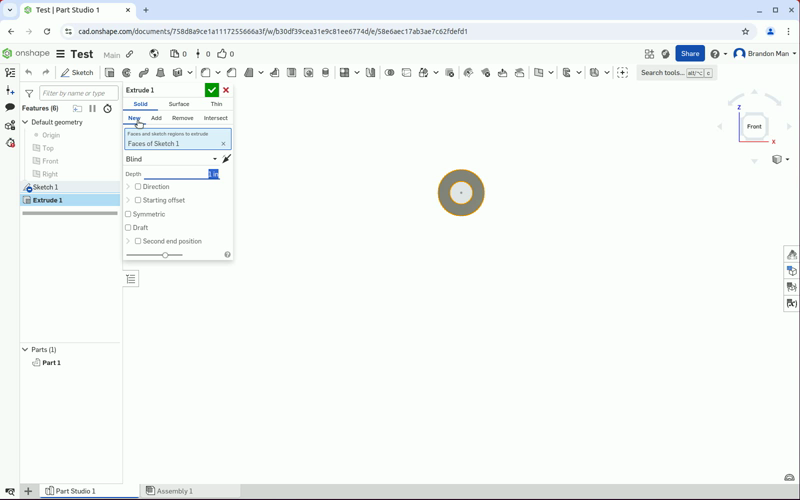
text(-4.574)
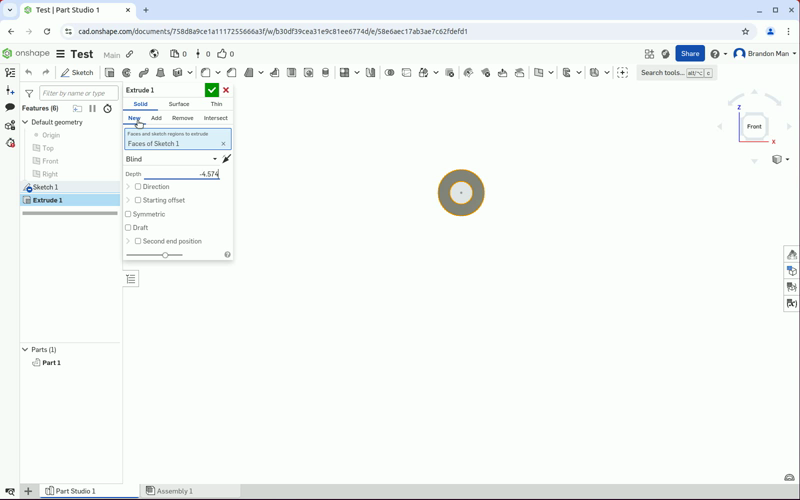
key(enter)
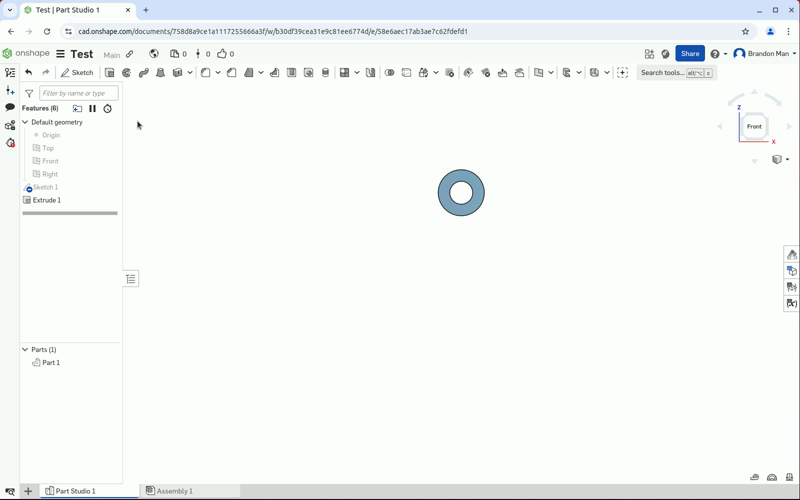
key(shift+h)
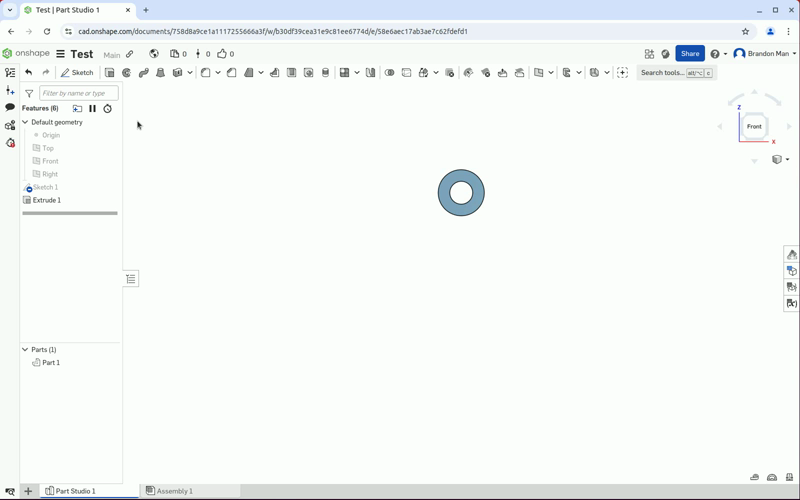
key(shift+h)
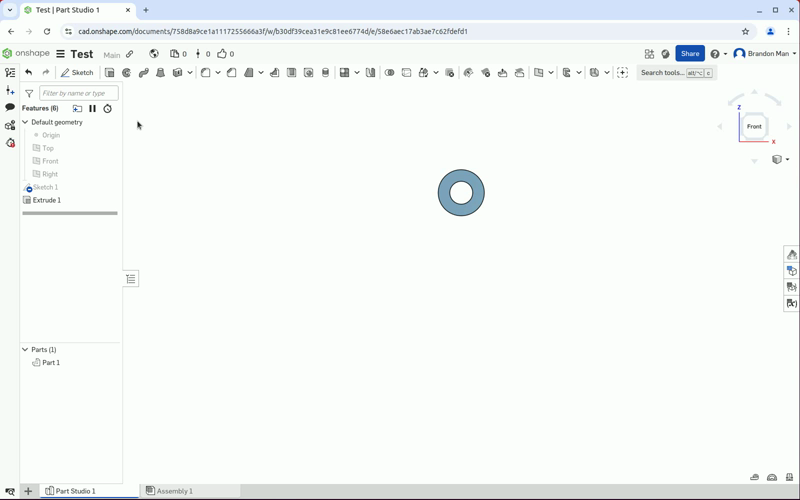
mouse_move(73, 189)
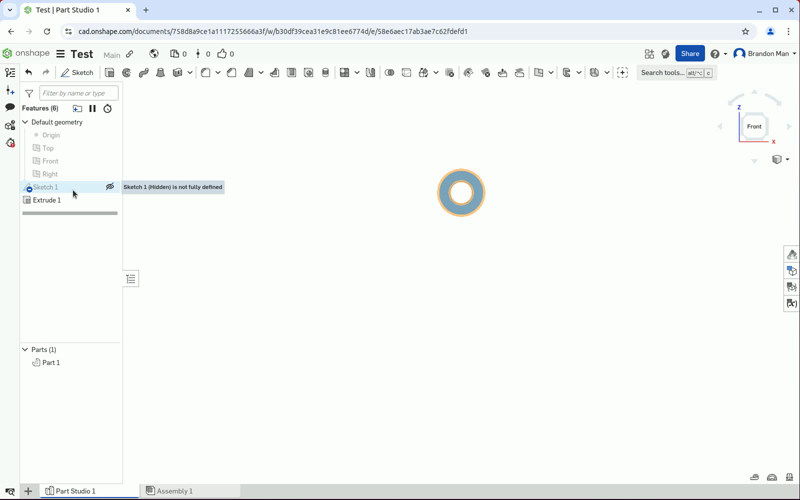
click(73, 189)
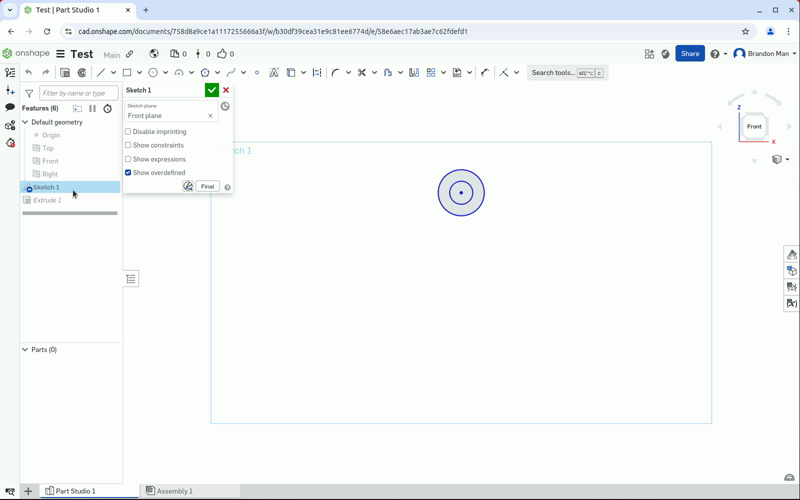
mouse_move(229, 92)
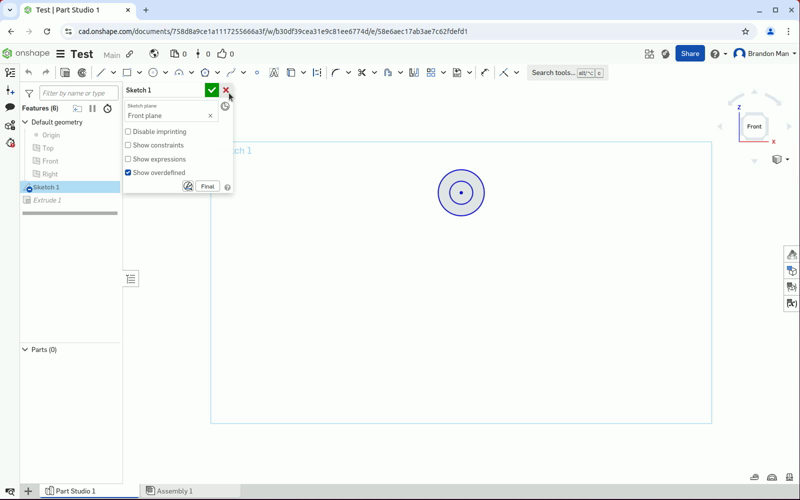
click(229, 92)
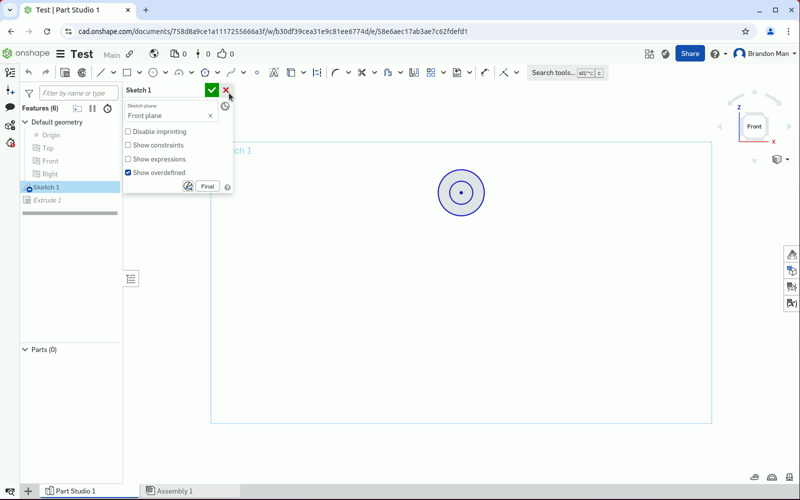
key(shift+s)
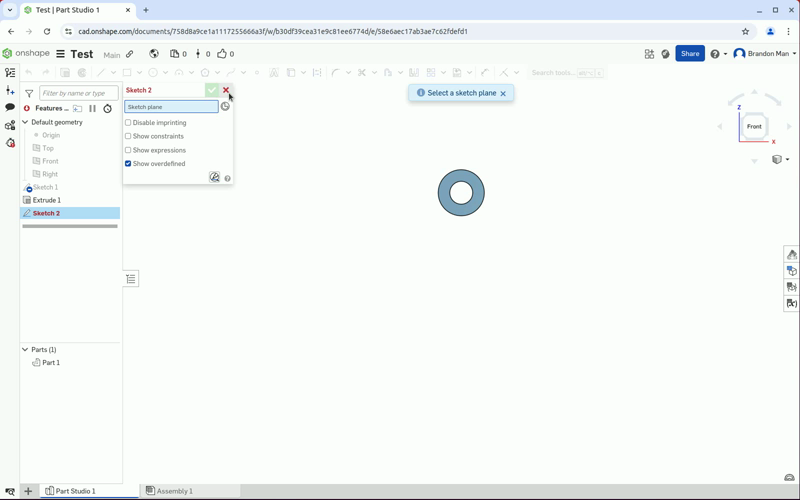
mouse_move(73, 163)
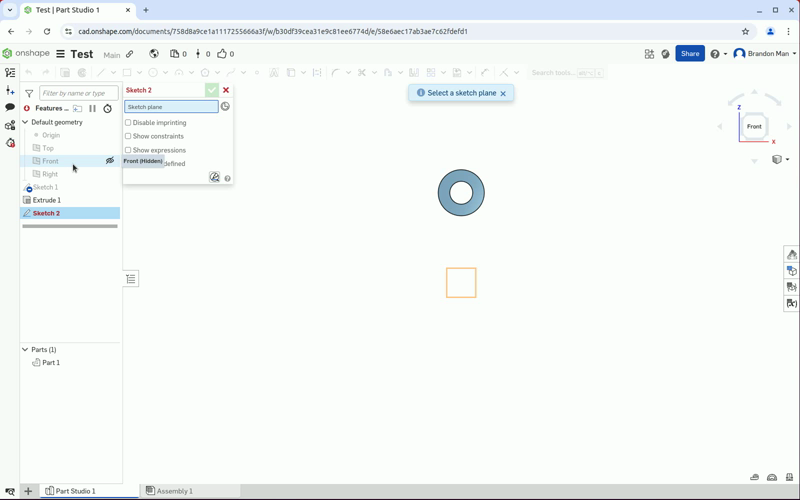
click(73, 163)
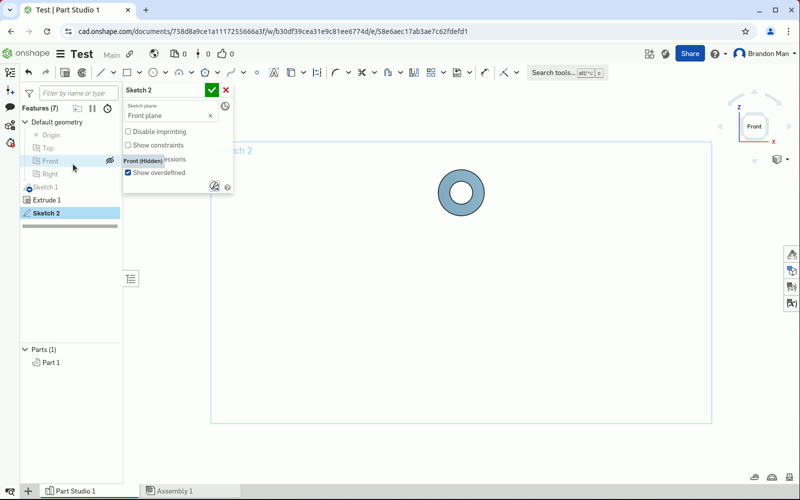
mouse_move(73, 352)
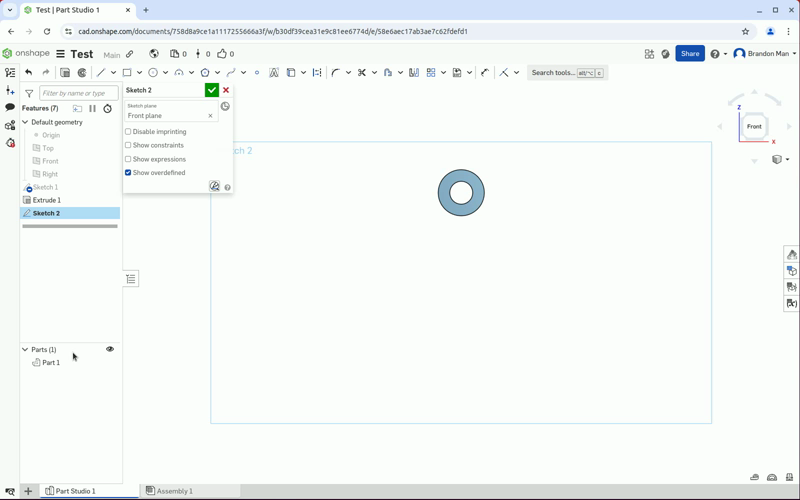
key(y)
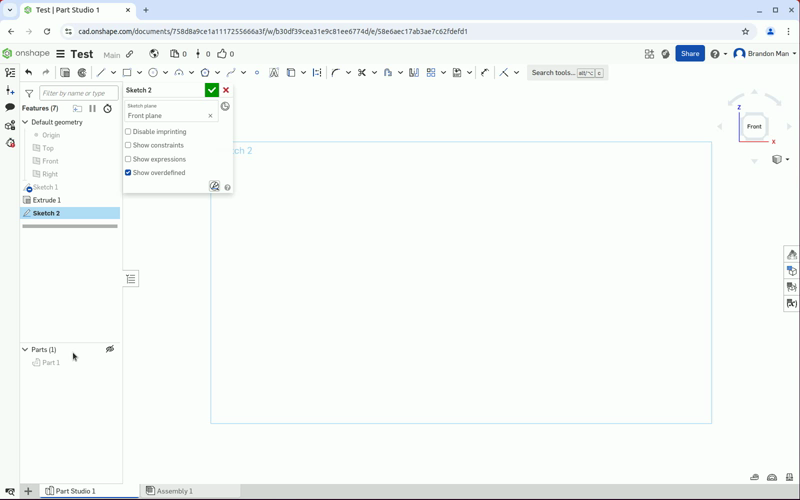
key(a)
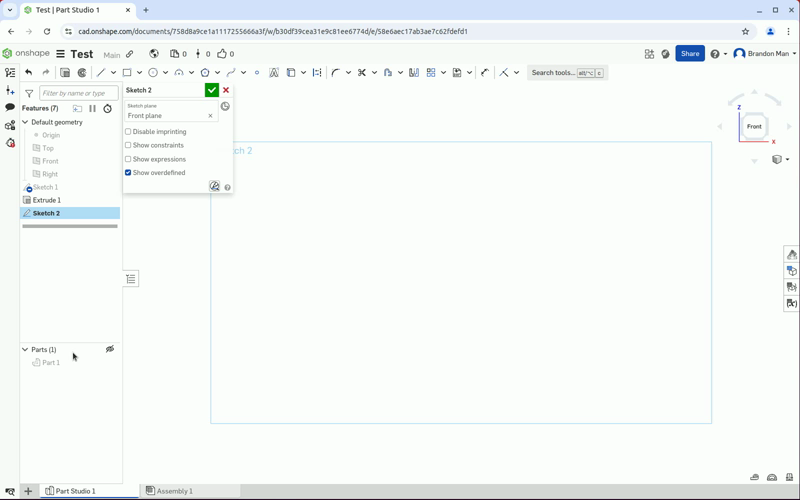
key_down(shift)
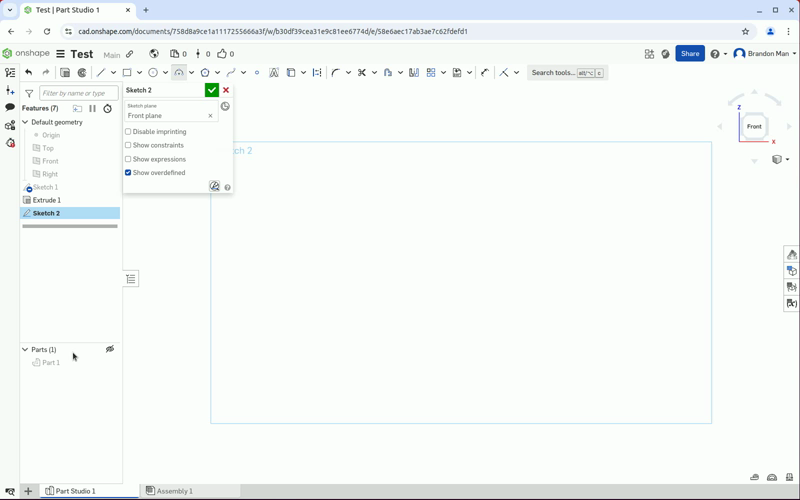
mouse_move(438, 282)
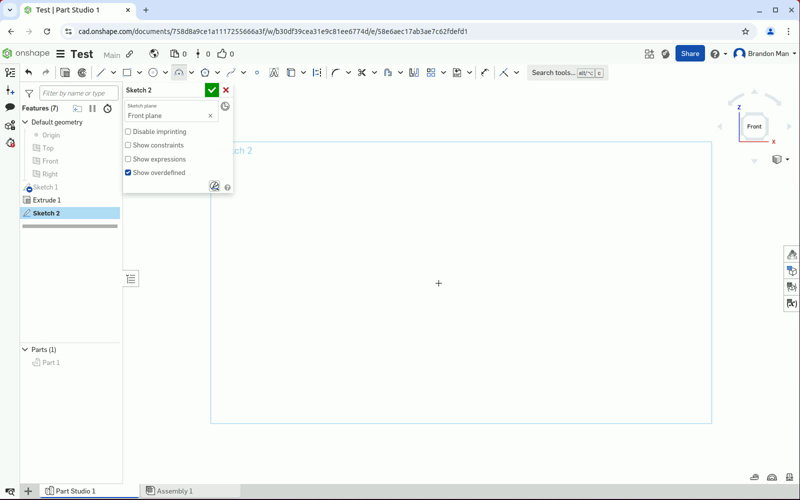
click(438, 282)
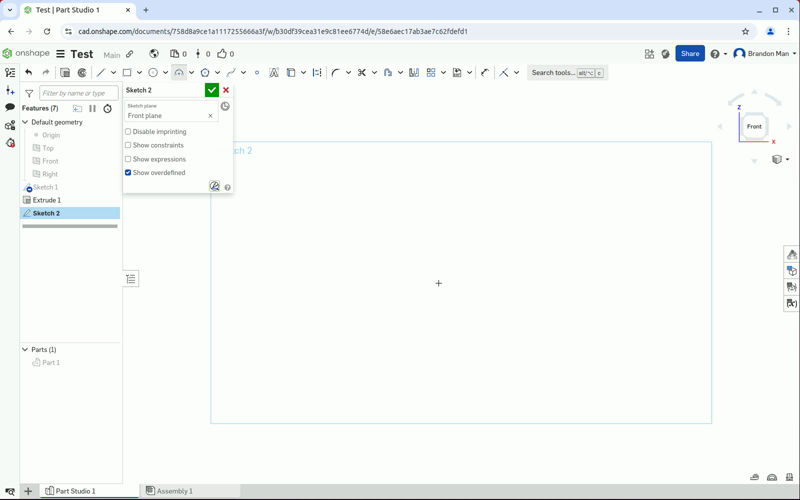
key_up(shift)
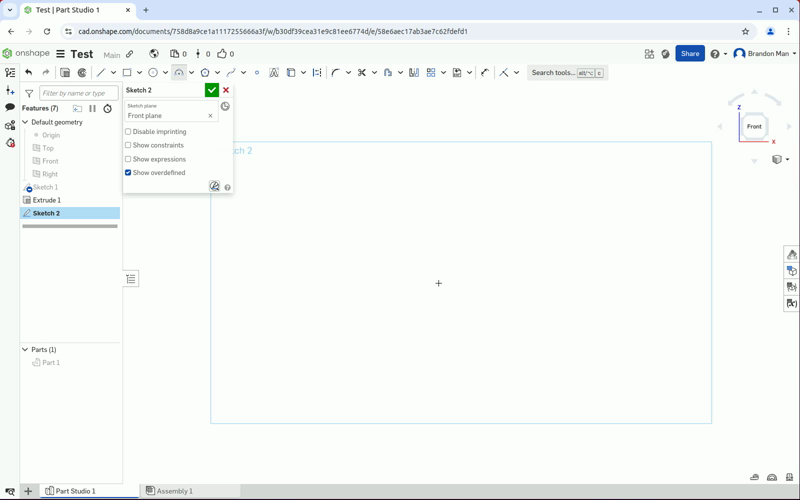
key_down(shift)
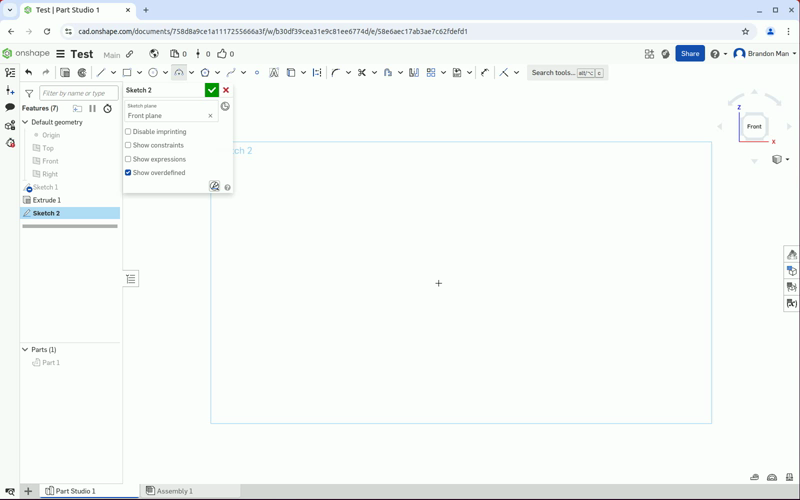
mouse_move(484, 282)
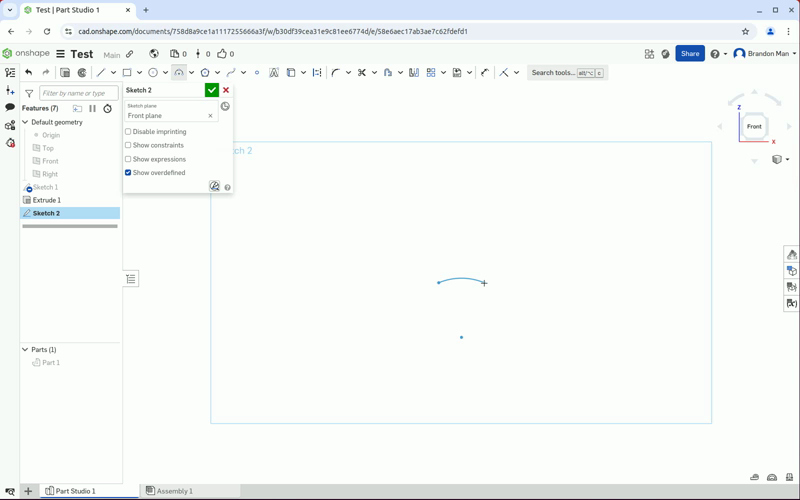
click(484, 282)
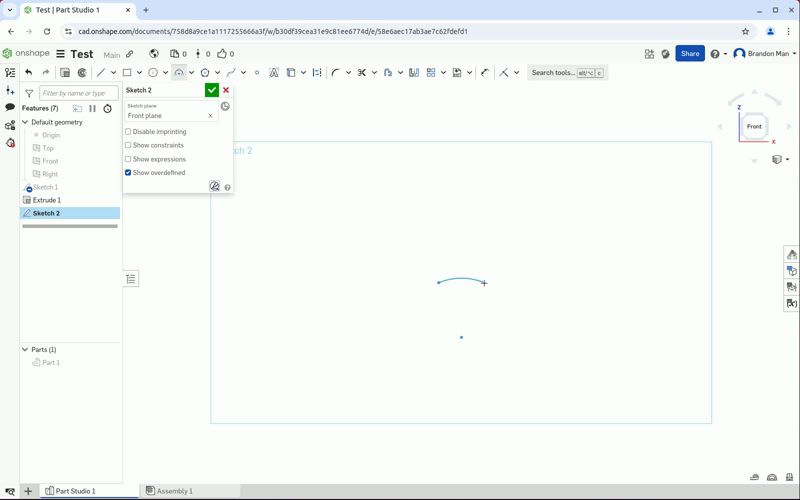
mouse_move(461, 260)
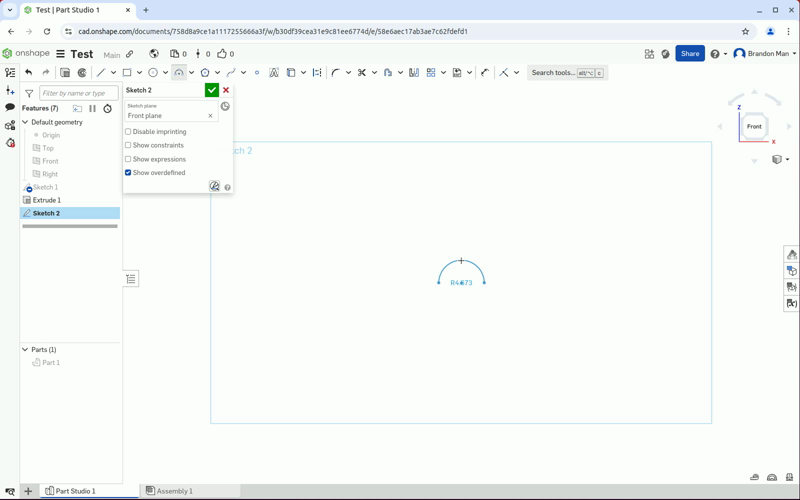
click(461, 260)
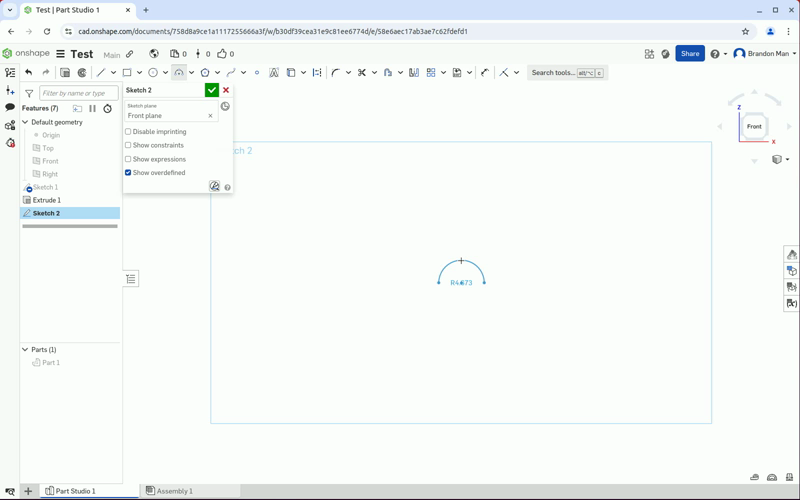
key_up(shift)
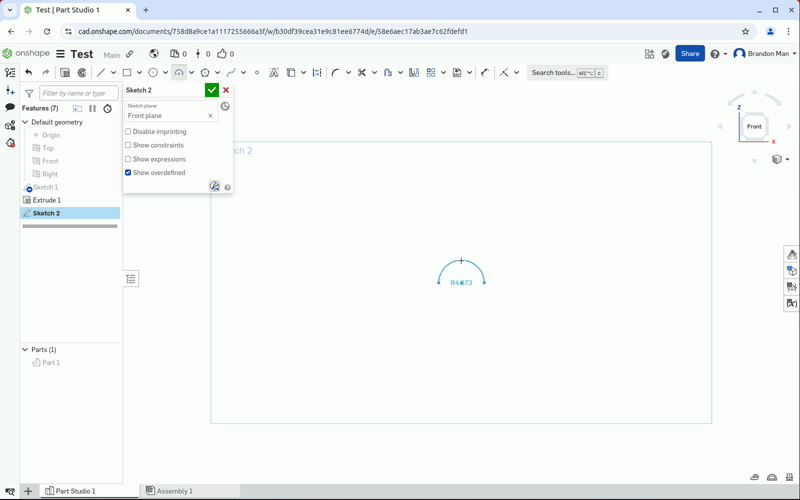
key(esc)
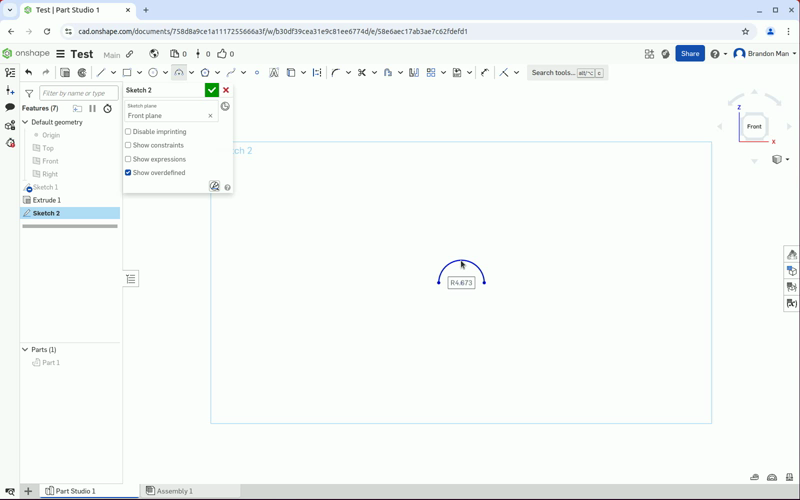
key(l)
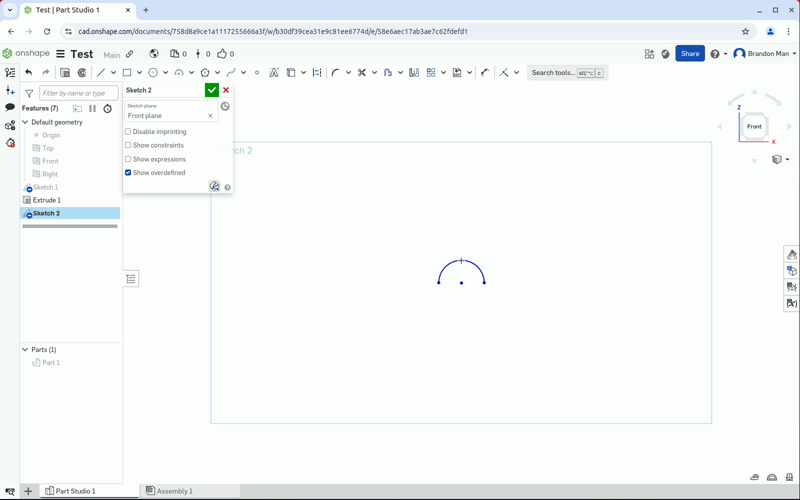
mouse_move(484, 282)
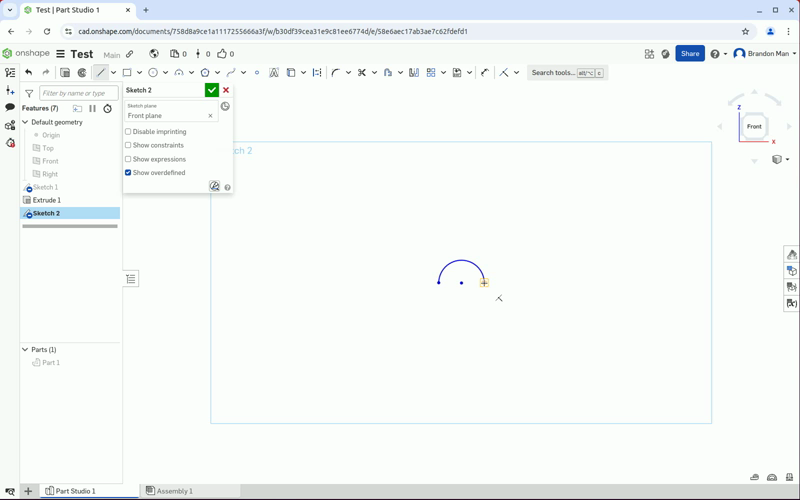
click(484, 282)
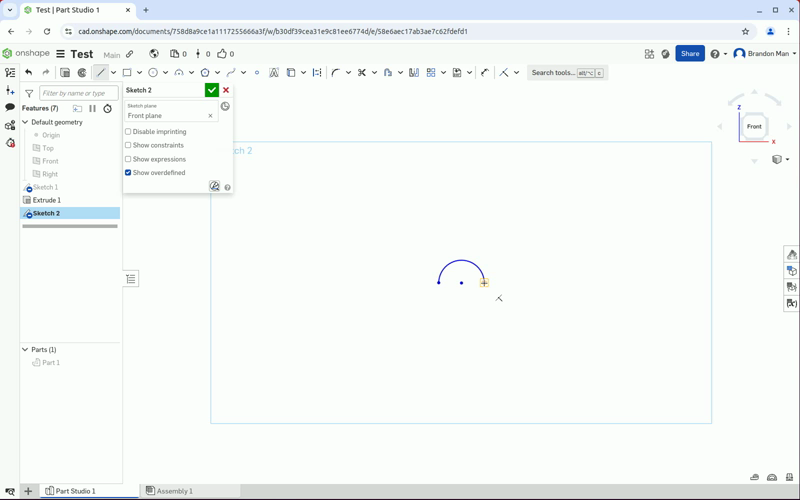
key_down(shift)
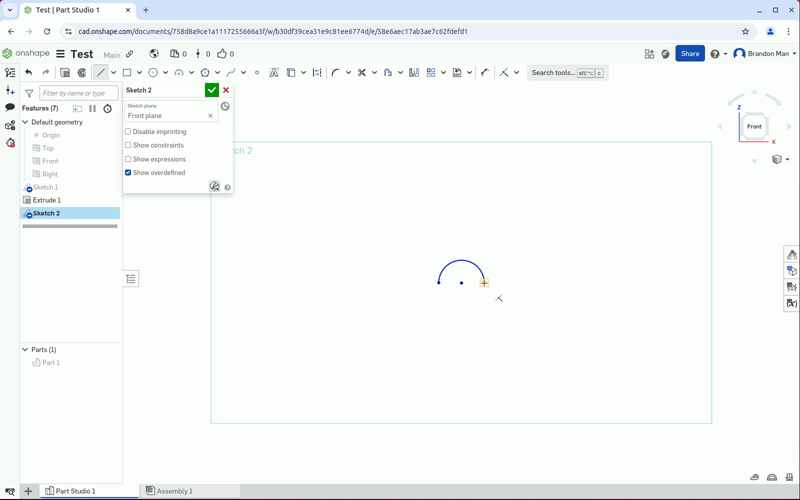
mouse_move(484, 192)
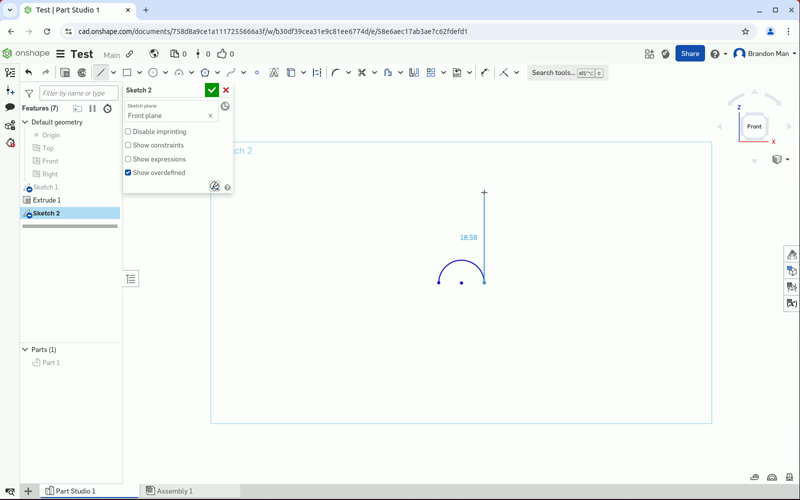
click(484, 192)
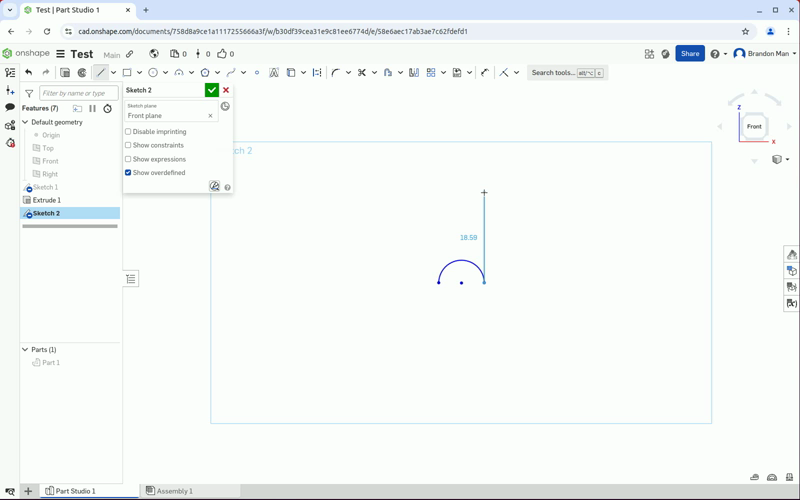
key_up(shift)
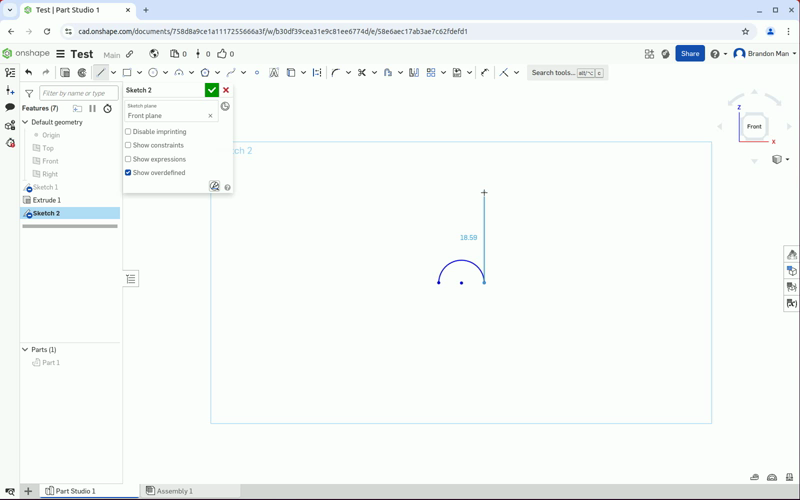
key(esc)
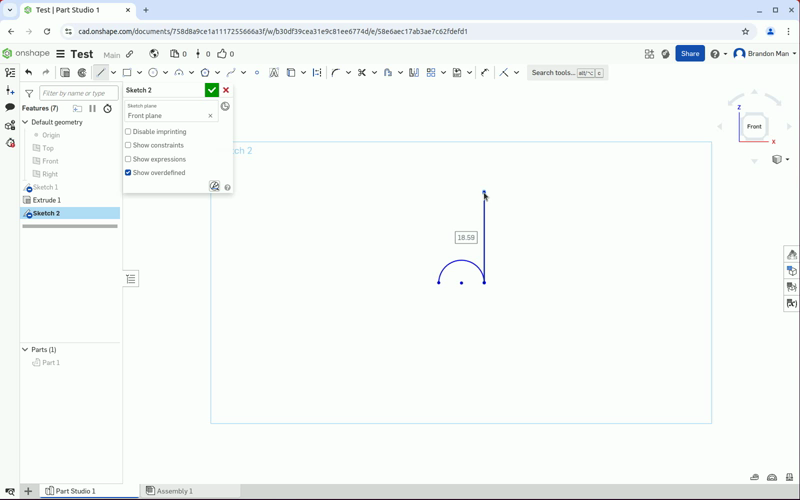
key(a)
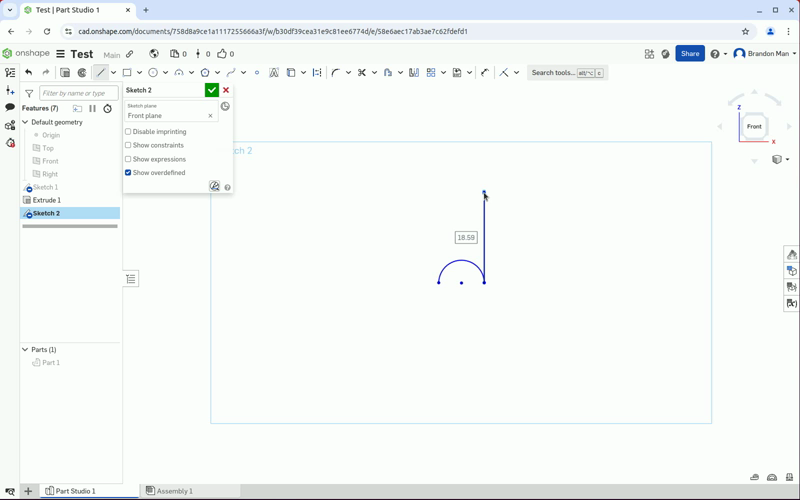
mouse_move(484, 192)
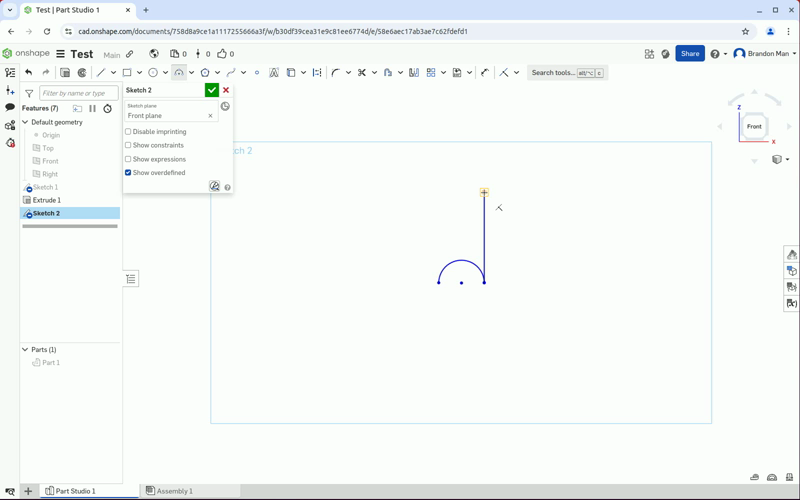
click(484, 192)
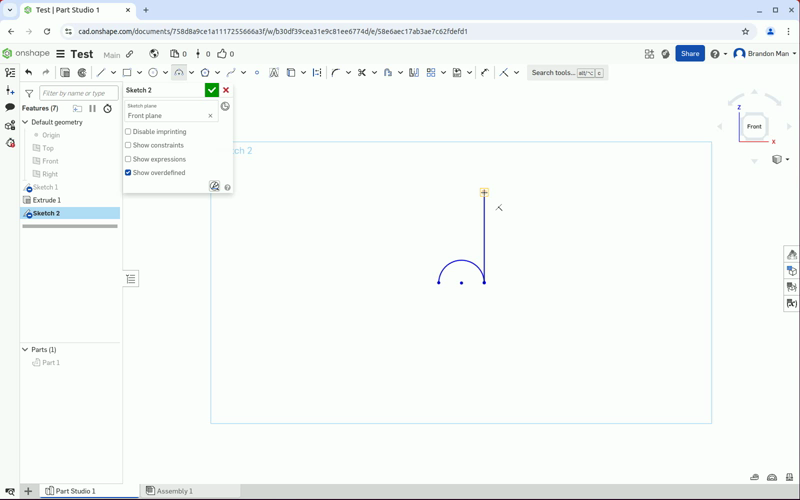
key_down(shift)
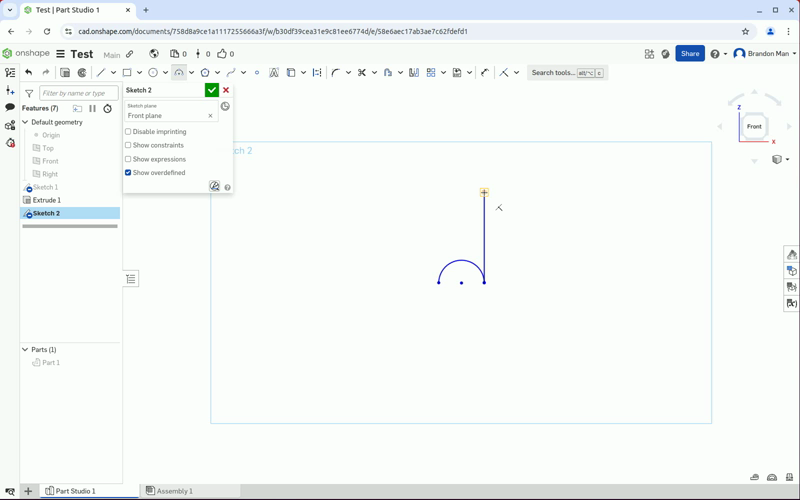
mouse_move(438, 192)
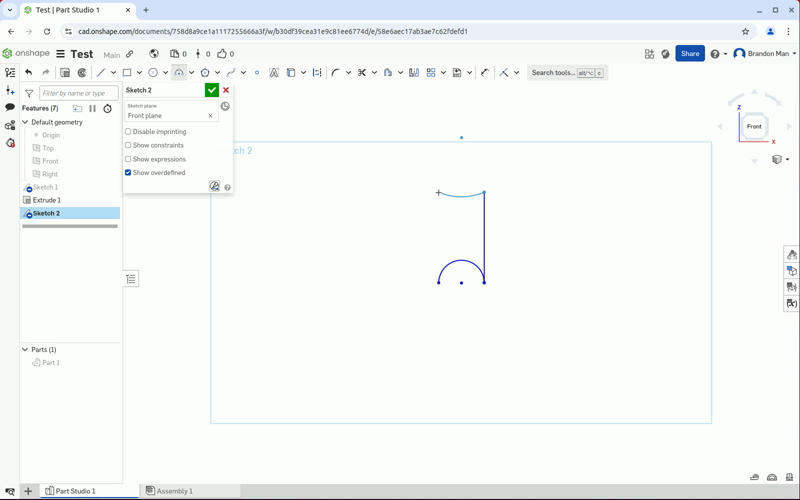
click(438, 192)
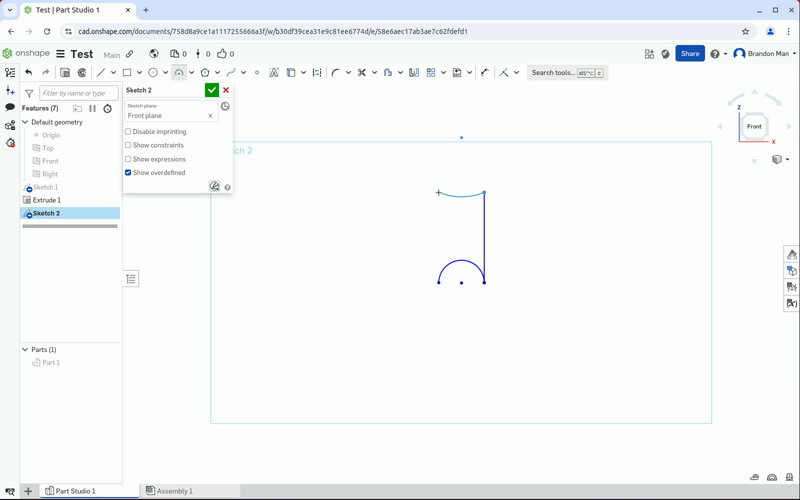
mouse_move(461, 215)
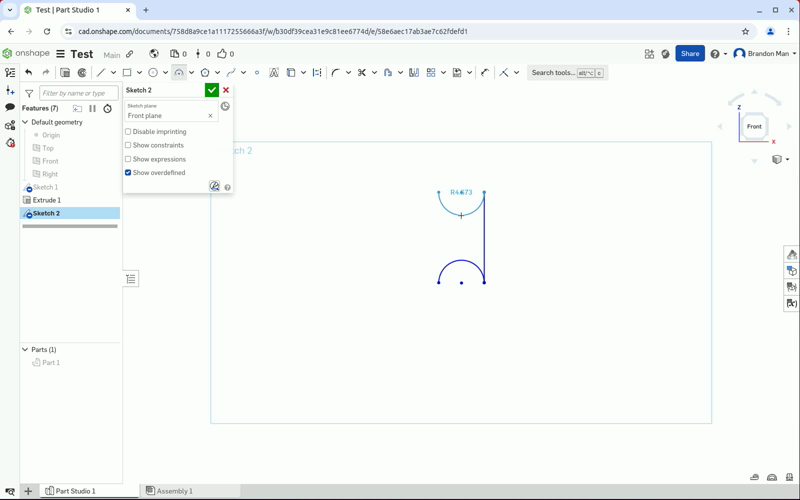
click(461, 215)
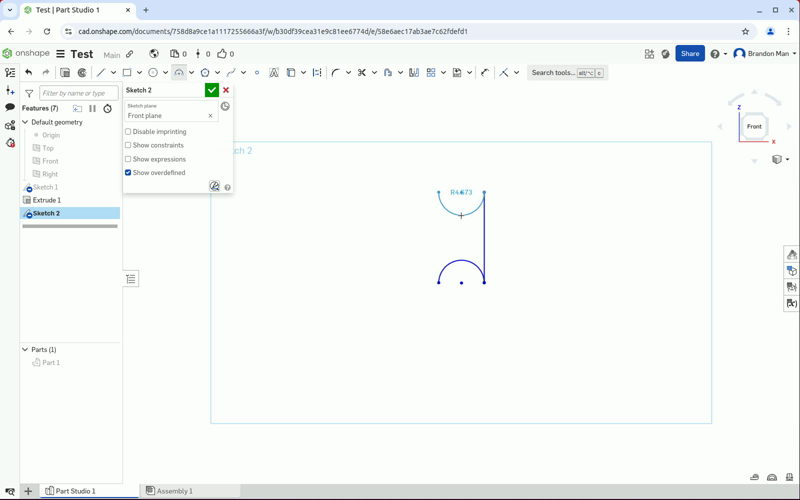
key_up(shift)
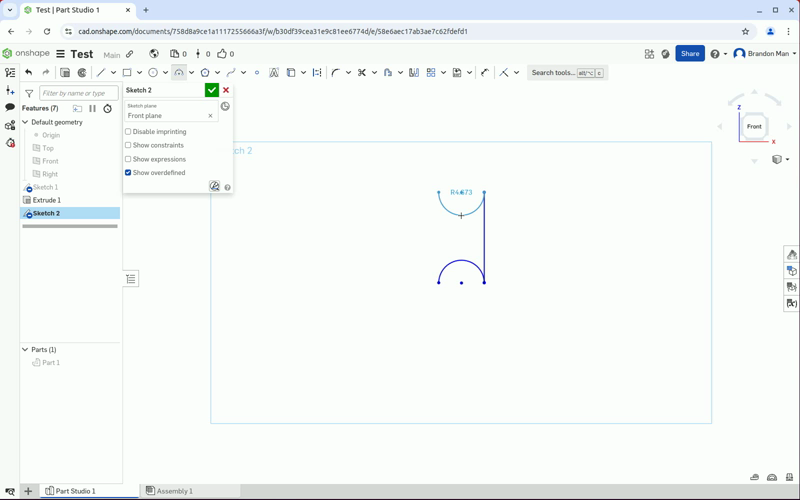
key(esc)
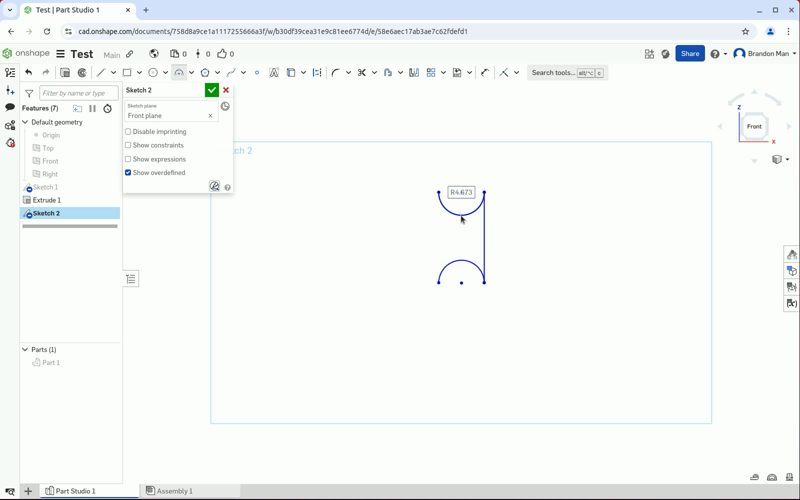
key(l)
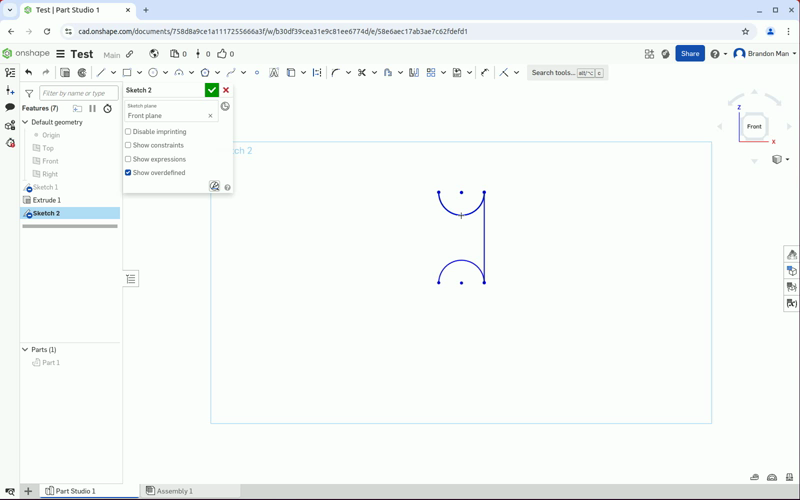
mouse_move(438, 192)
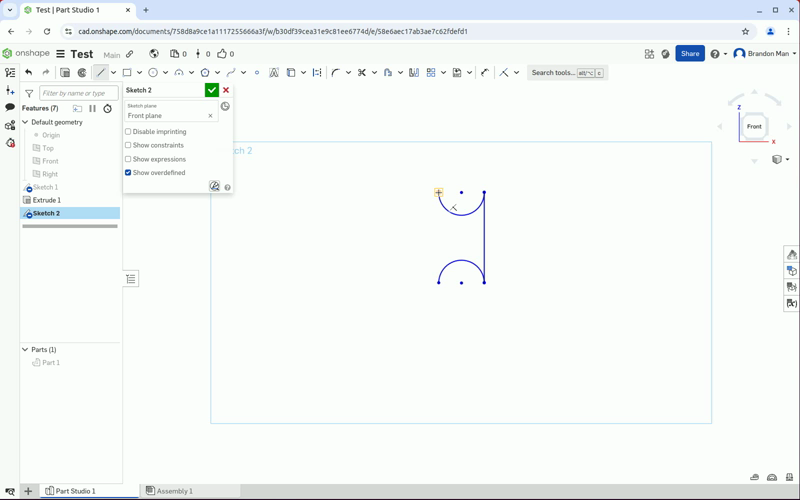
click(438, 192)
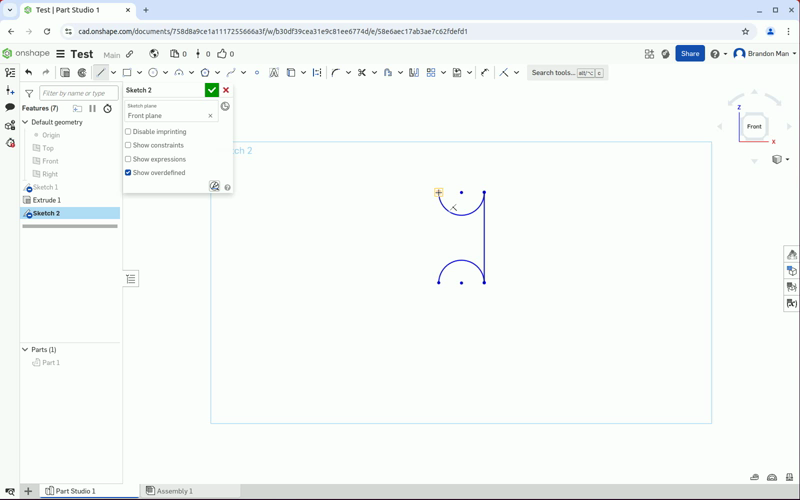
key_down(shift)
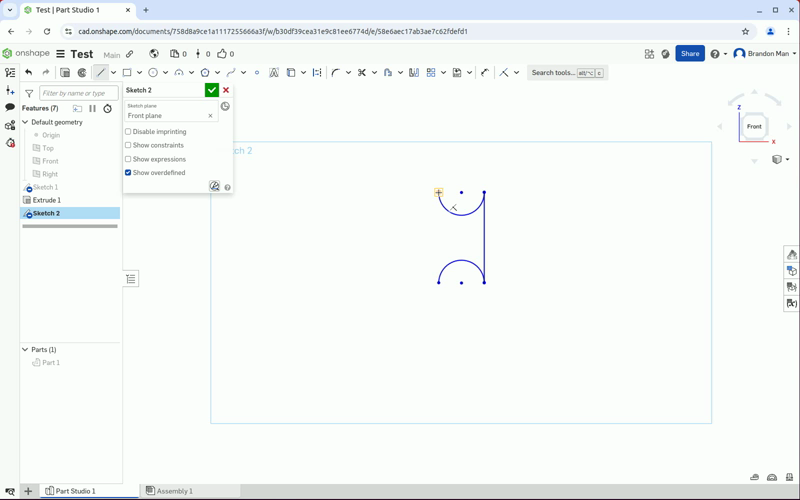
mouse_move(438, 282)
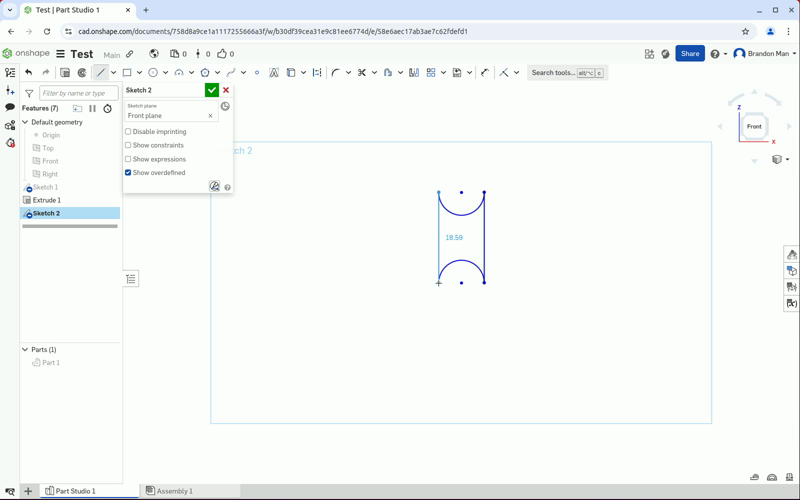
key_up(shift)
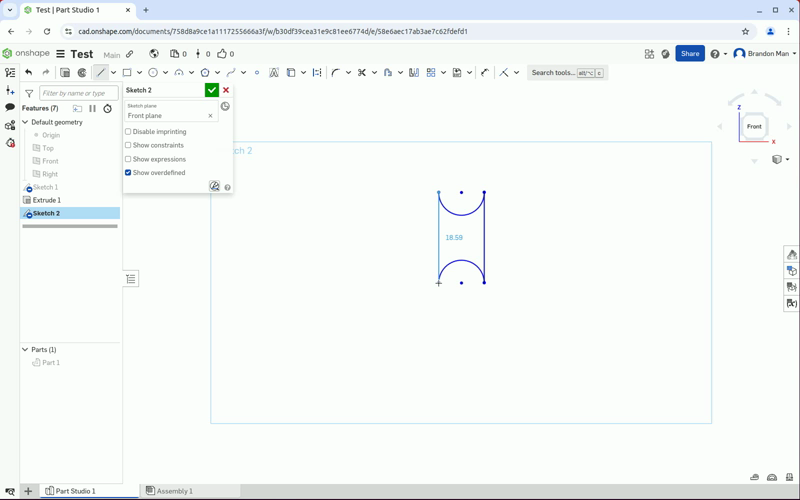
click(438, 282)
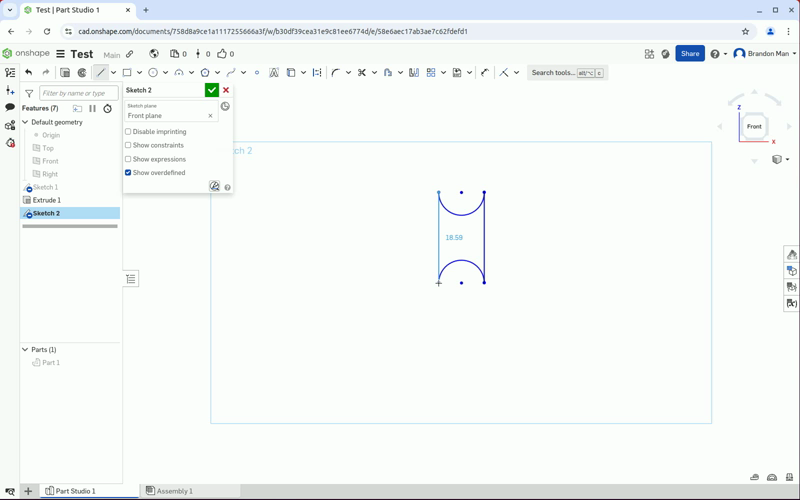
key(esc)
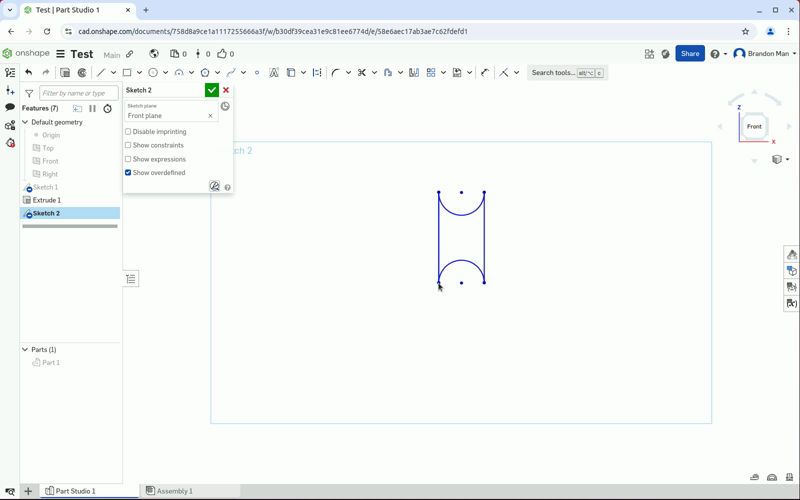
mouse_move(449, 267)
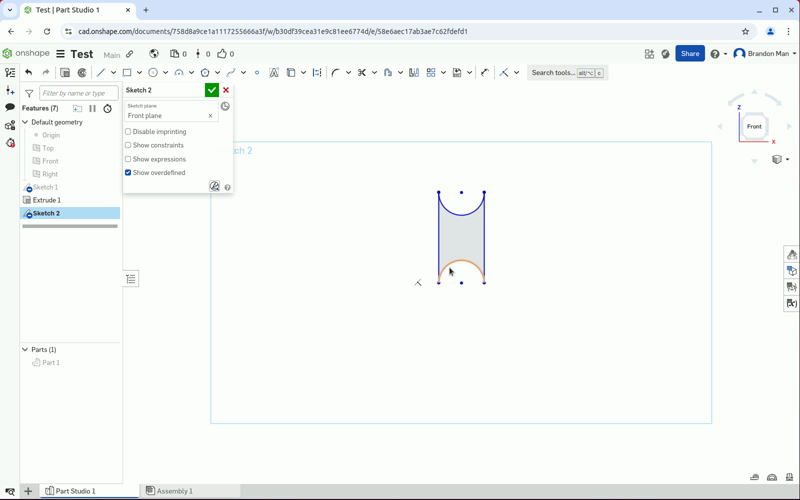
scroll(6)
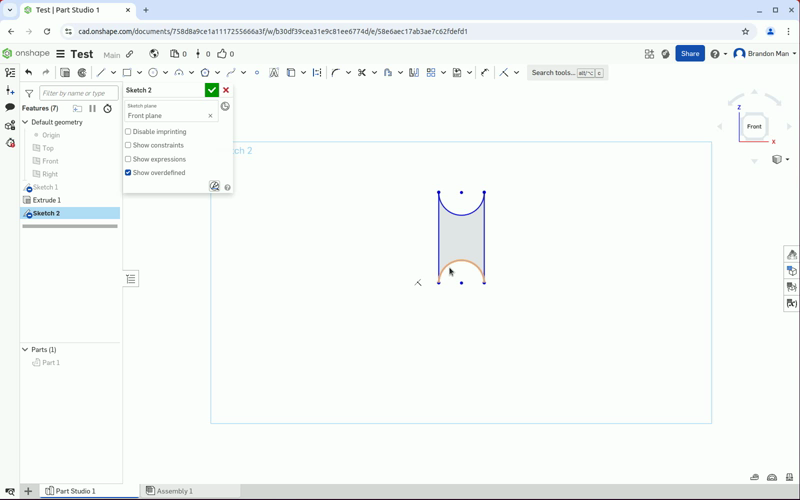
scroll(6)
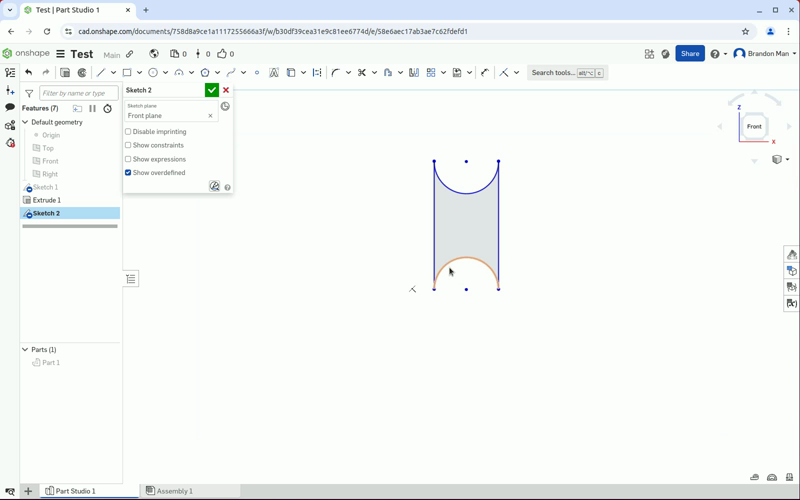
scroll(6)
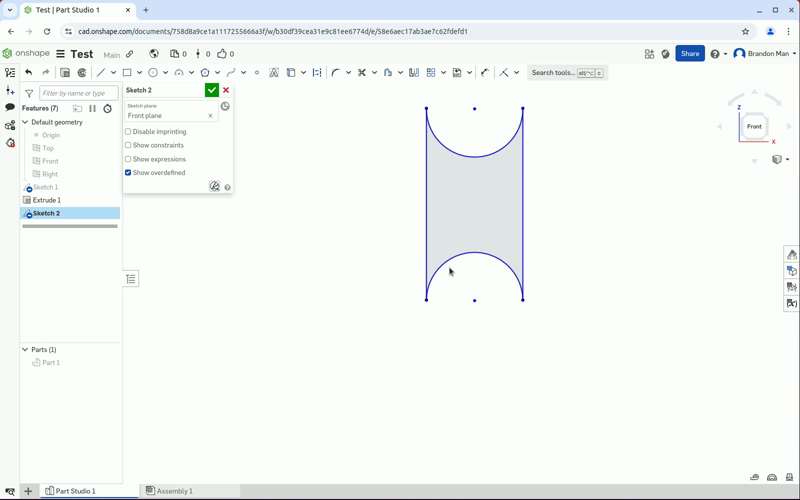
scroll(6)
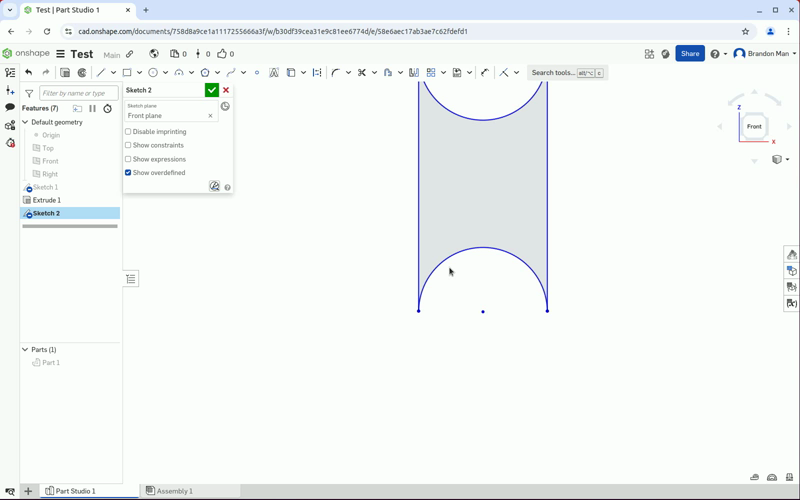
scroll(6)
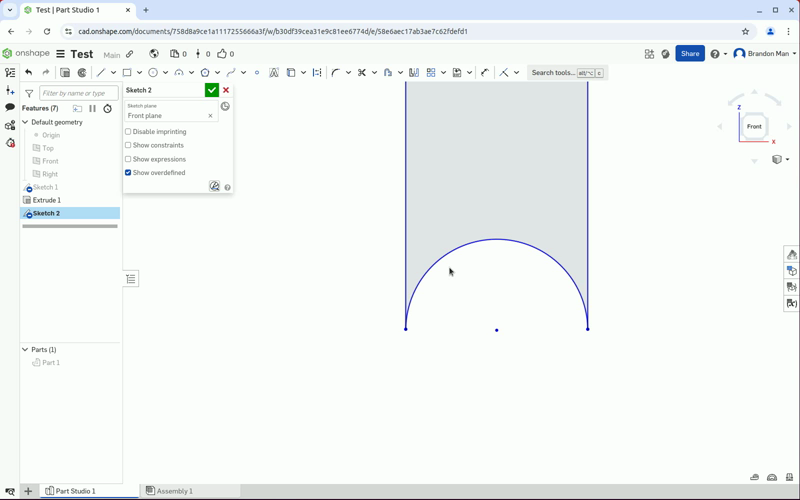
scroll(6)
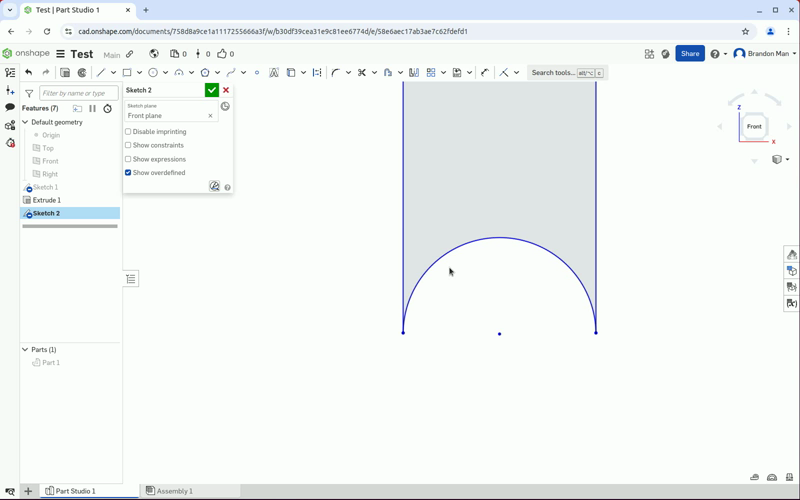
scroll(6)
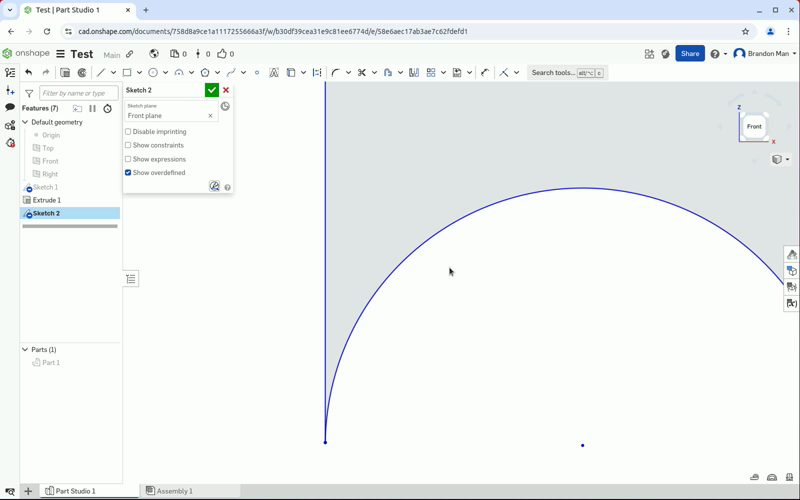
click(449, 267)
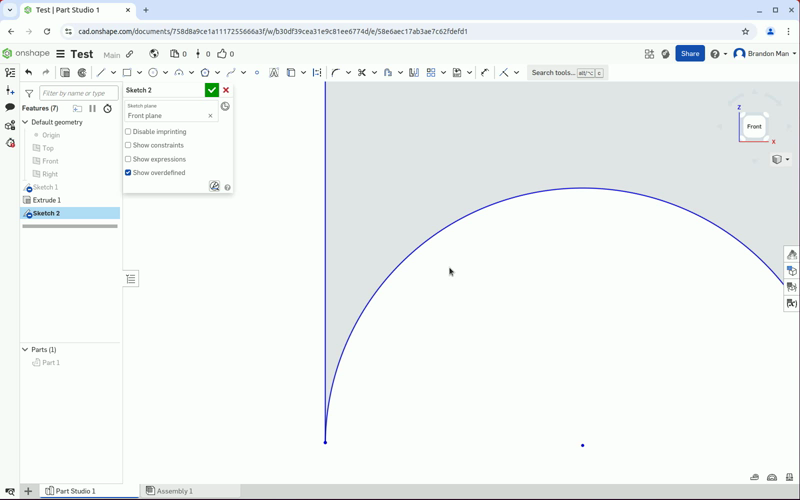
scroll(-6)
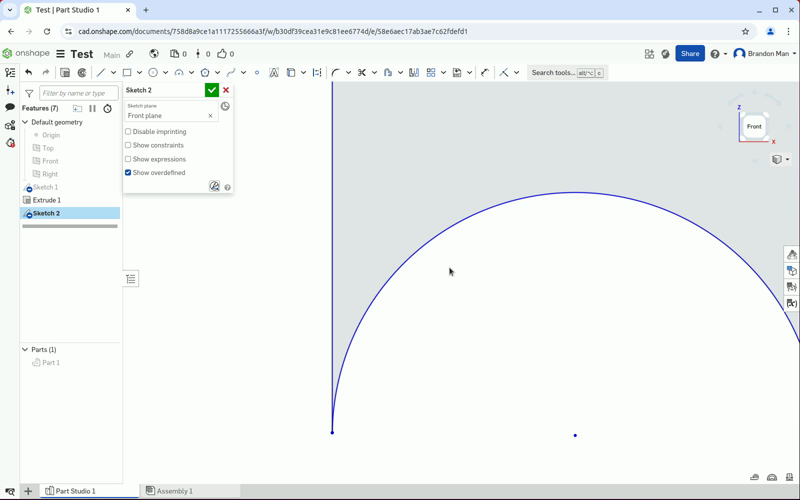
scroll(-6)
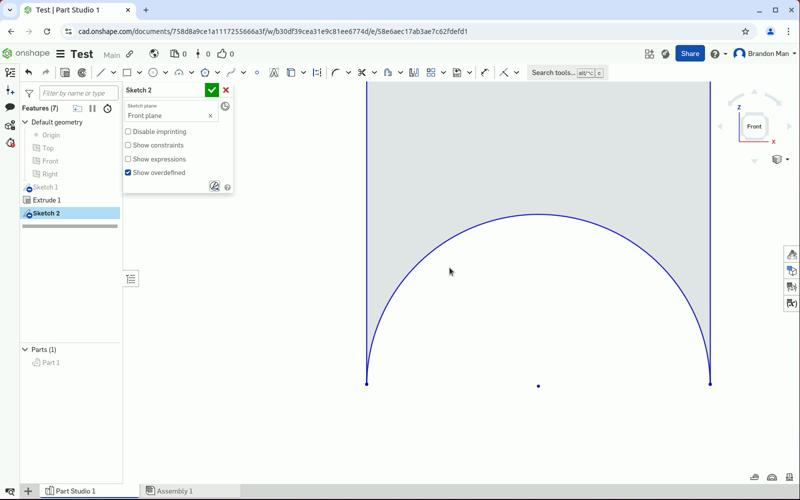
scroll(-6)
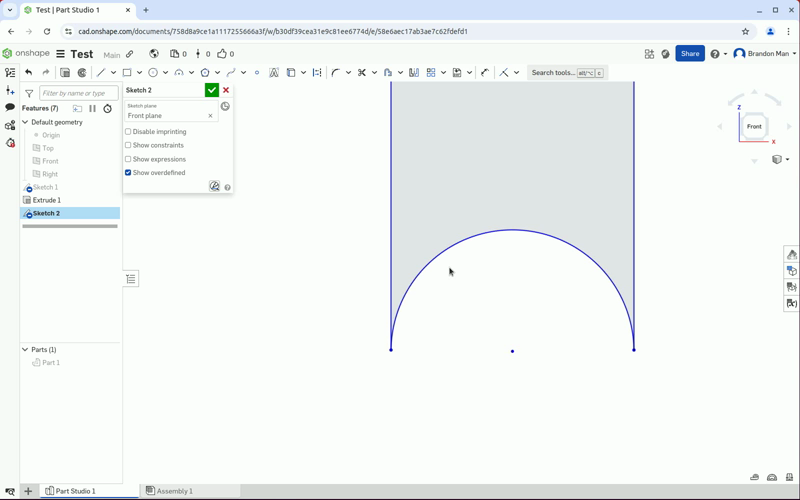
scroll(-6)
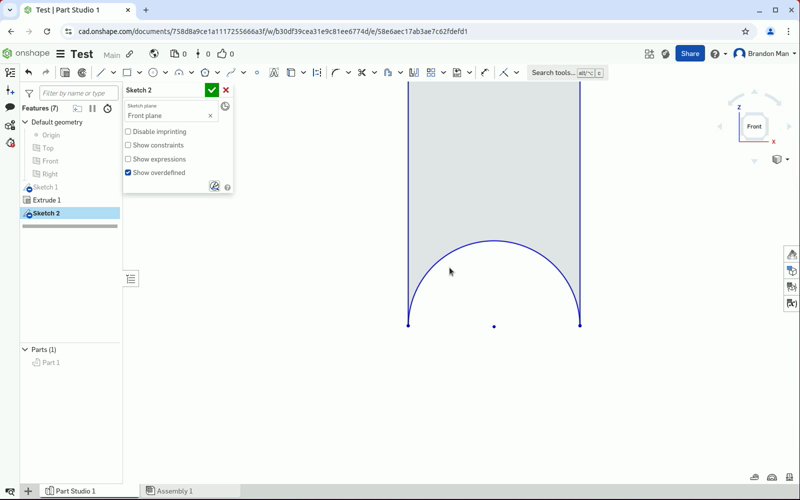
scroll(-6)
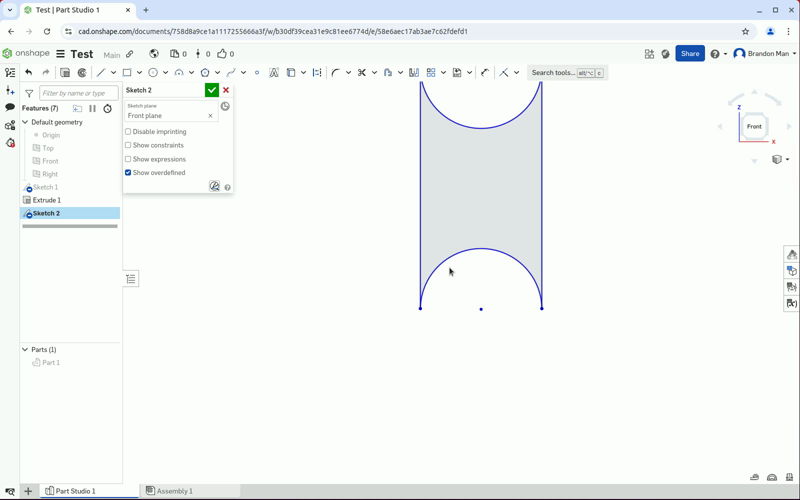
scroll(-6)
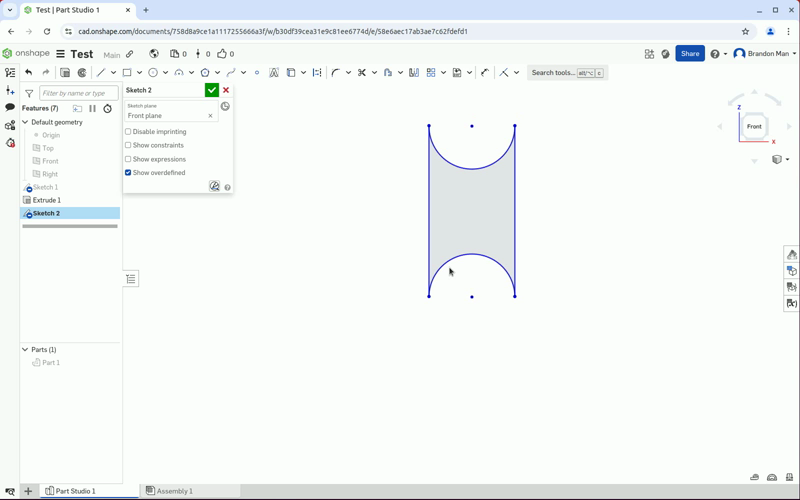
scroll(-6)
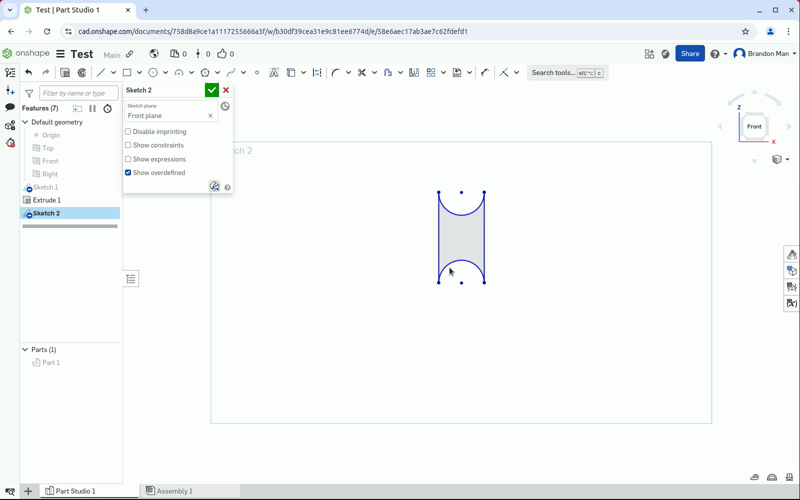
mouse_move(73, 352)
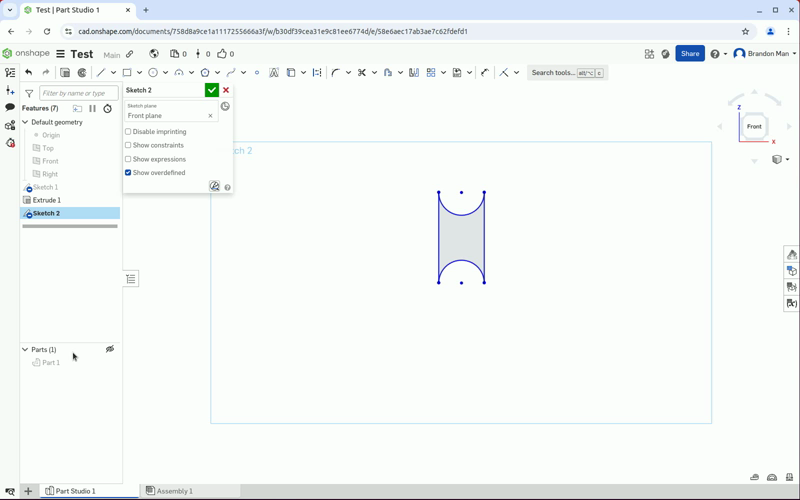
key(shift+y)
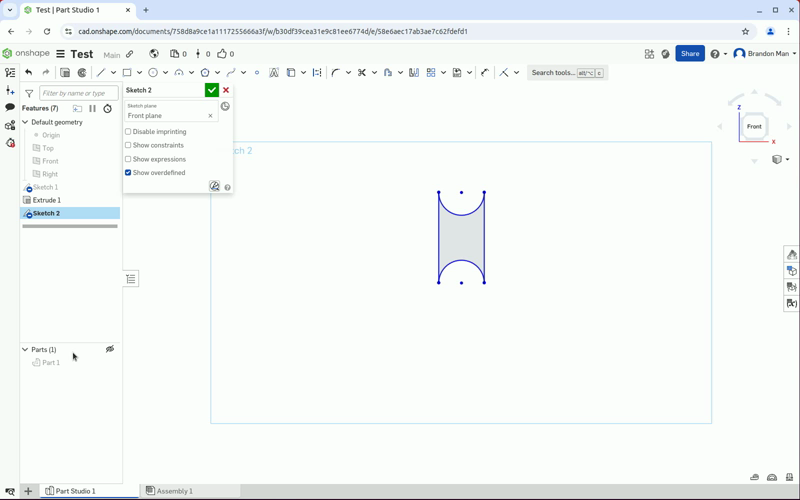
key(shift+e)
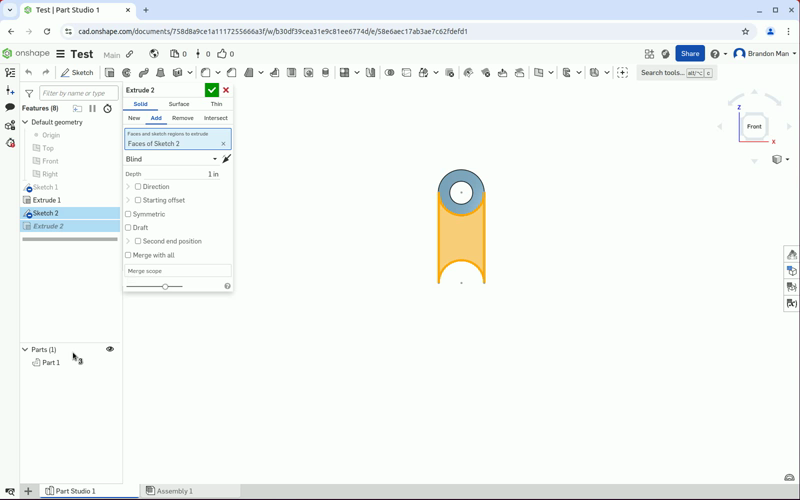
mouse_move(143, 106)
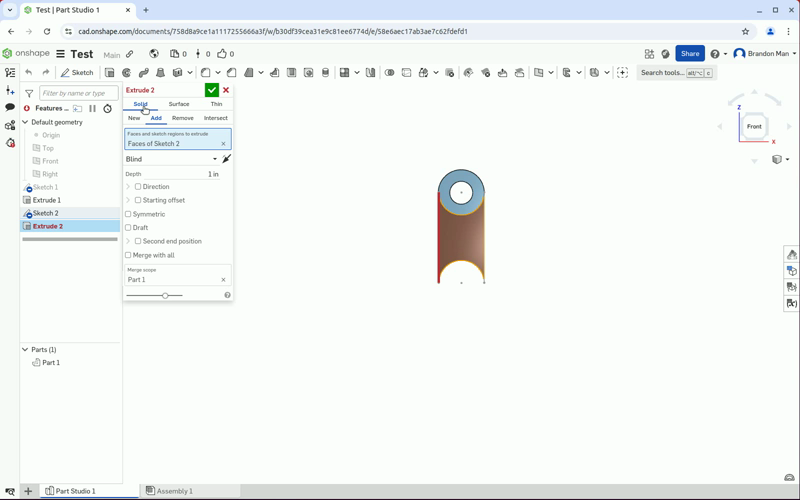
click(143, 106)
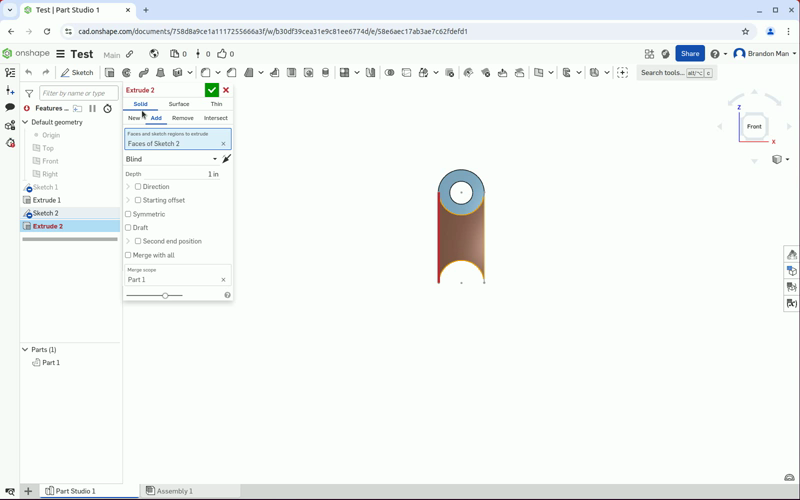
mouse_move(137, 120)
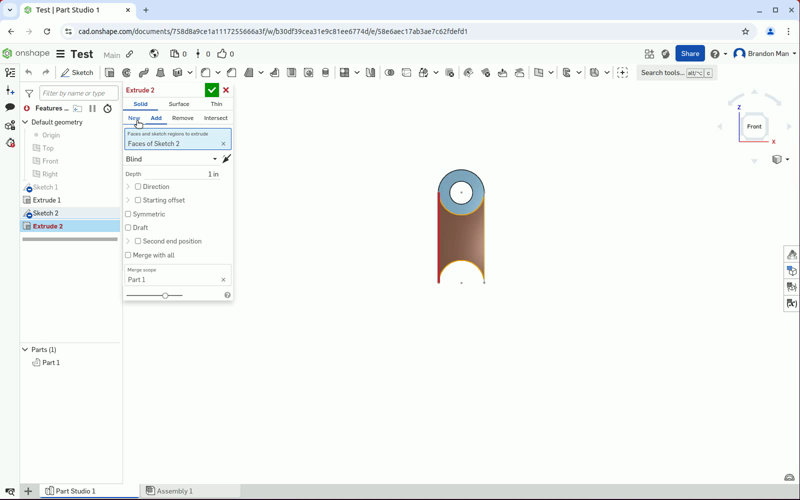
click(137, 120)
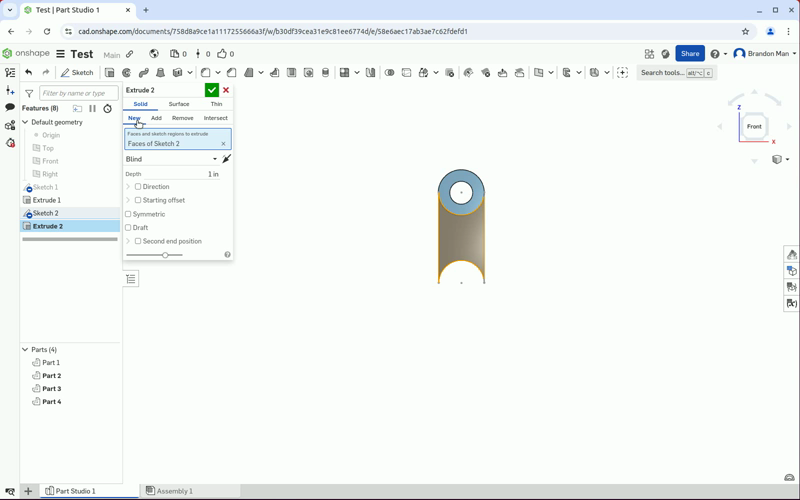
key(tab, 4)
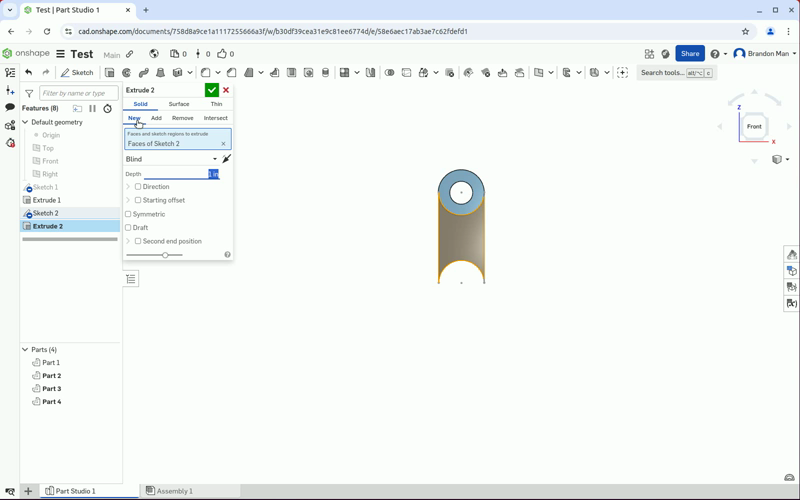
text(-4.574)
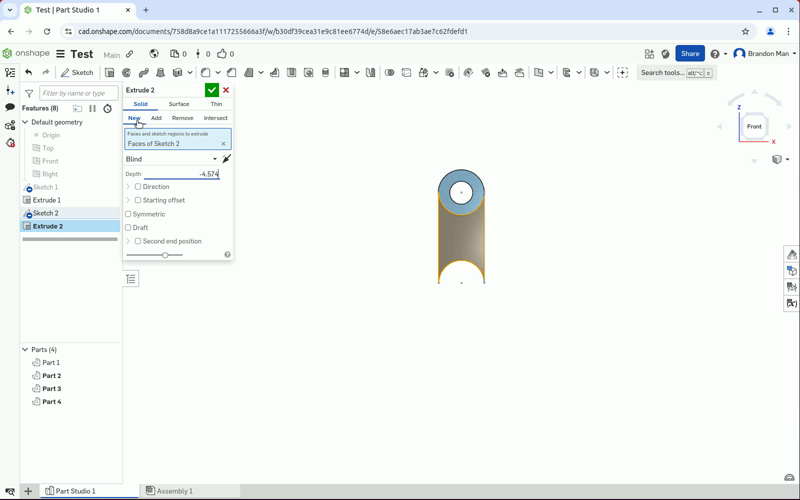
key(enter)
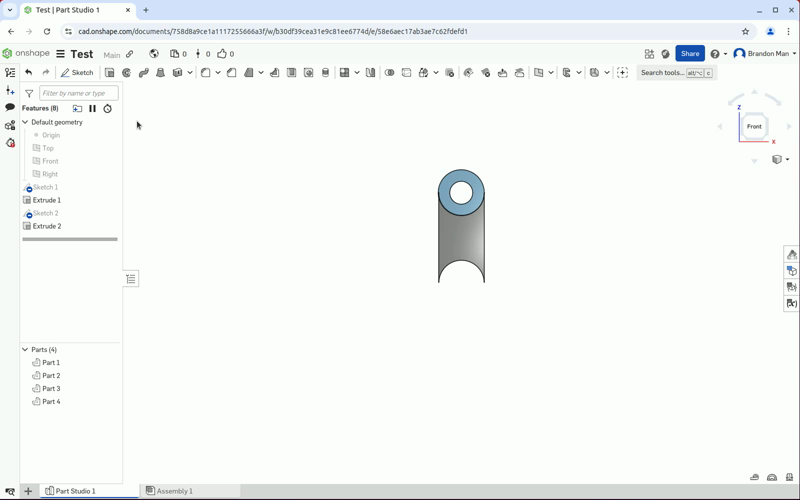
key(shift+h)
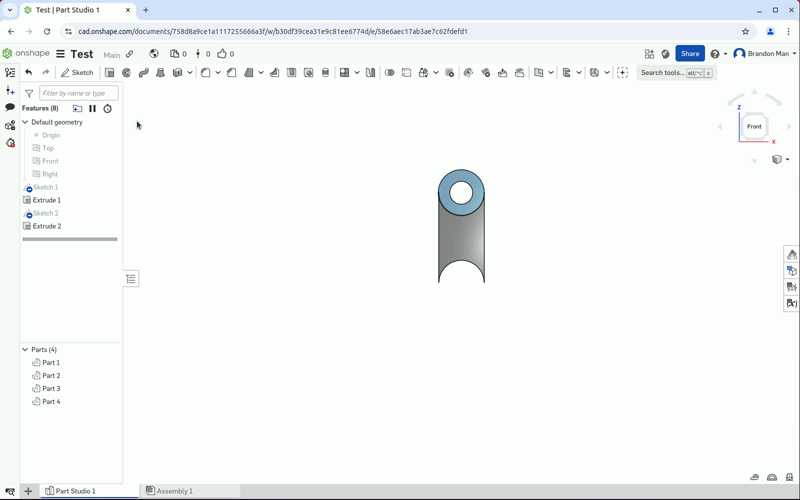
key(shift+h)
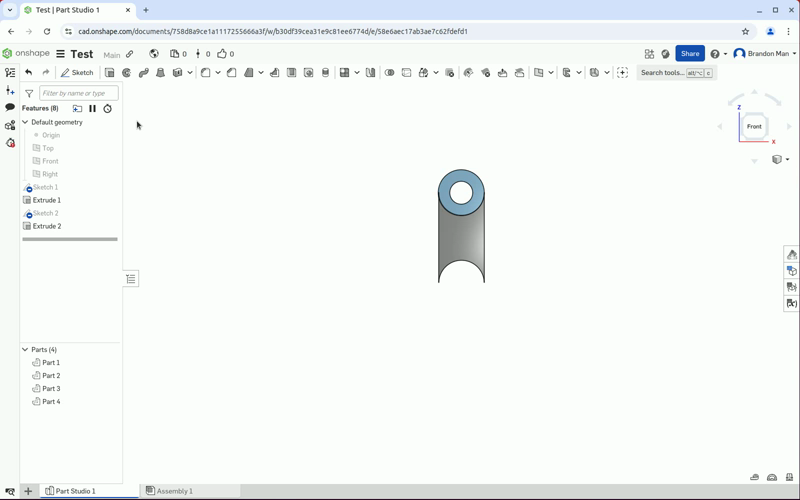
mouse_move(73, 189)
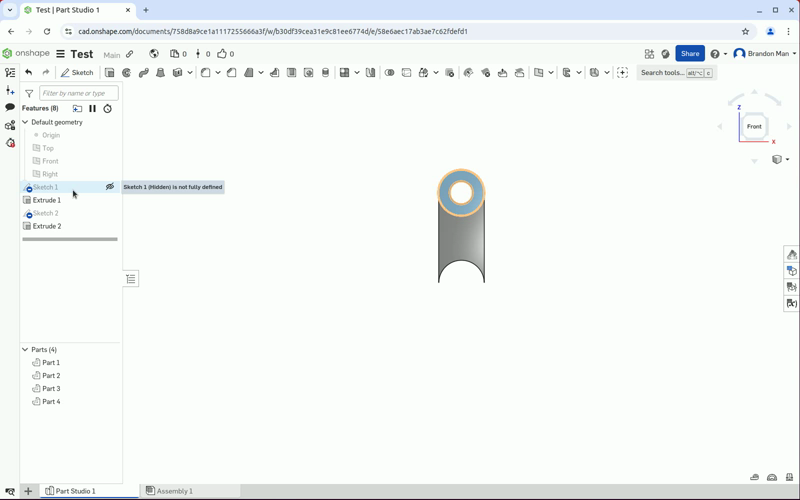
click(73, 189)
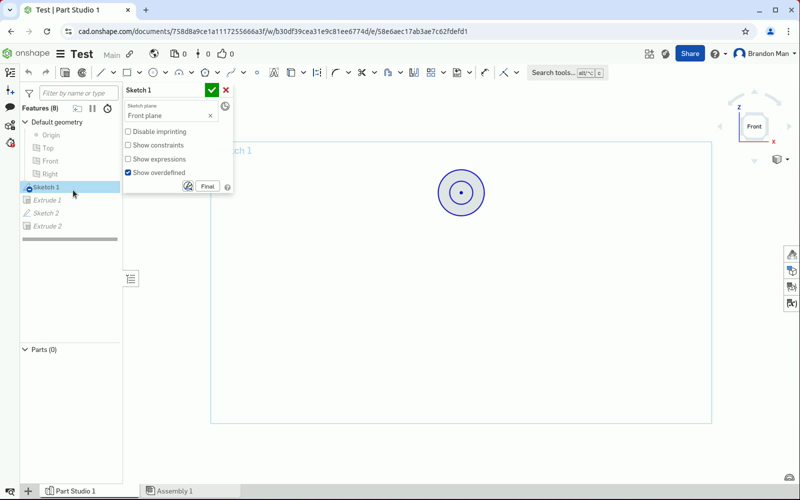
mouse_move(229, 92)
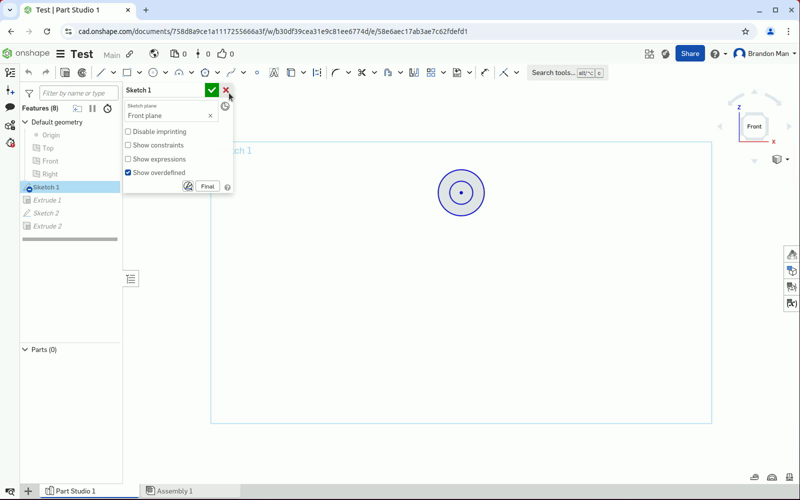
click(229, 92)
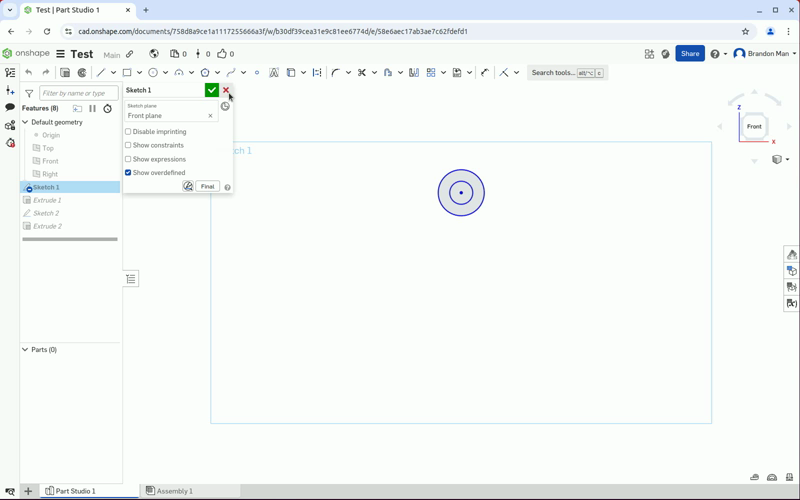
key(shift+s)
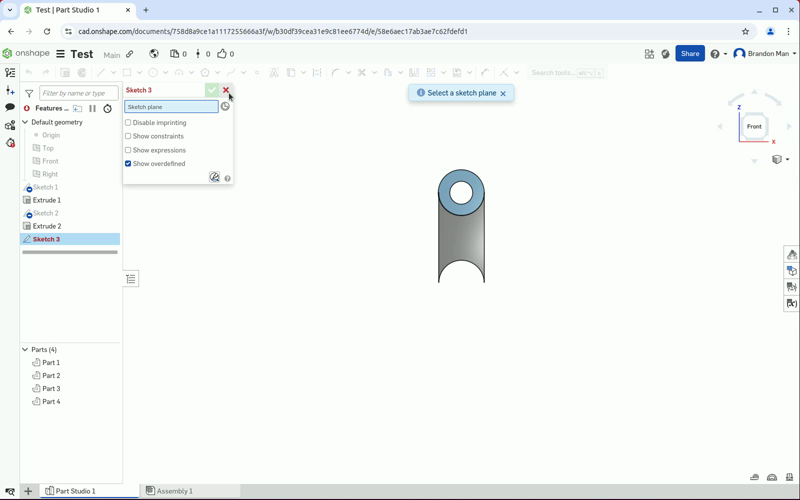
mouse_move(73, 163)
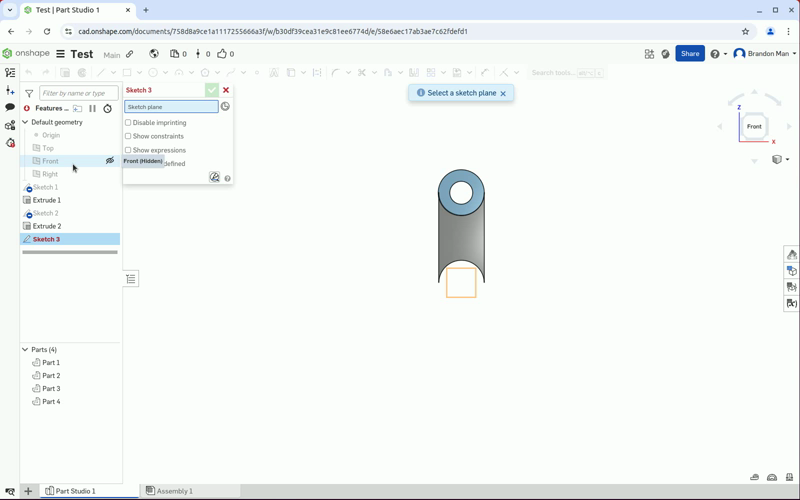
click(73, 163)
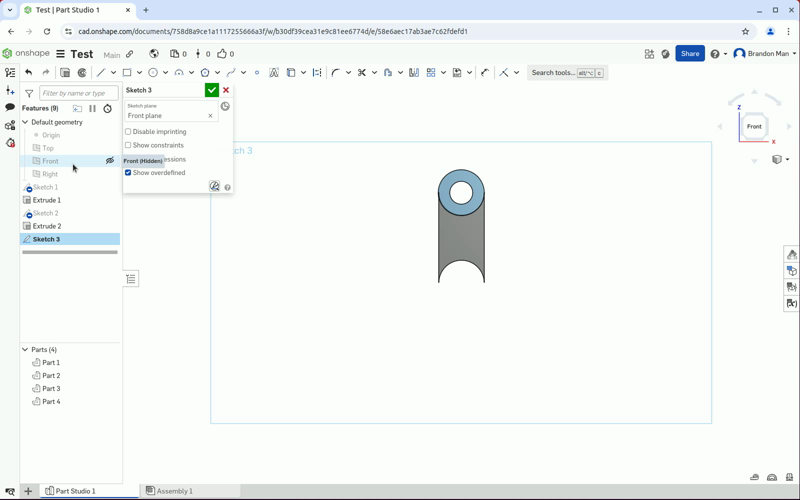
mouse_move(73, 352)
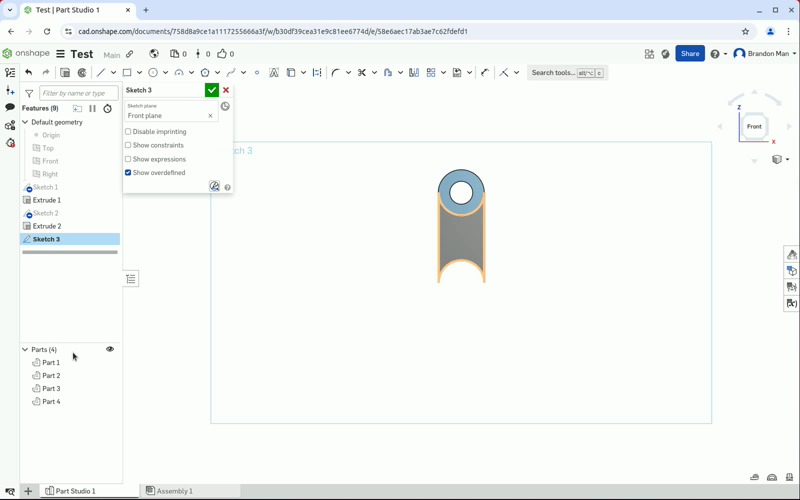
key(y)
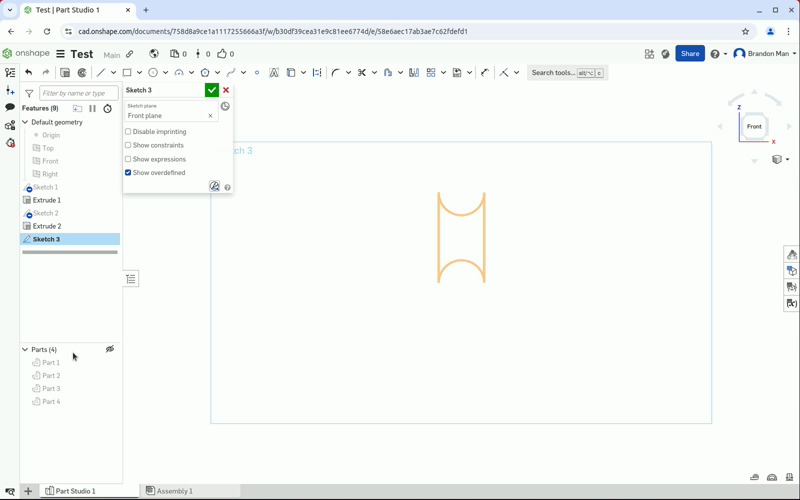
key(c)
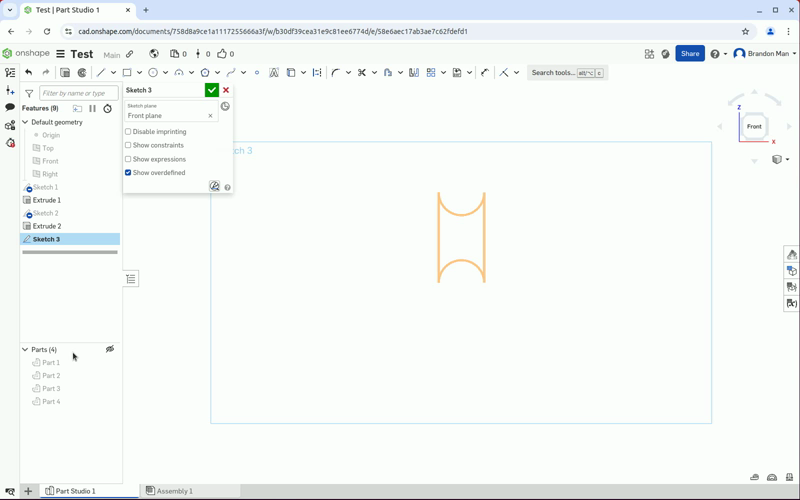
key_down(shift)
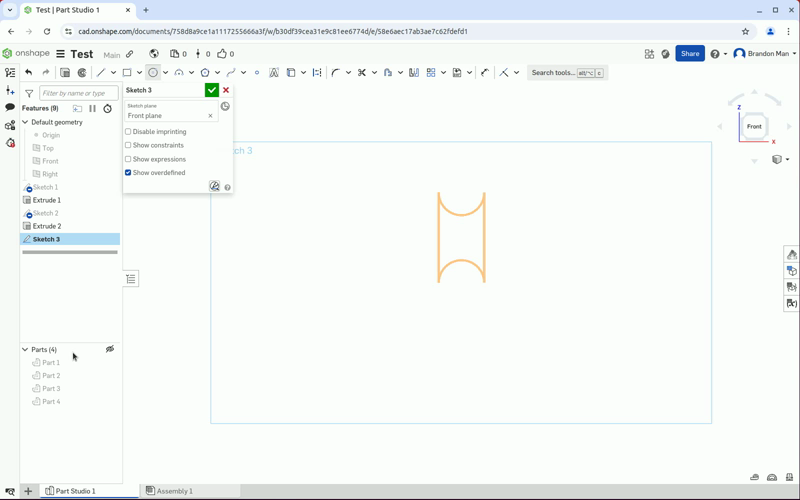
mouse_move(461, 282)
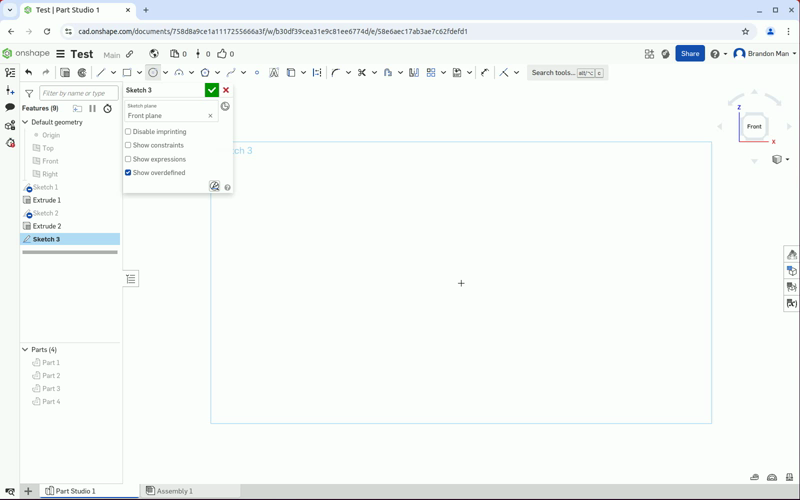
click(461, 282)
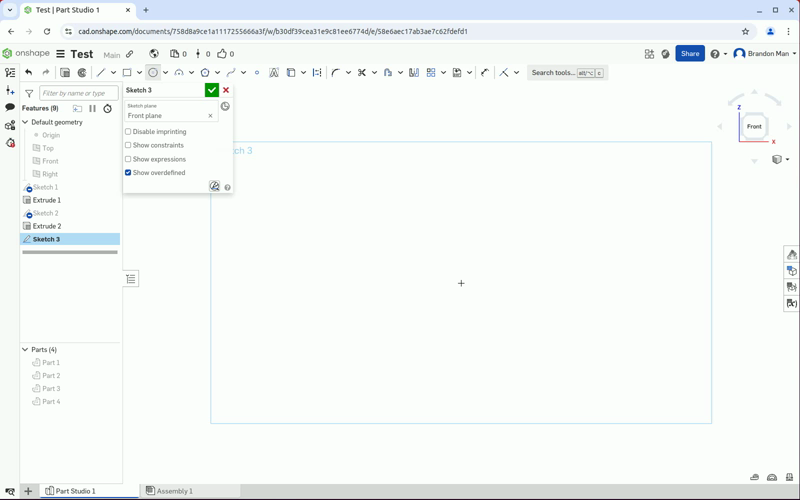
key_up(shift)
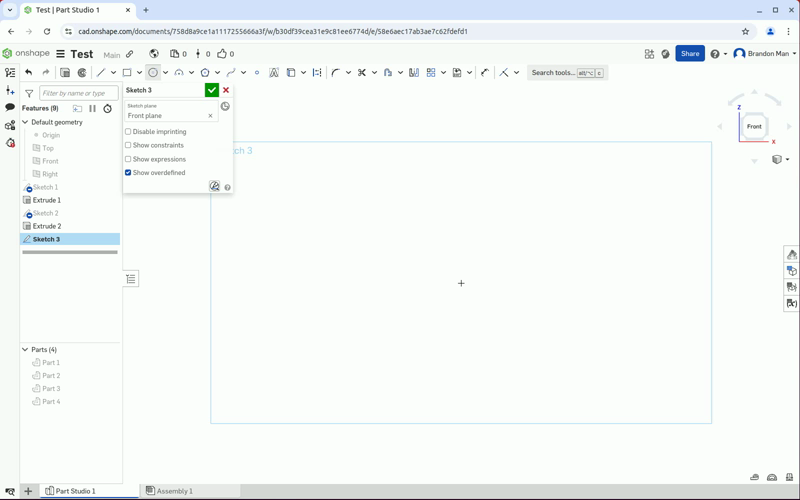
mouse_move(484, 282)
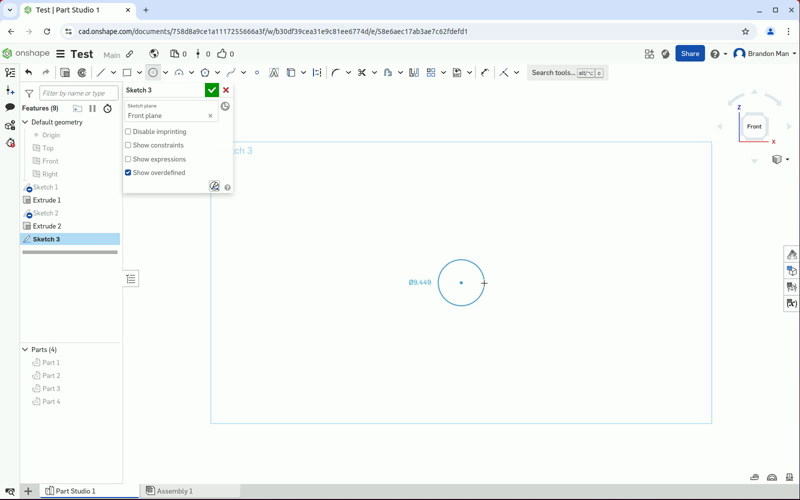
click(484, 282)
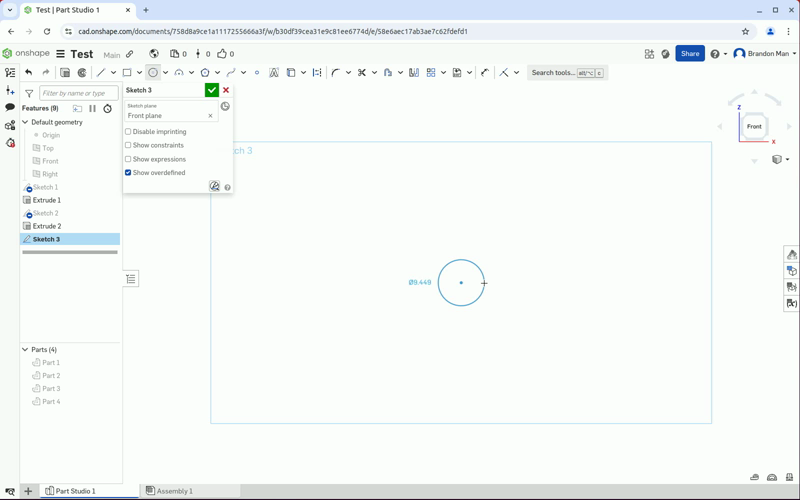
key(esc)
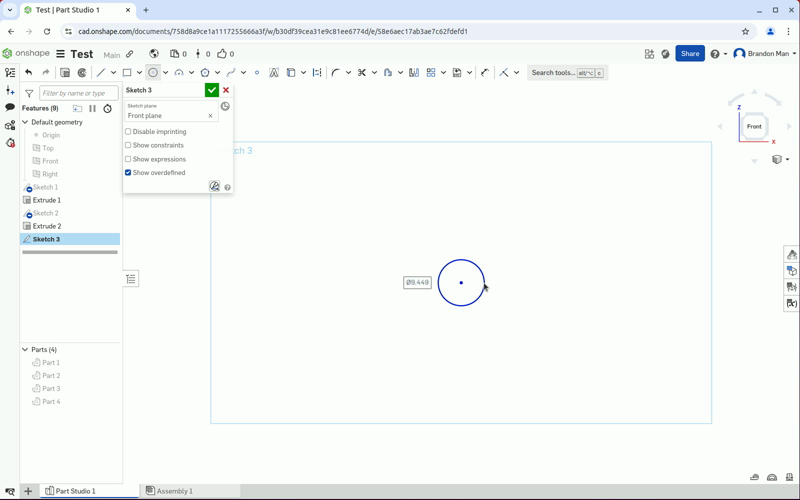
key(c)
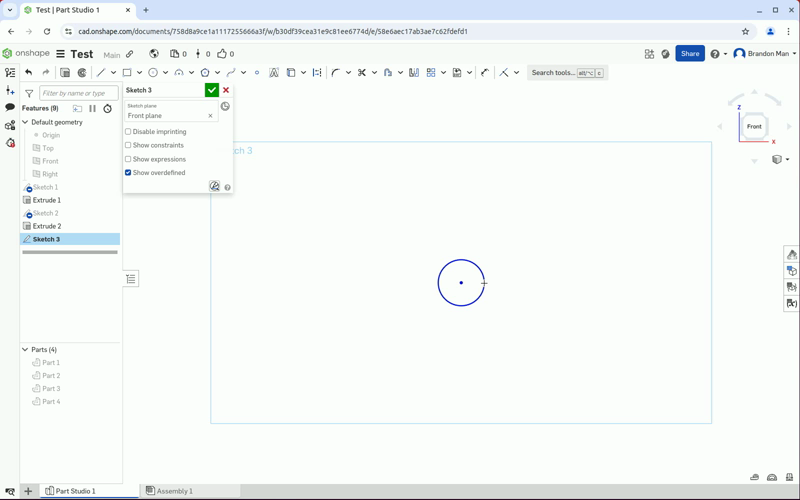
key_down(shift)
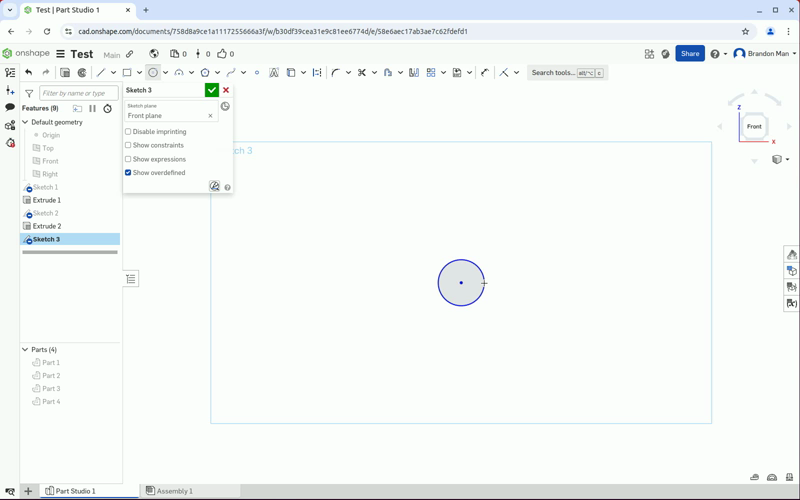
mouse_move(461, 282)
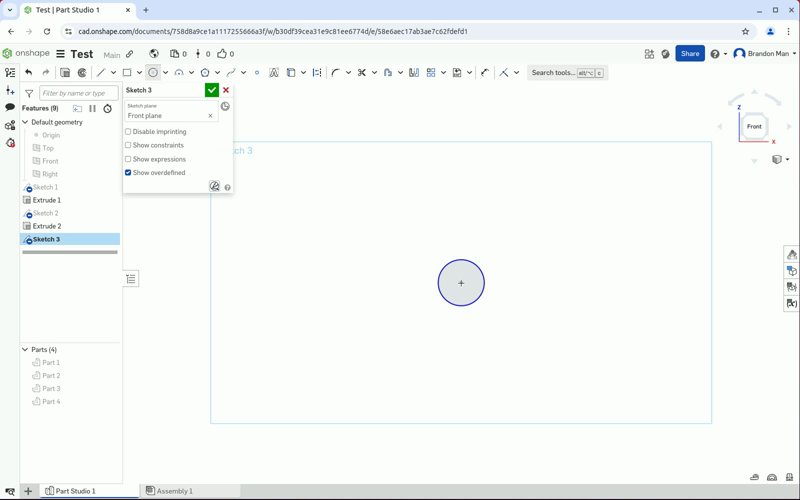
click(461, 282)
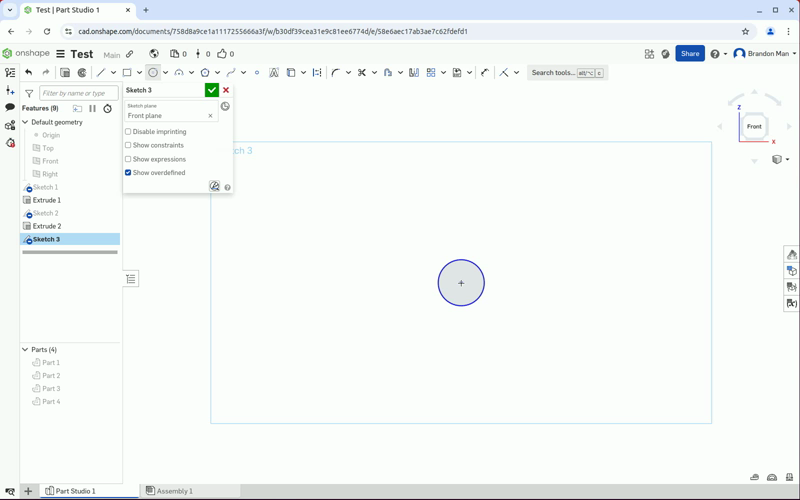
key_up(shift)
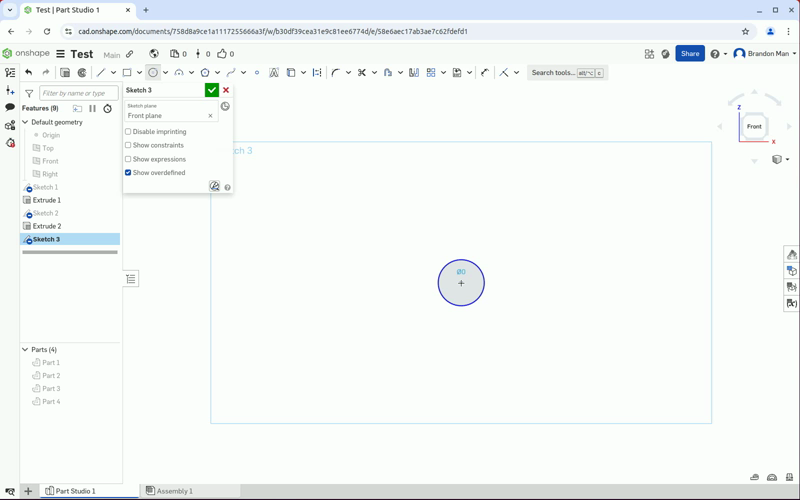
mouse_move(472, 282)
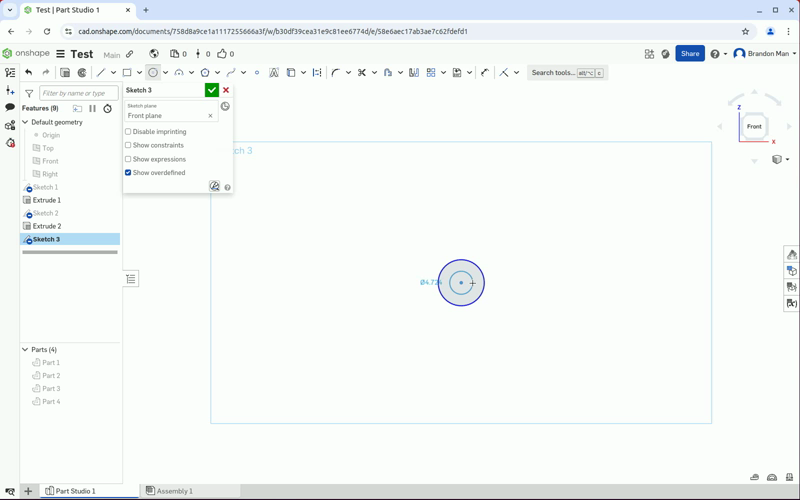
click(472, 282)
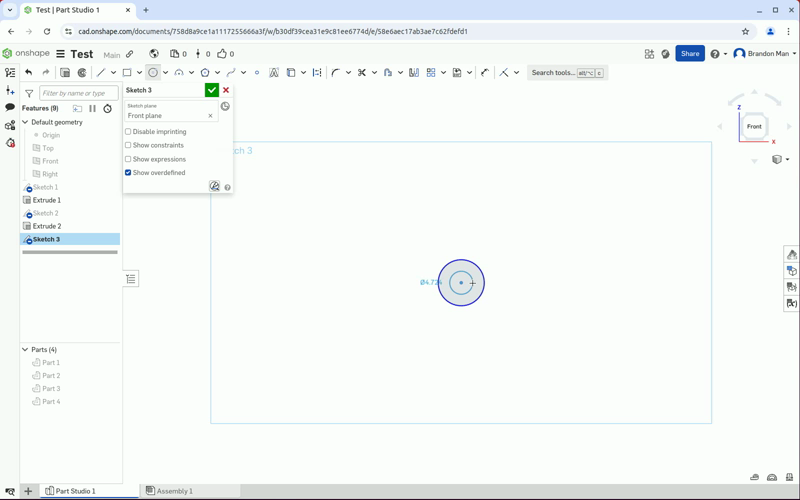
key(esc)
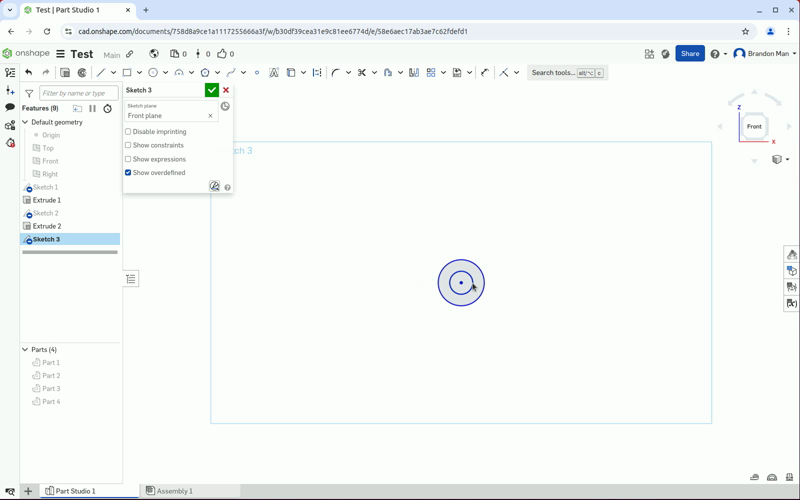
mouse_move(449, 300)
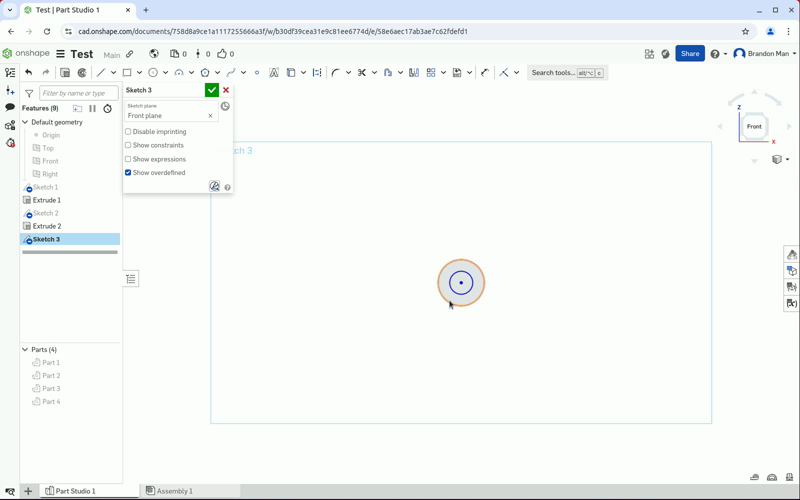
scroll(6)
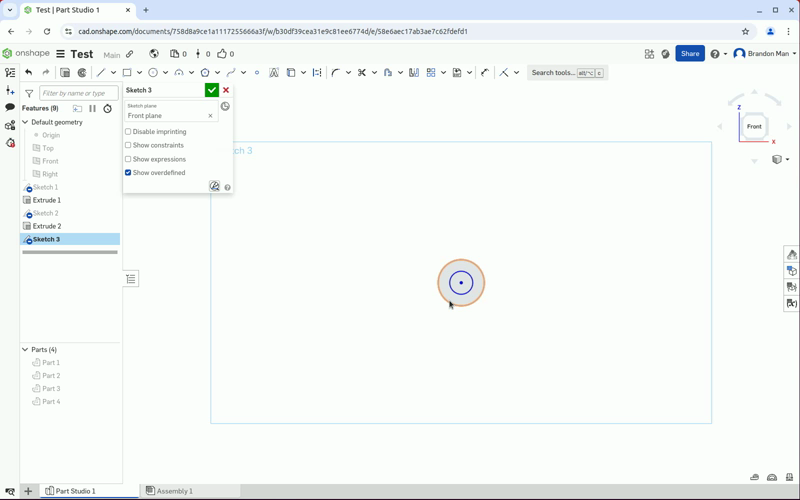
scroll(6)
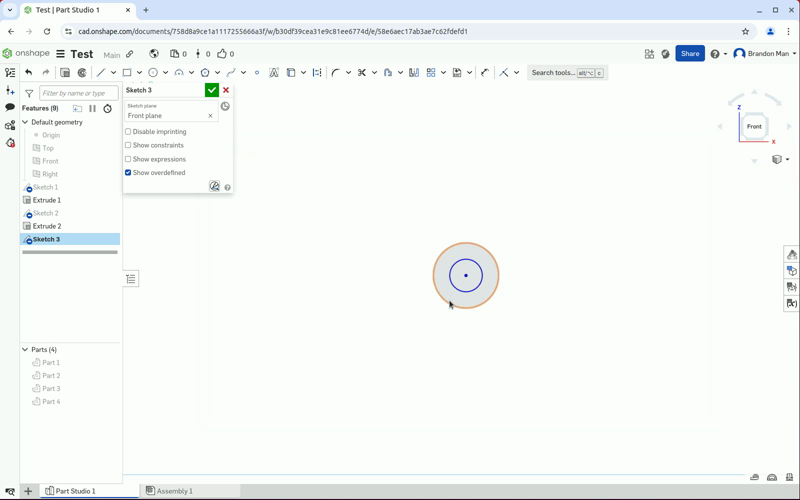
scroll(6)
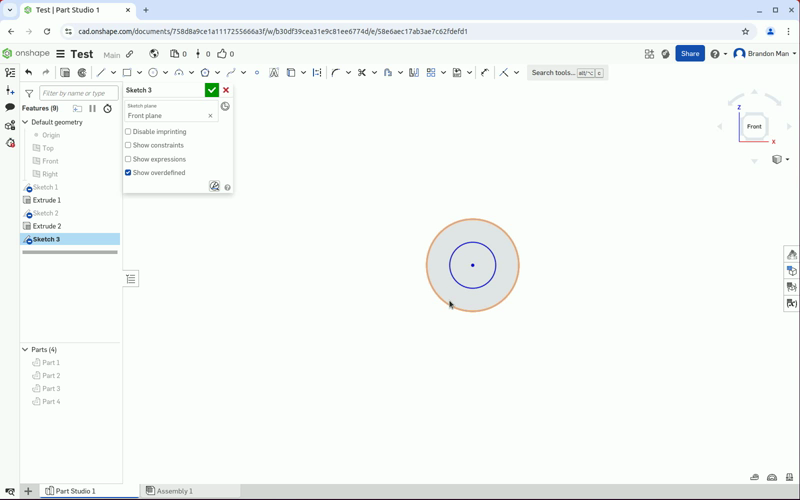
scroll(6)
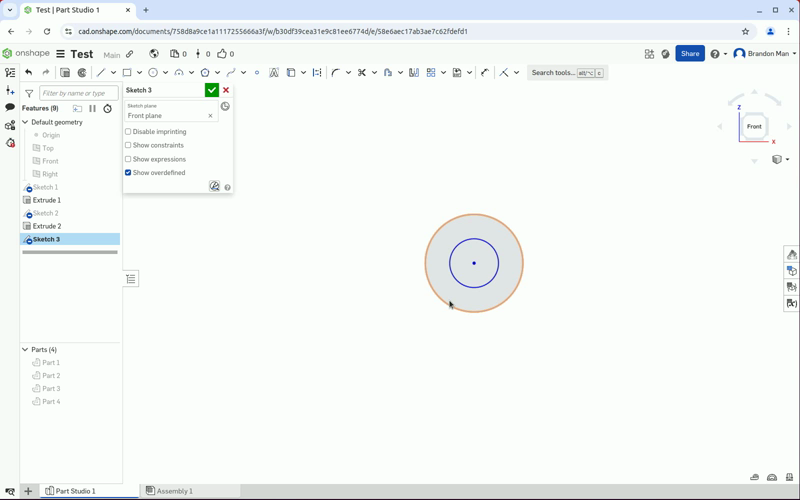
scroll(6)
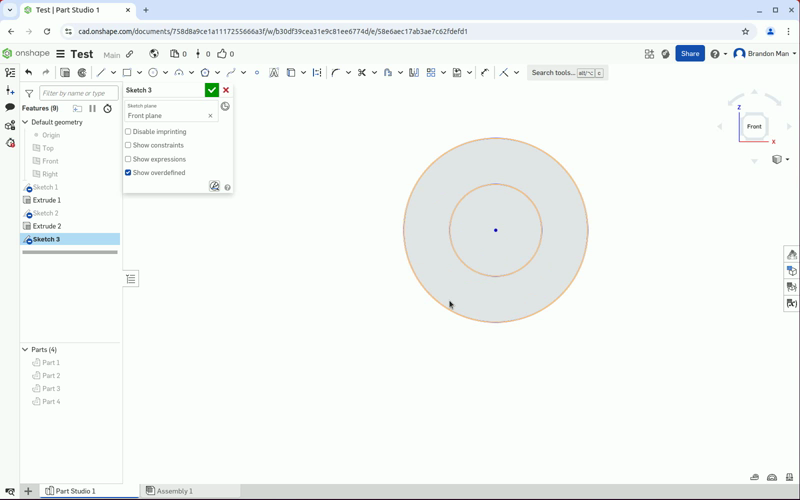
scroll(6)
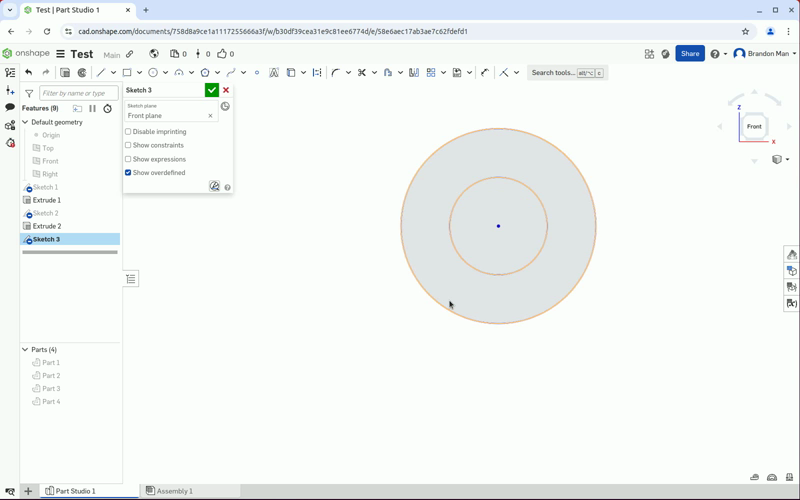
scroll(6)
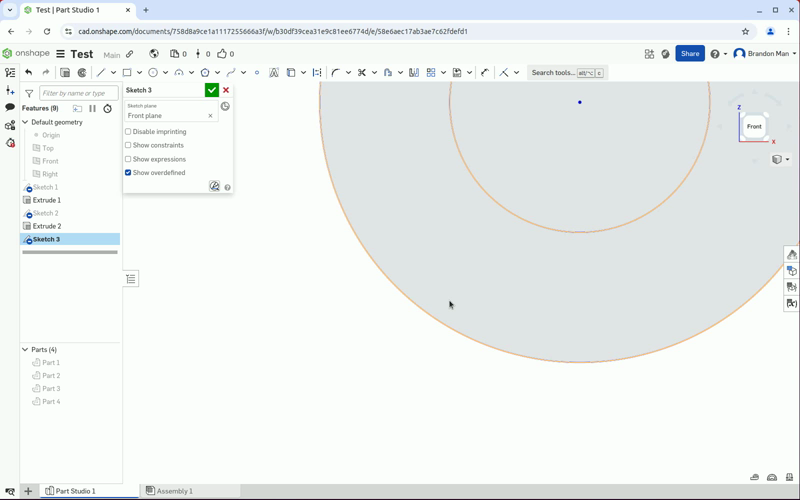
click(449, 300)
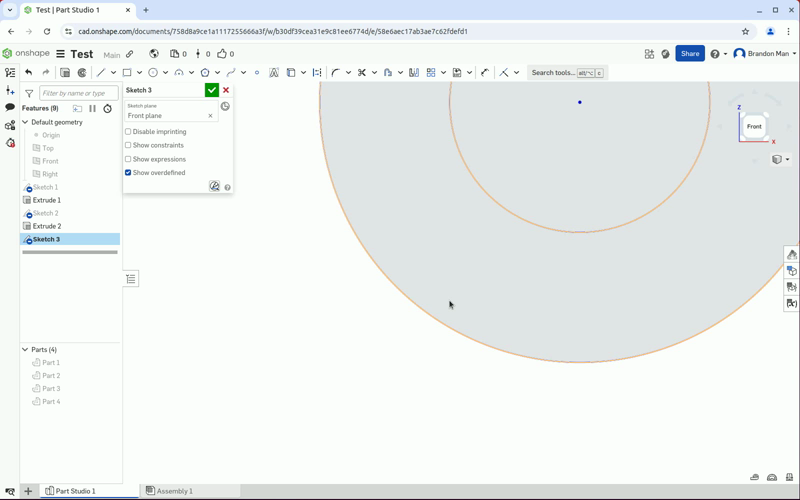
scroll(-6)
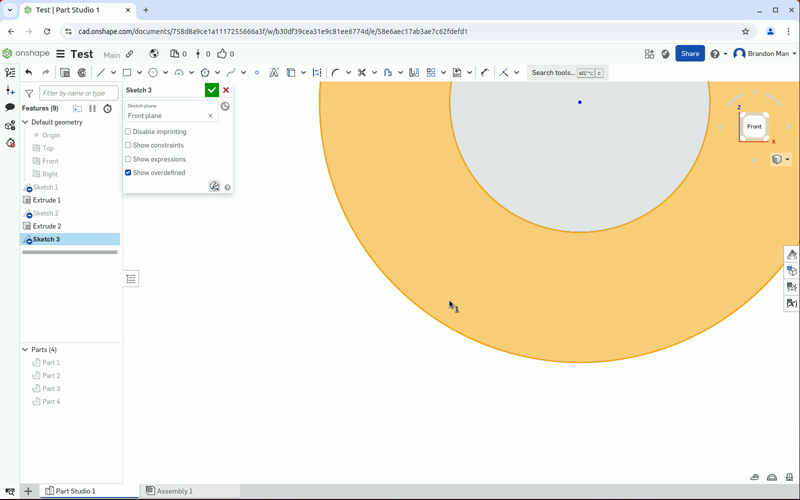
scroll(-6)
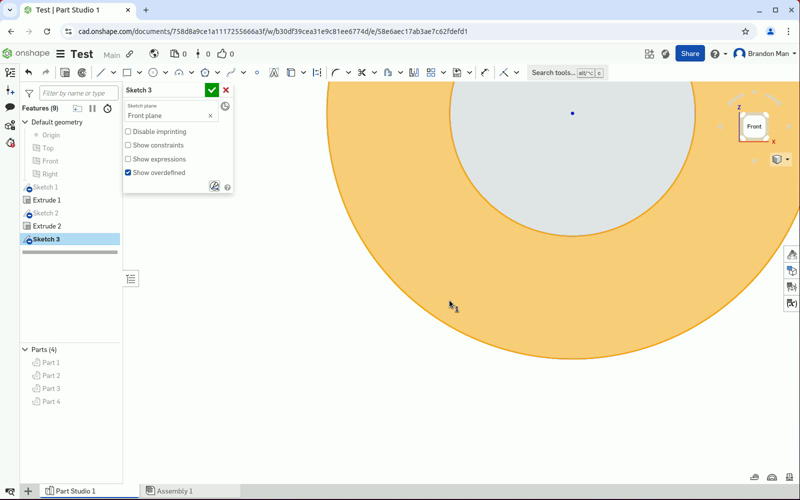
scroll(-6)
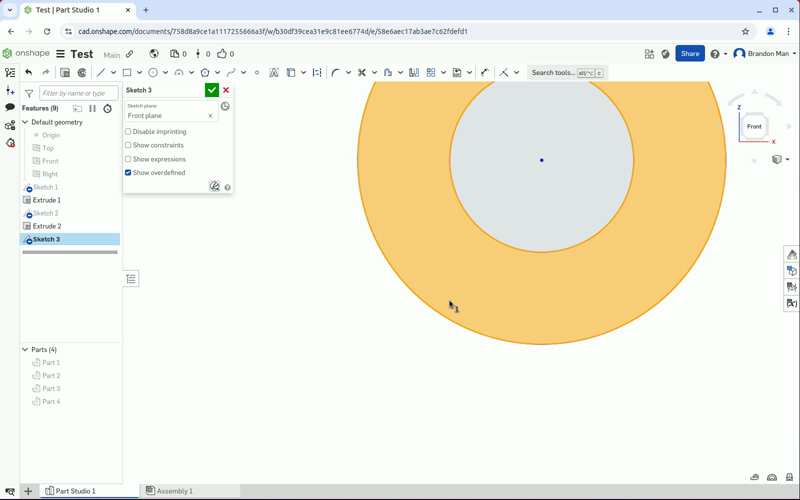
scroll(-6)
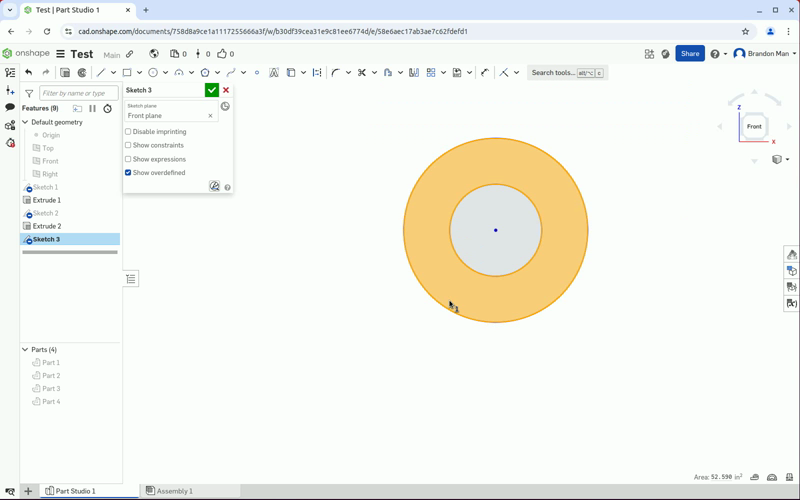
scroll(-6)
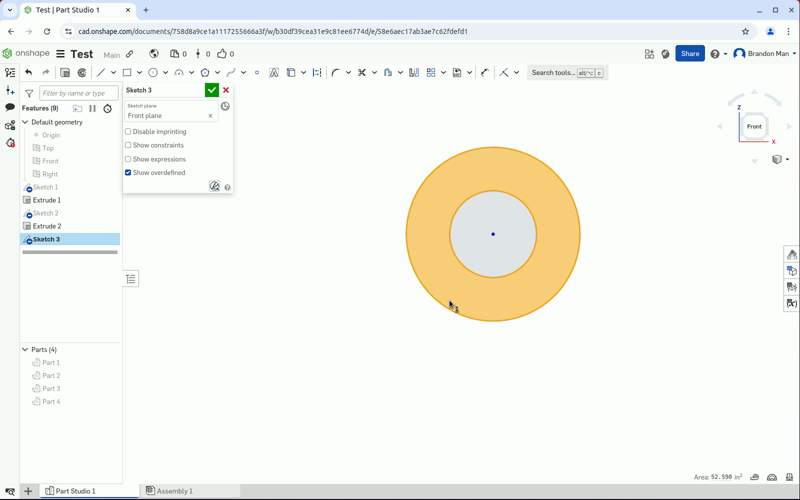
scroll(-6)
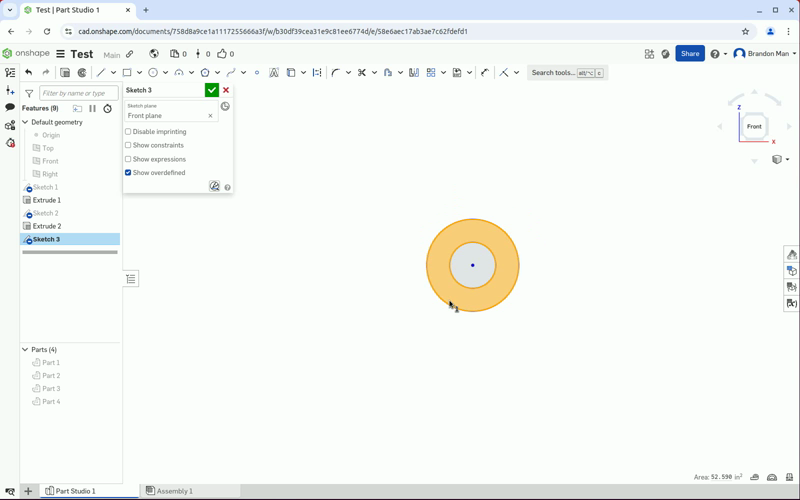
scroll(-6)
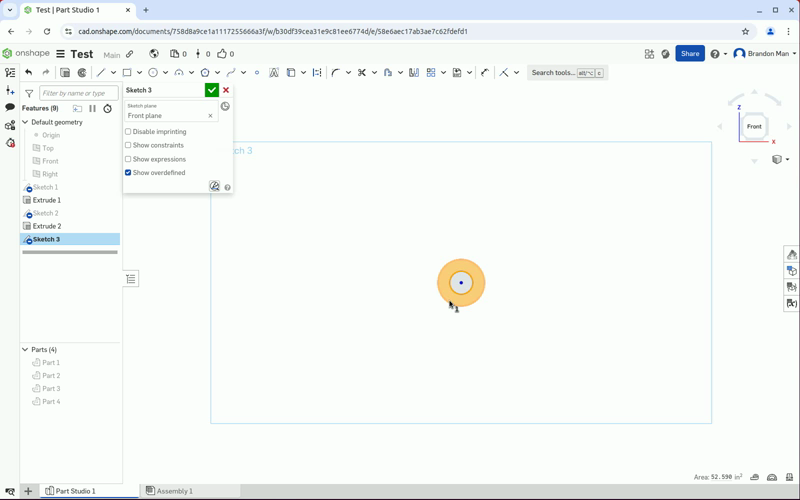
mouse_move(73, 352)
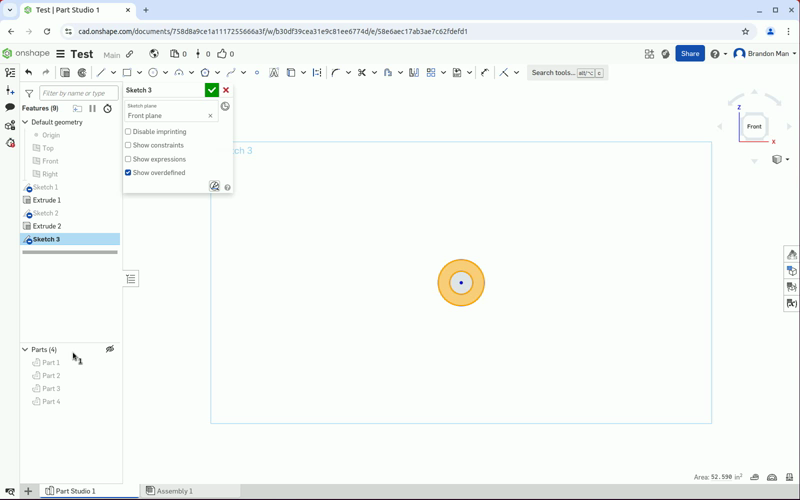
key(shift+y)
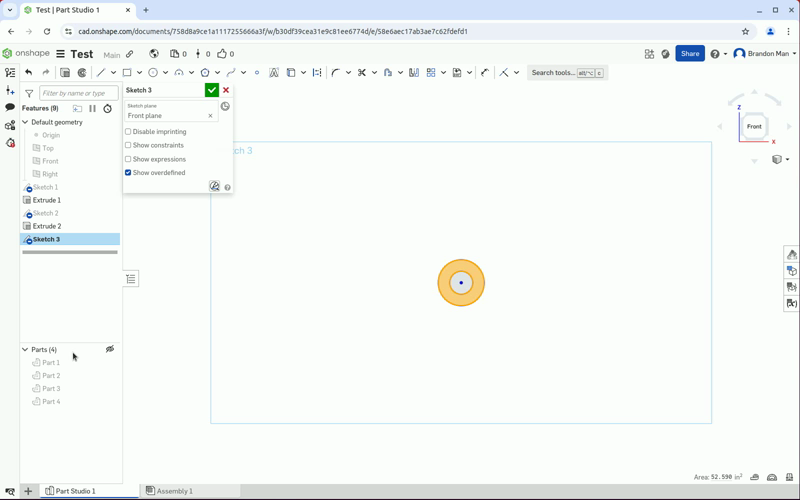
key(shift+e)
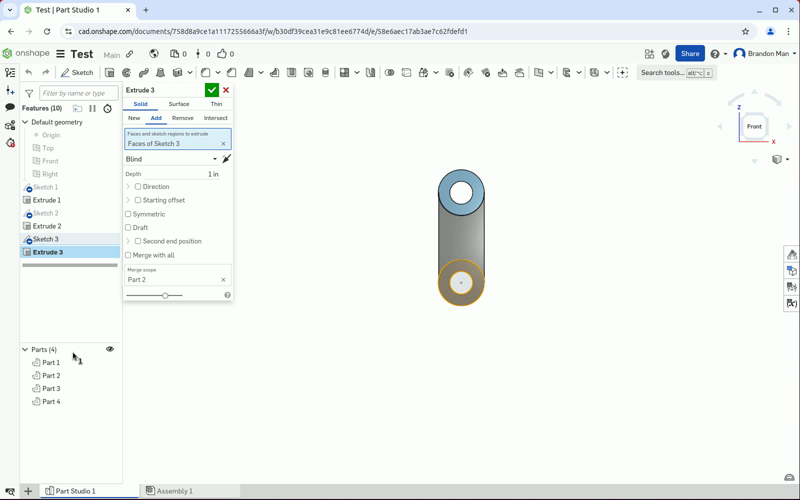
mouse_move(143, 106)
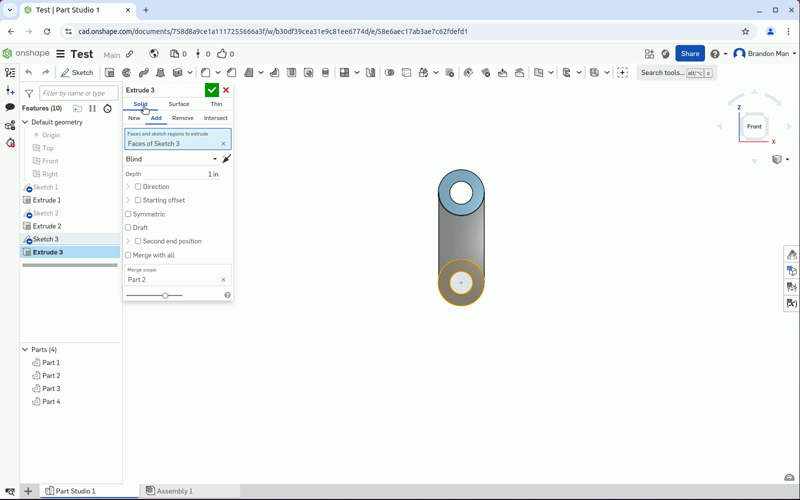
click(143, 106)
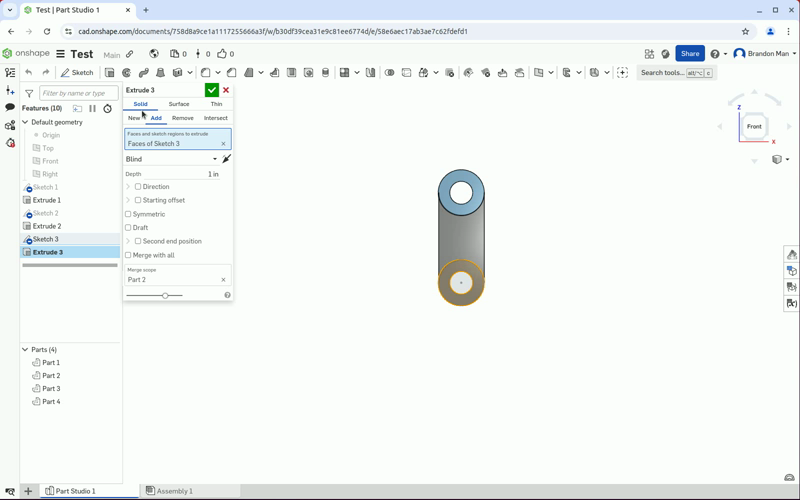
mouse_move(137, 120)
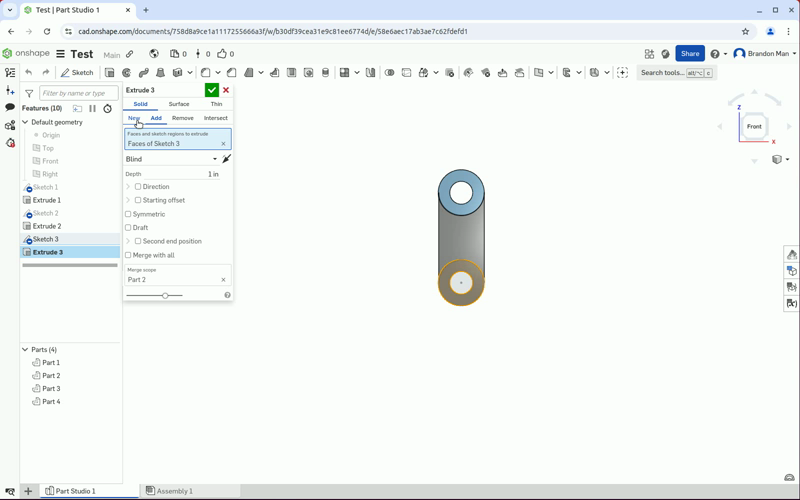
click(137, 120)
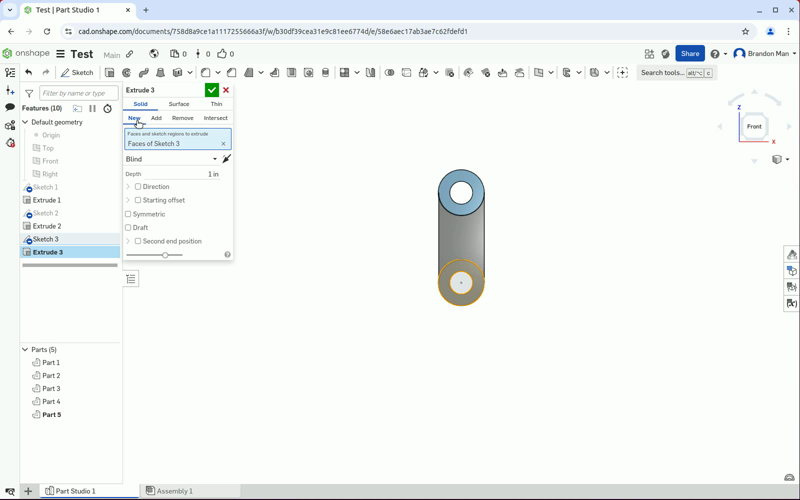
key(tab, 4)
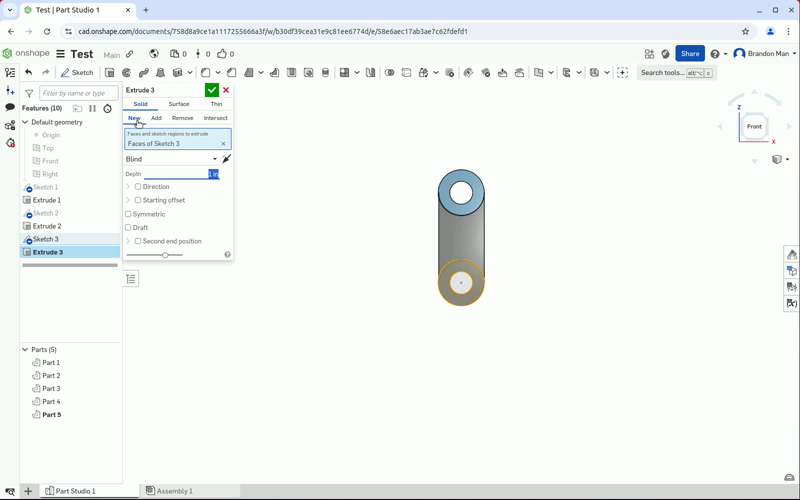
text(-4.574)
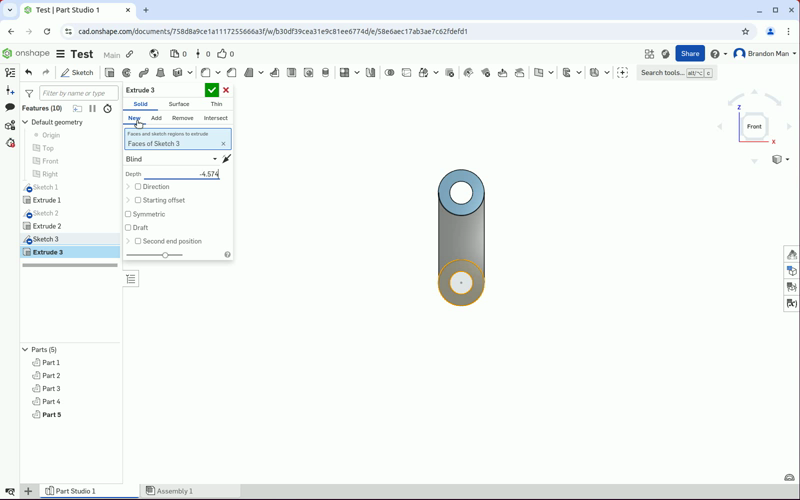
key(enter)
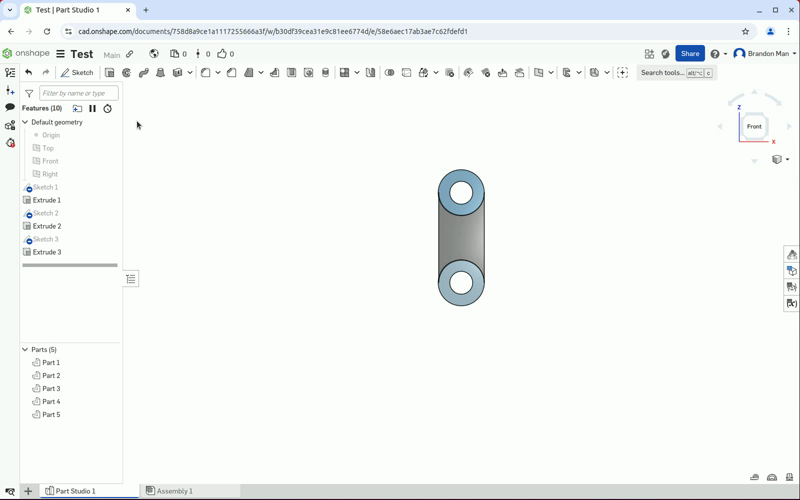
key(shift+h)
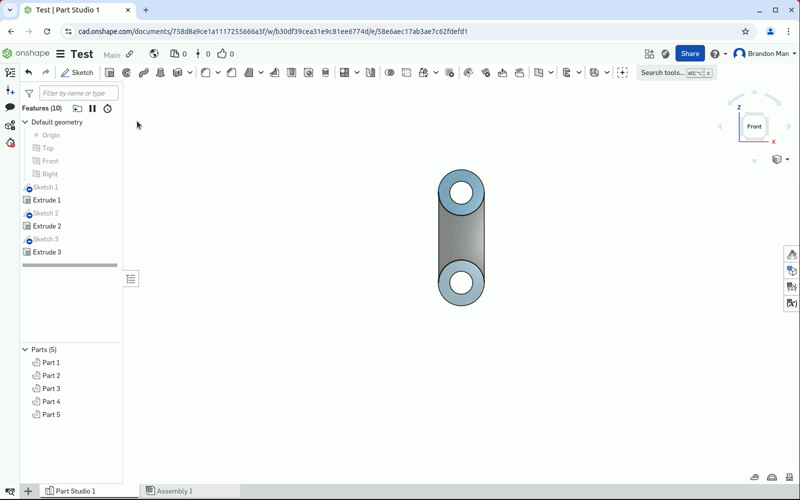
key(shift+h)
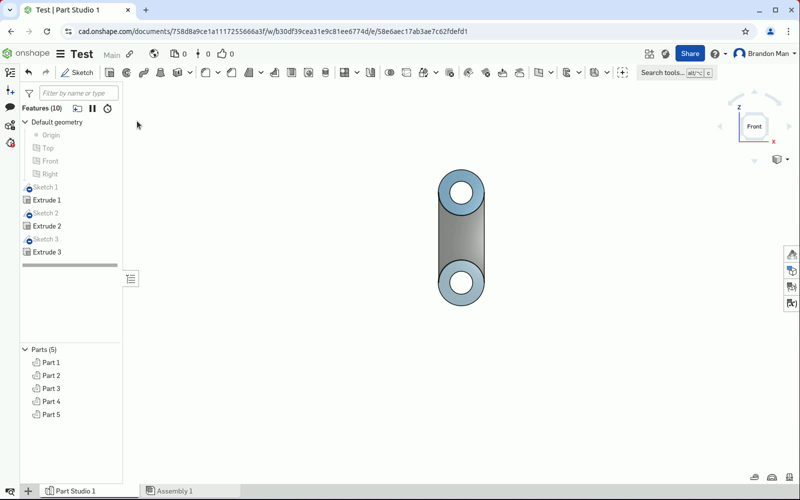
mouse_move(73, 189)
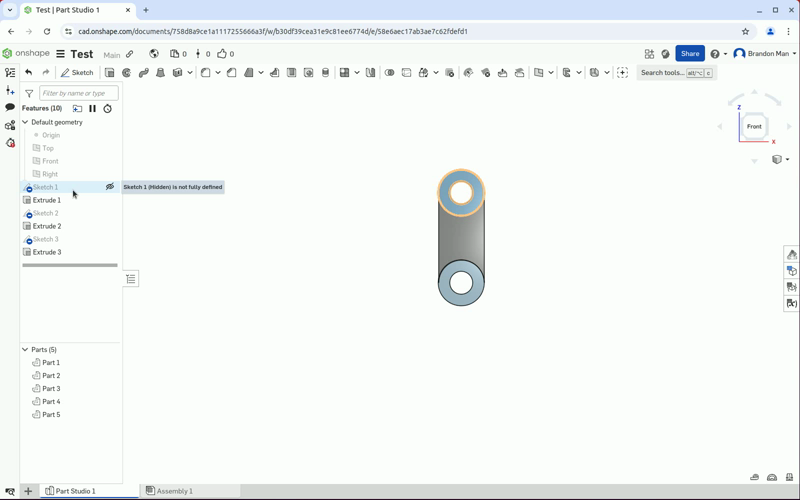
click(73, 189)
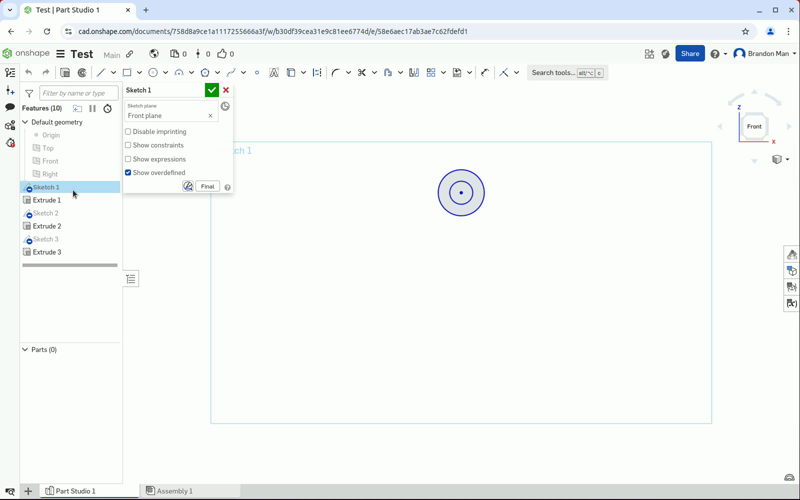
mouse_move(229, 92)
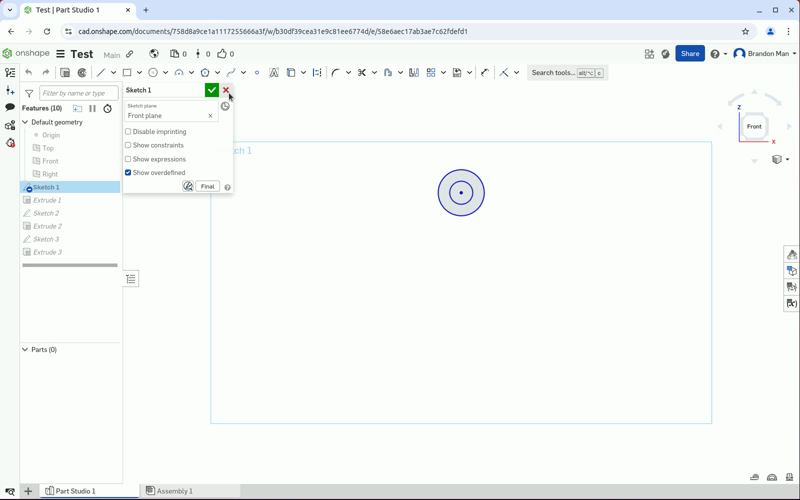
click(229, 92)
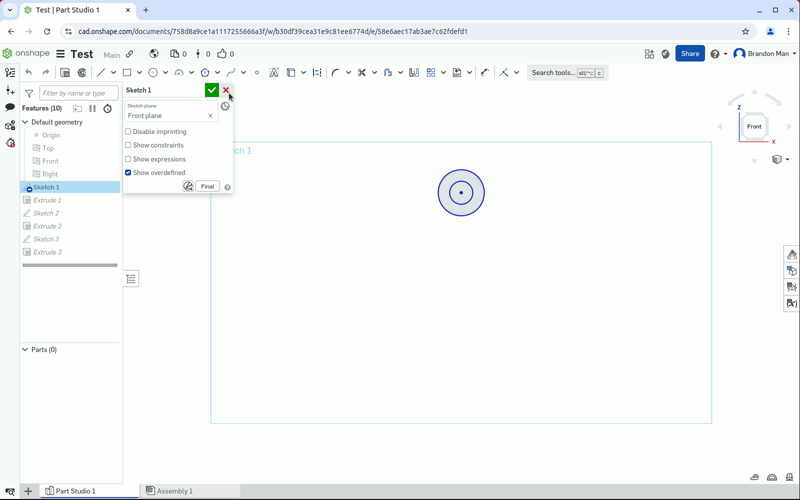
key(shift+s)
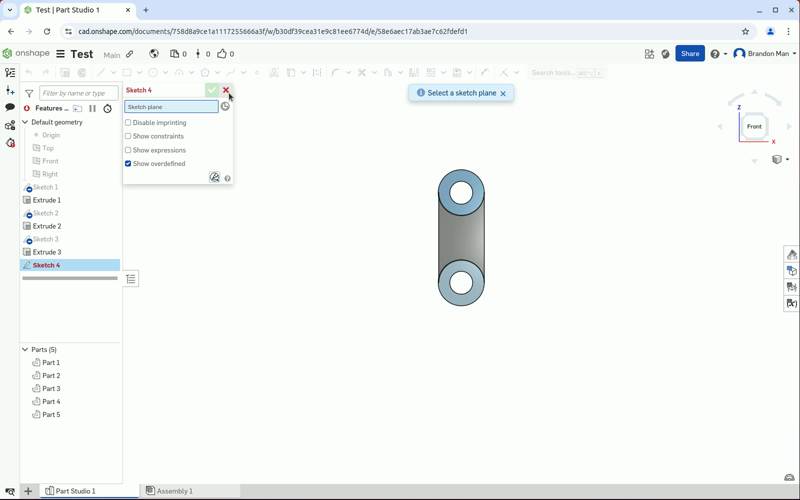
mouse_move(73, 163)
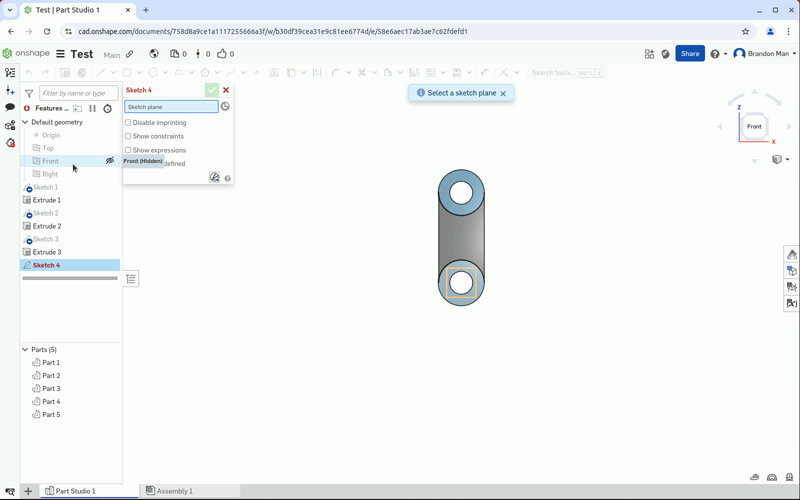
click(73, 163)
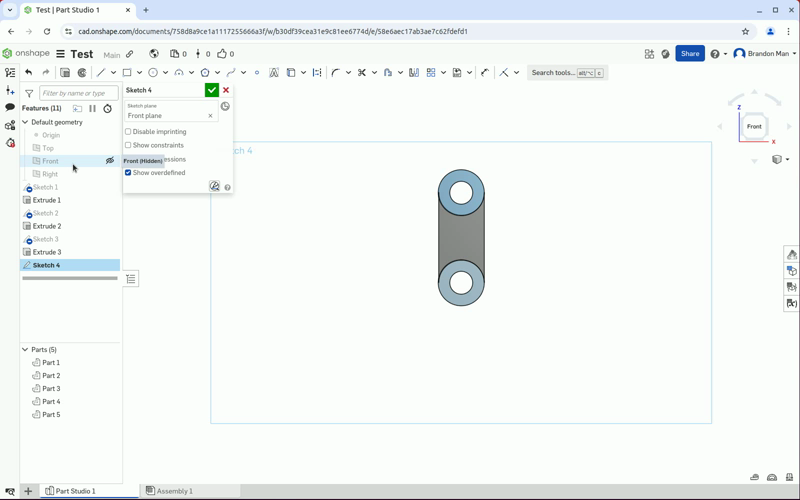
mouse_move(73, 352)
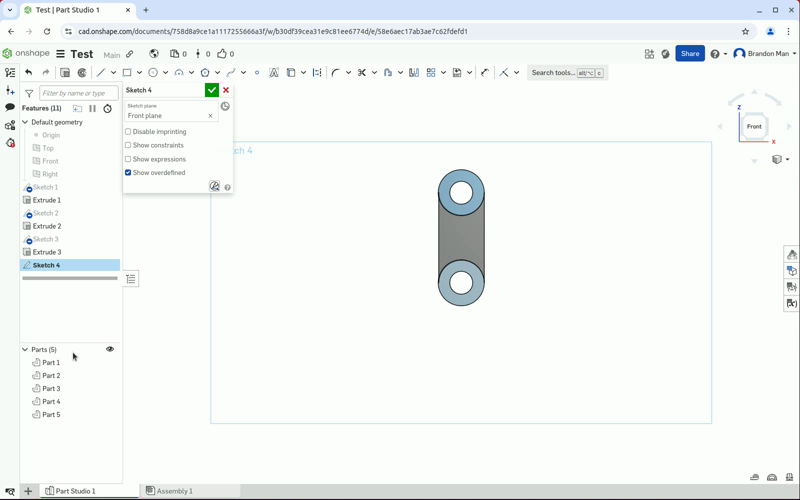
key(y)
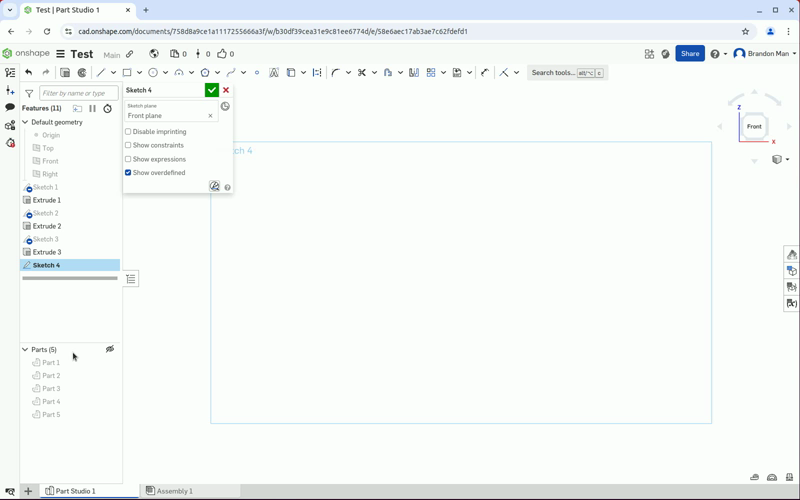
key(c)
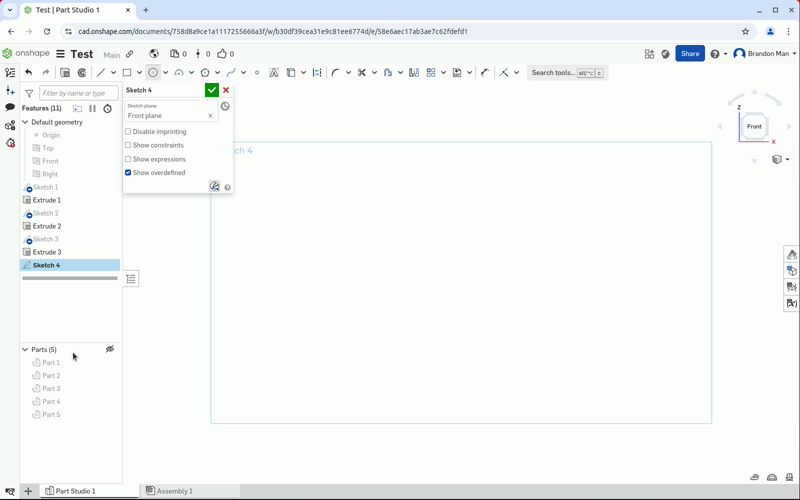
key_down(shift)
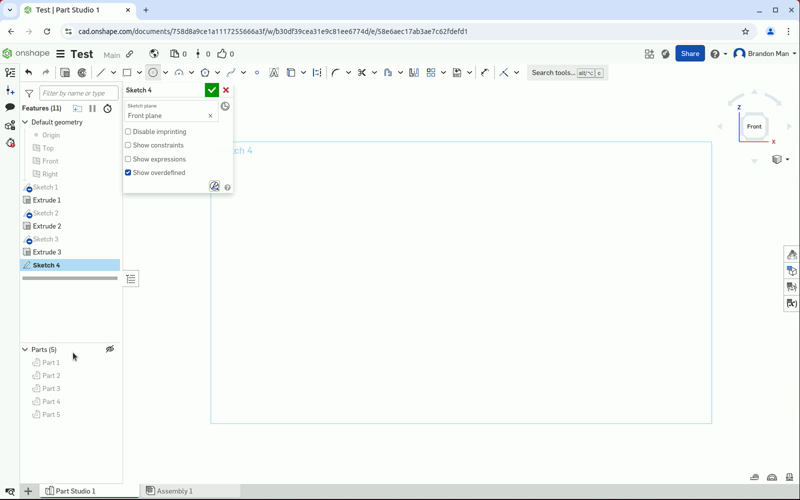
mouse_move(461, 282)
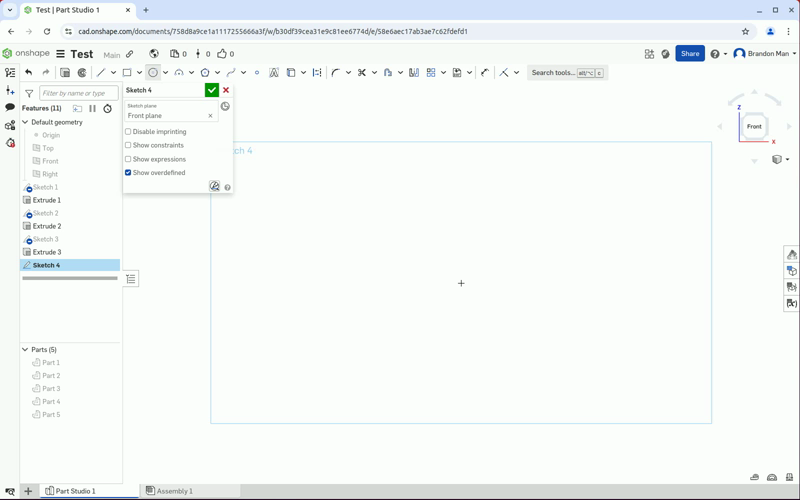
click(461, 282)
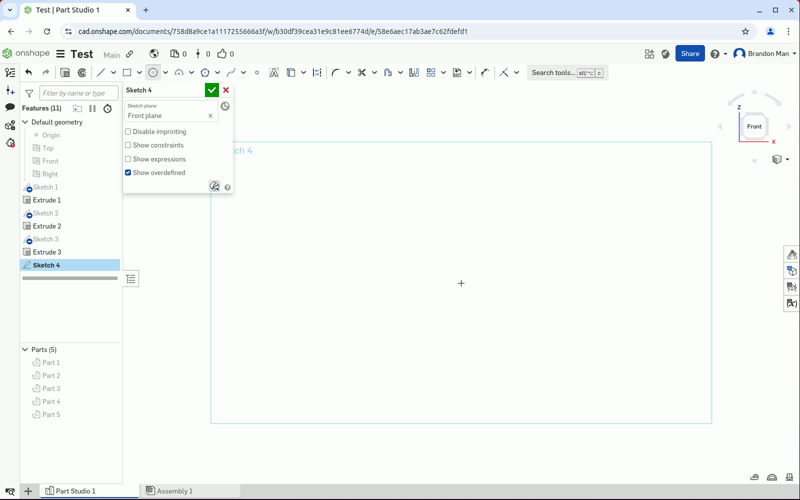
key_up(shift)
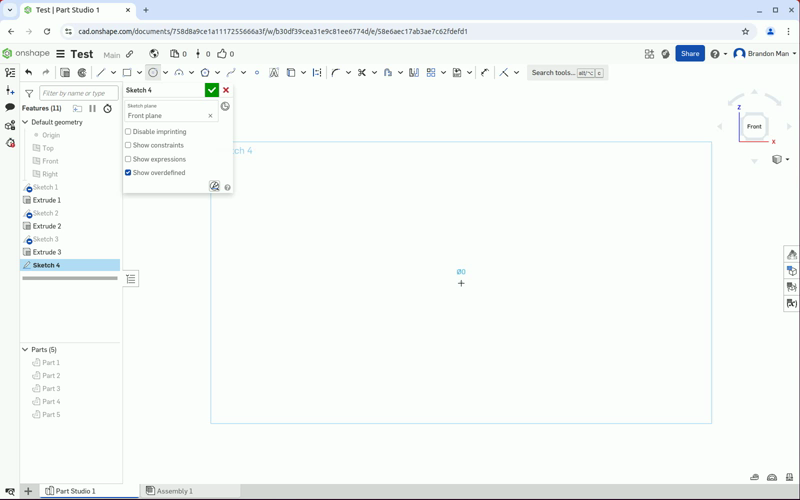
mouse_move(484, 282)
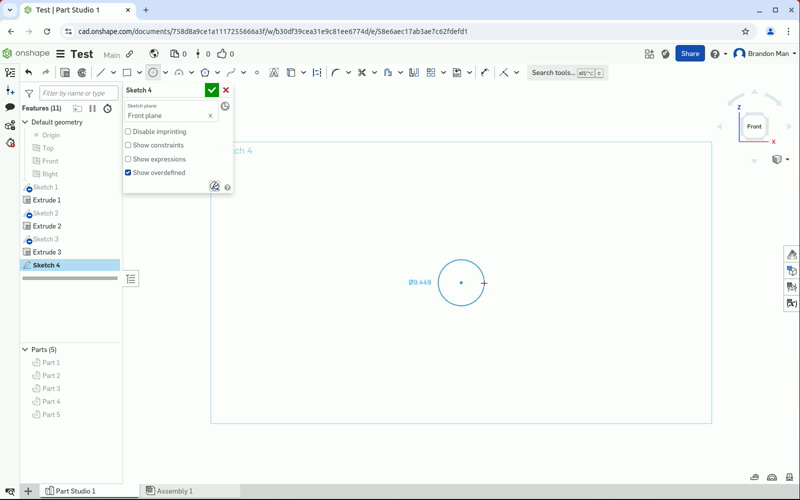
click(484, 282)
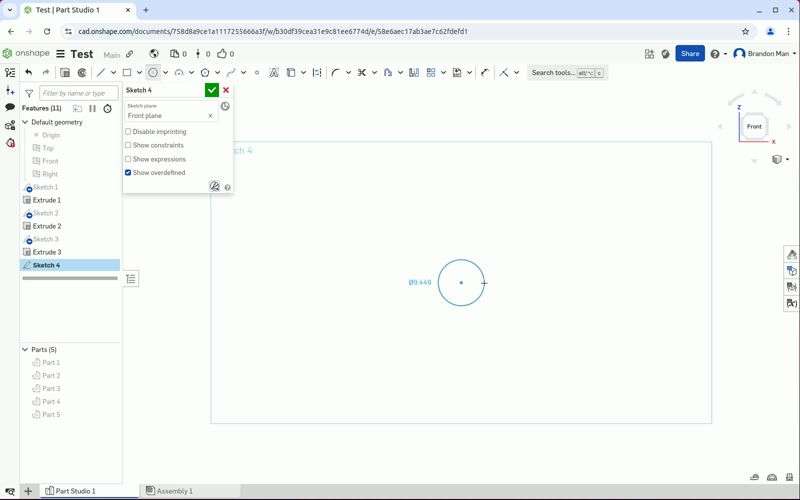
key(esc)
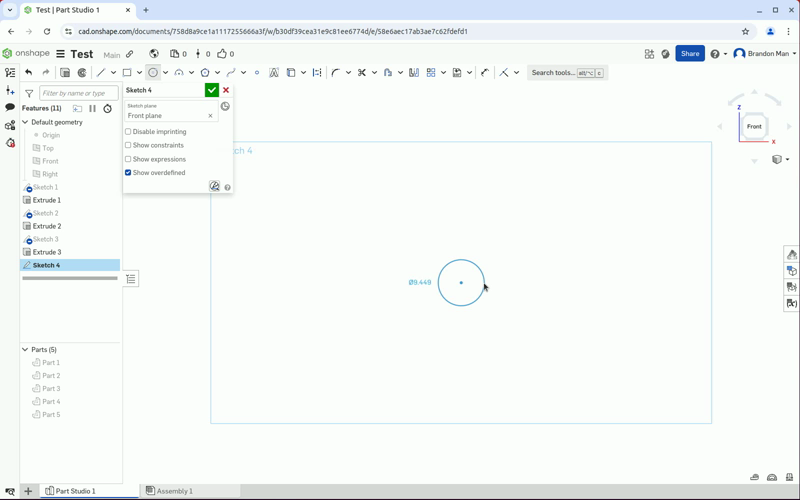
key(c)
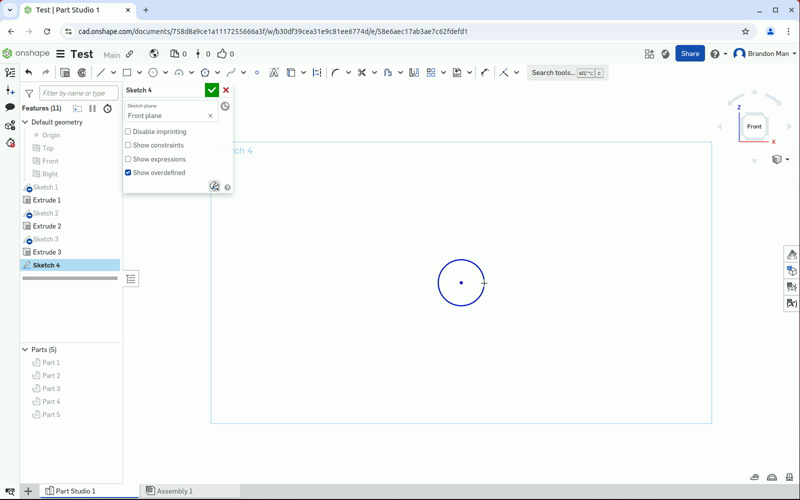
key_down(shift)
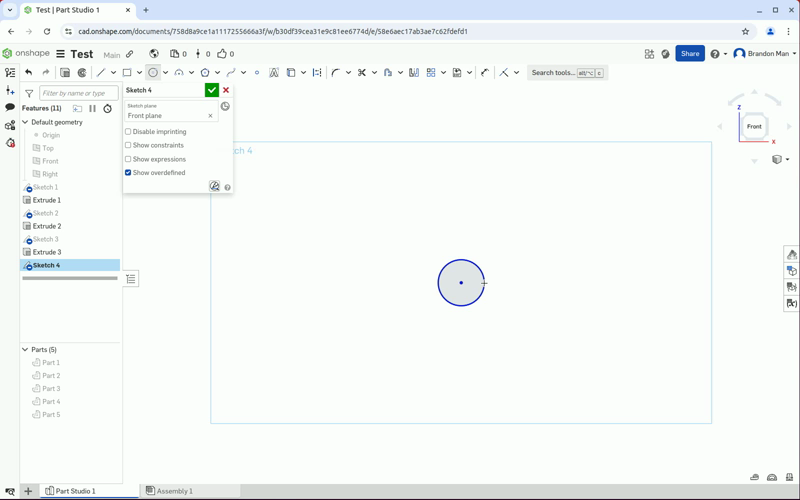
mouse_move(461, 282)
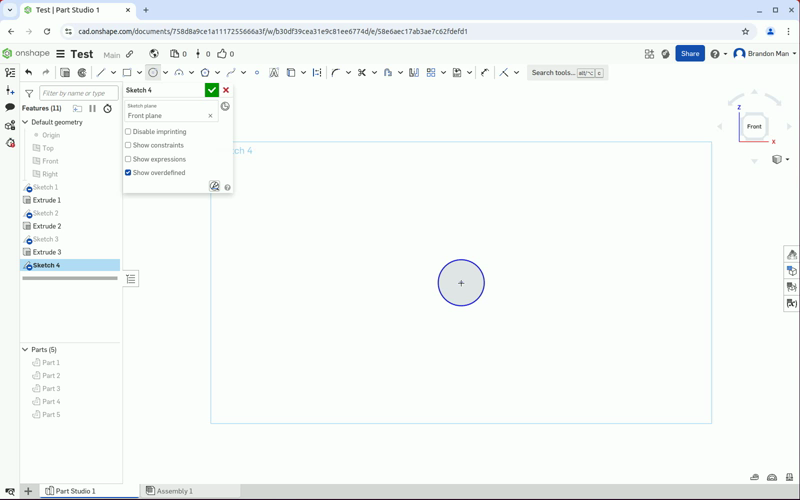
click(461, 282)
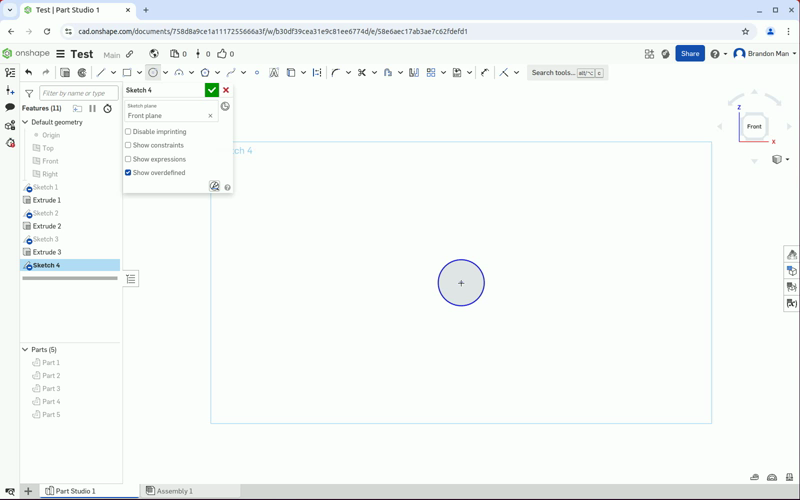
key_up(shift)
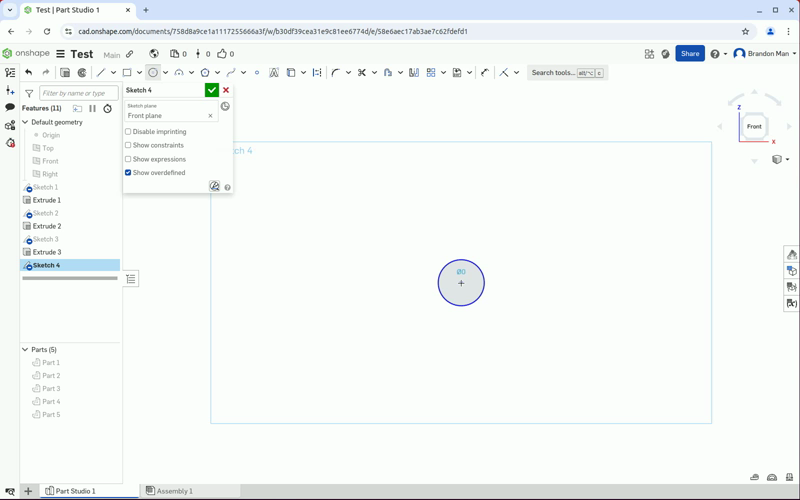
mouse_move(472, 282)
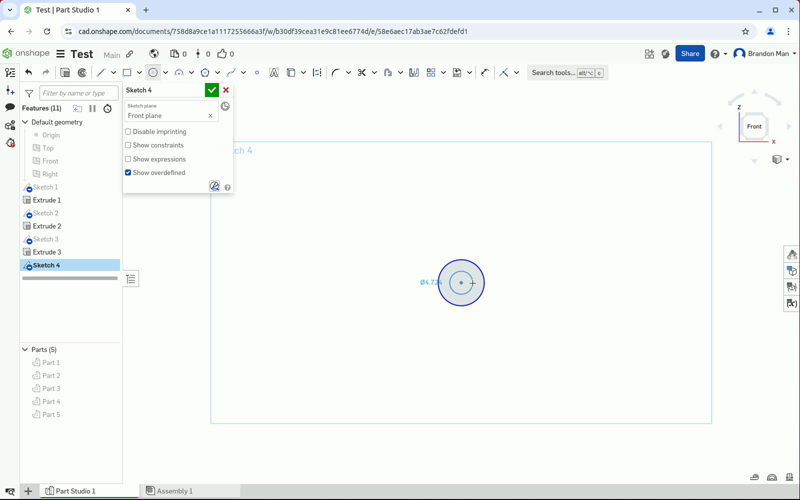
click(472, 282)
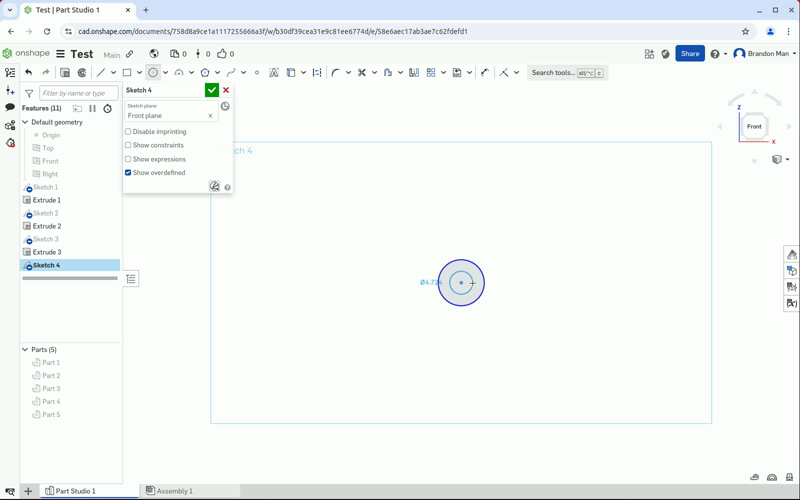
key(esc)
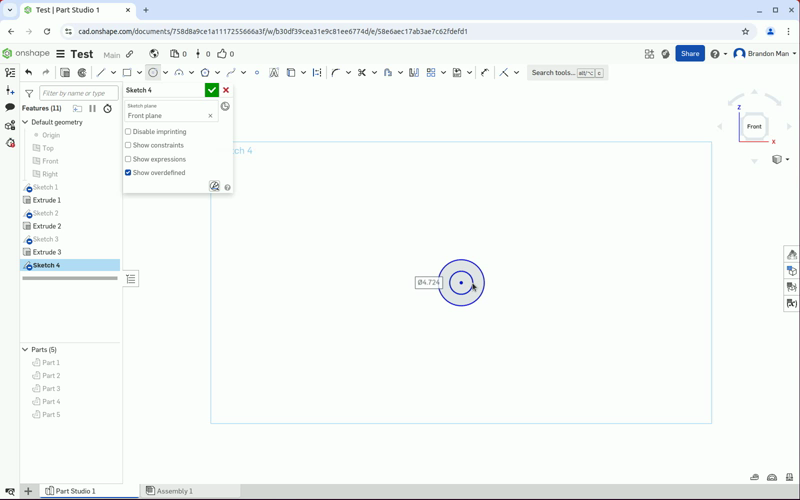
mouse_move(460, 302)
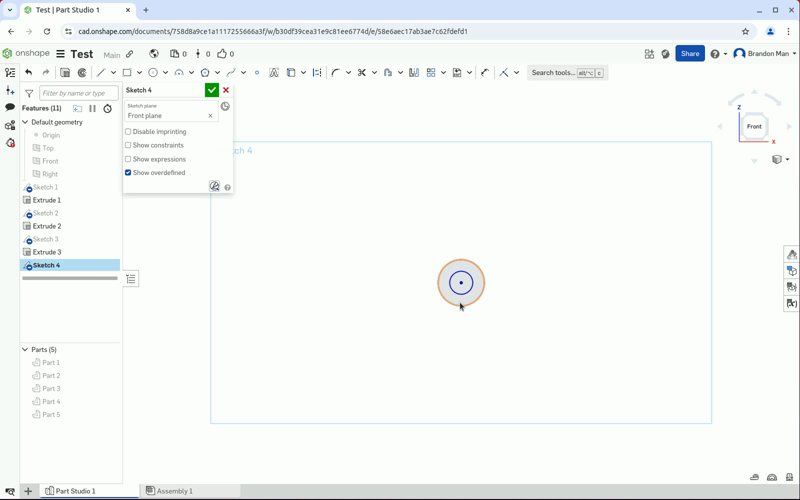
scroll(6)
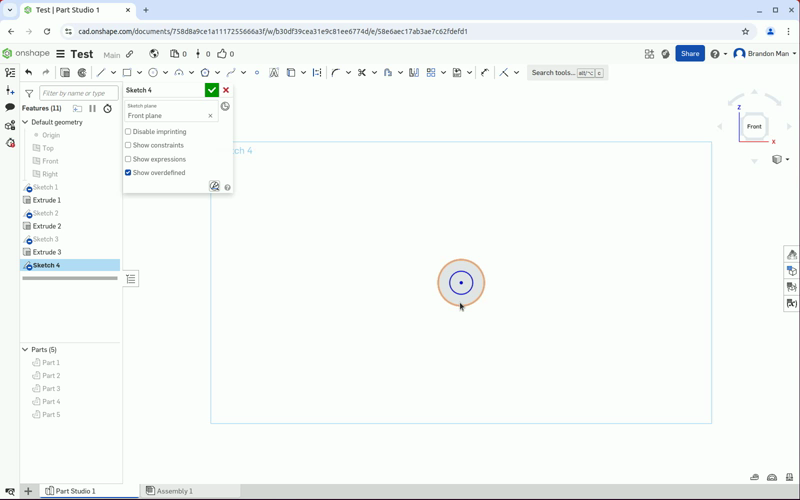
scroll(6)
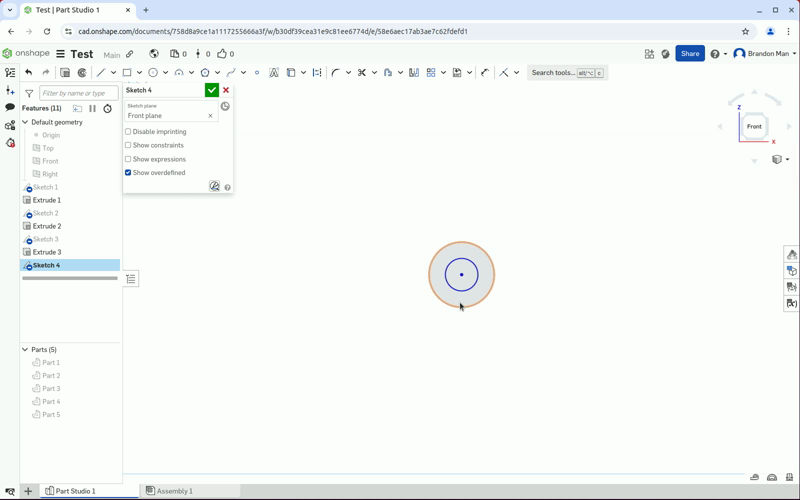
scroll(6)
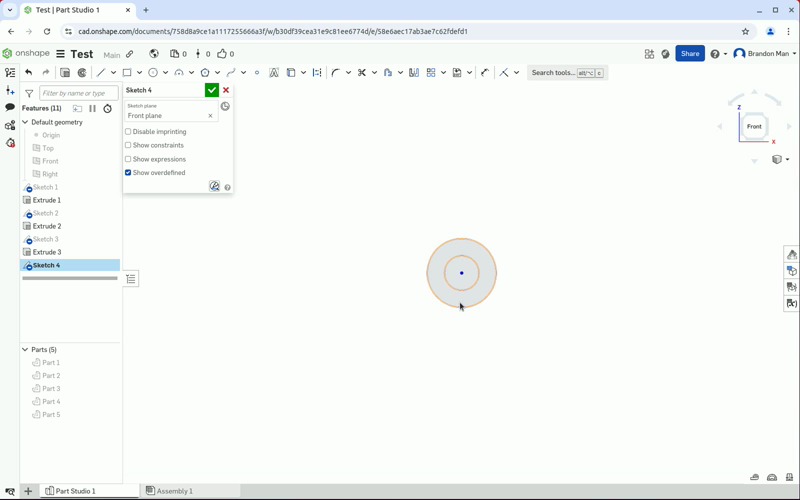
scroll(6)
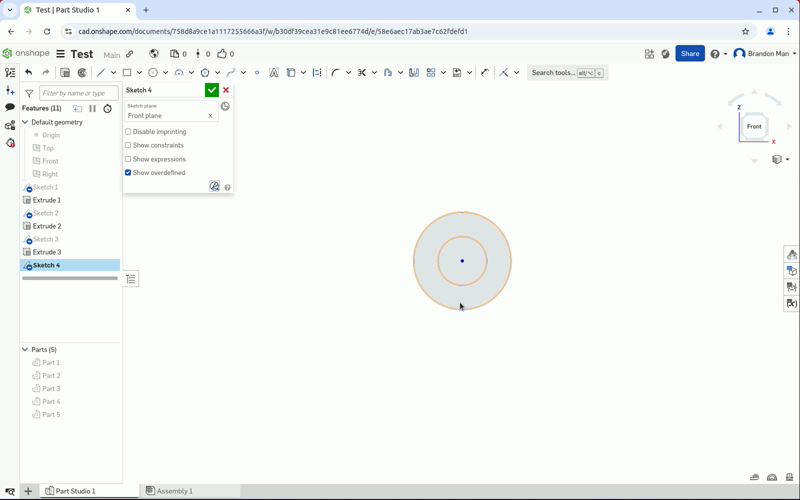
scroll(6)
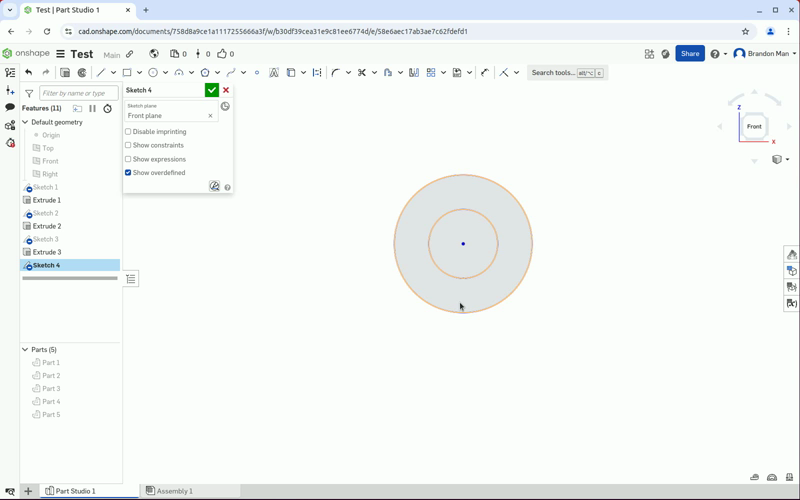
scroll(6)
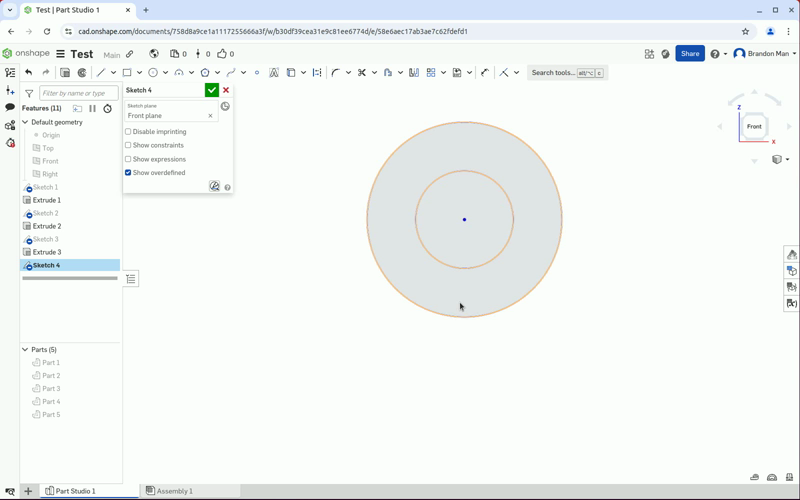
scroll(6)
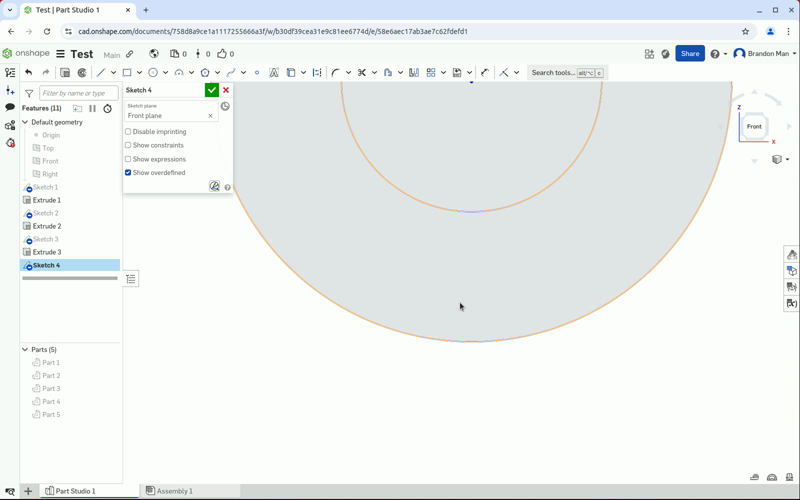
click(460, 302)
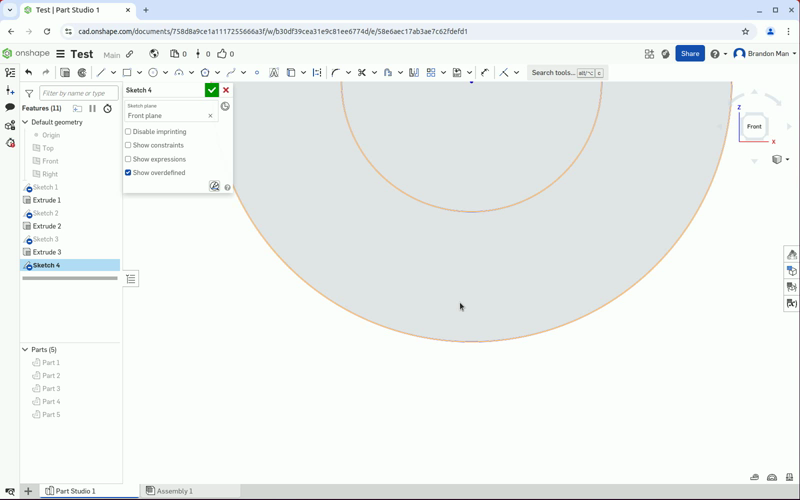
scroll(-6)
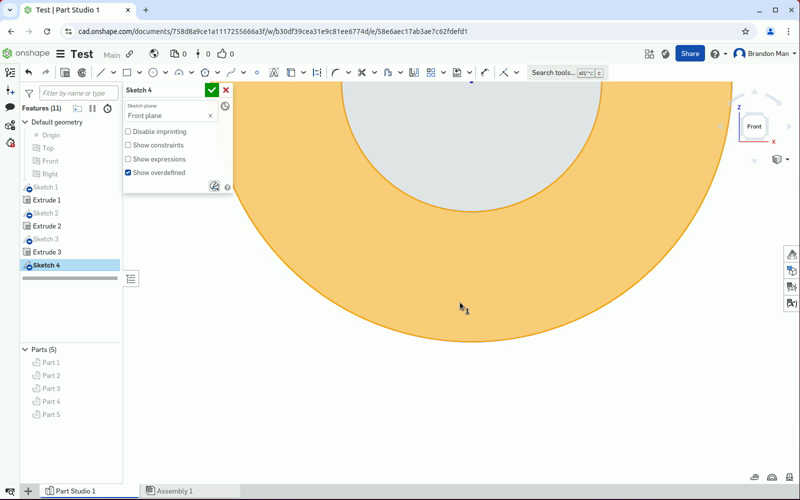
scroll(-6)
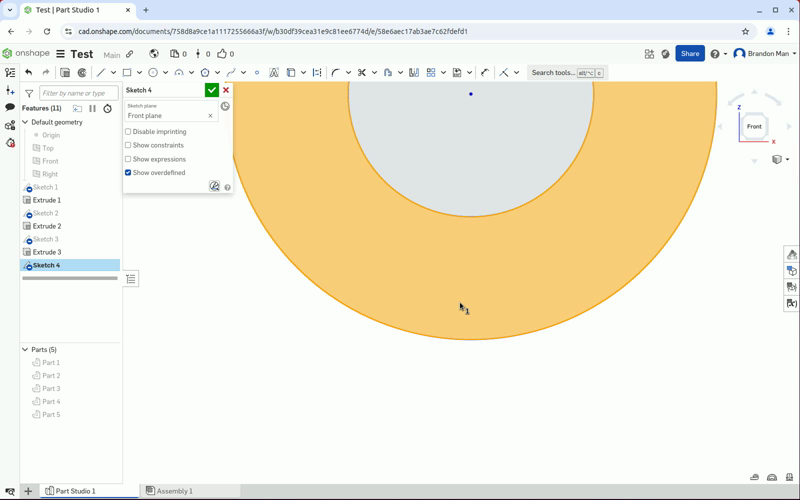
scroll(-6)
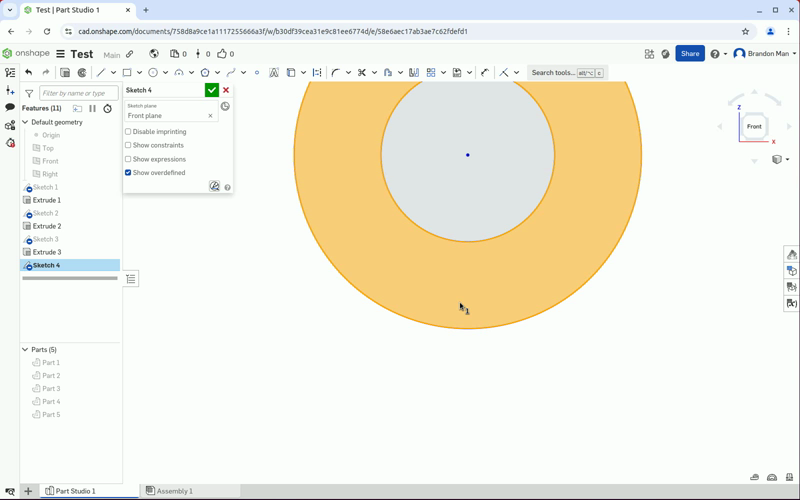
scroll(-6)
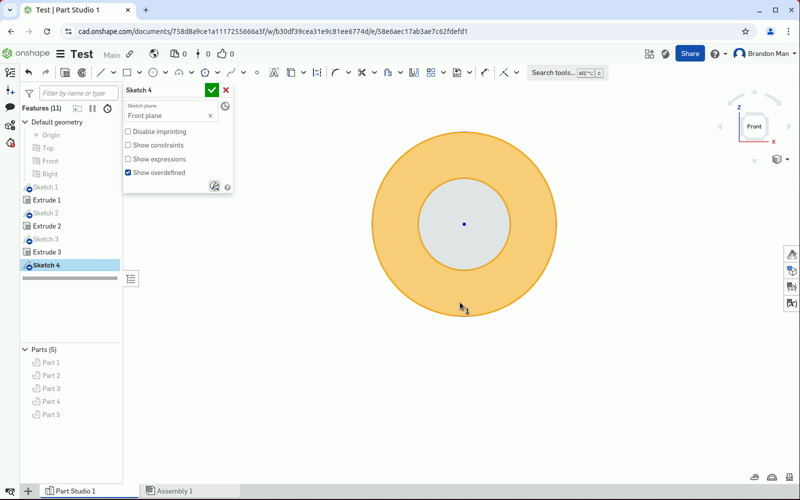
scroll(-6)
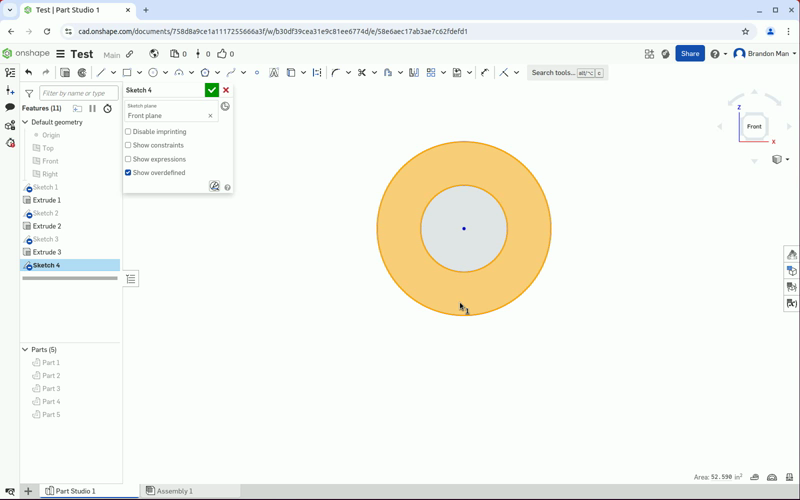
scroll(-6)
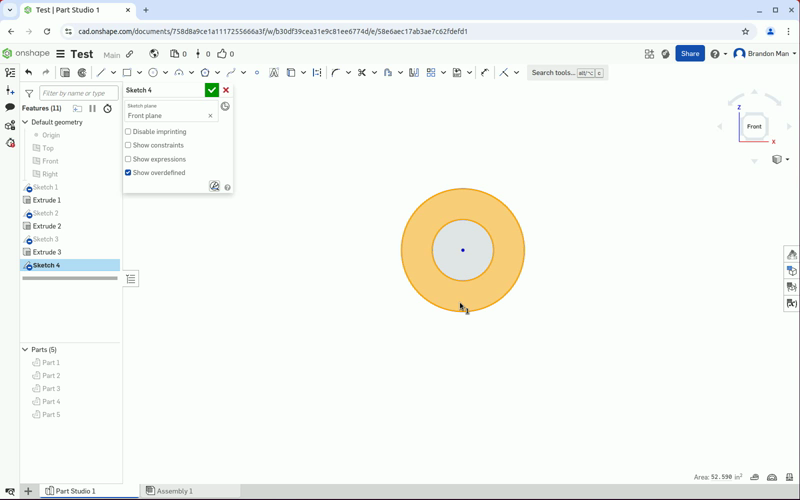
scroll(-6)
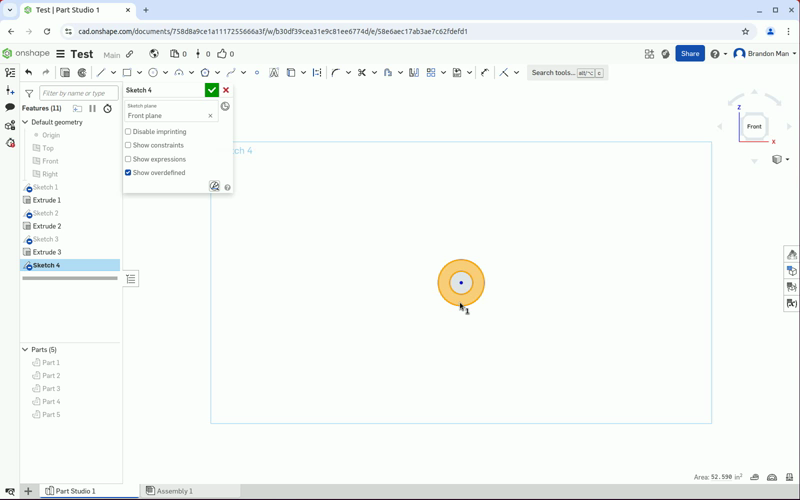
mouse_move(73, 352)
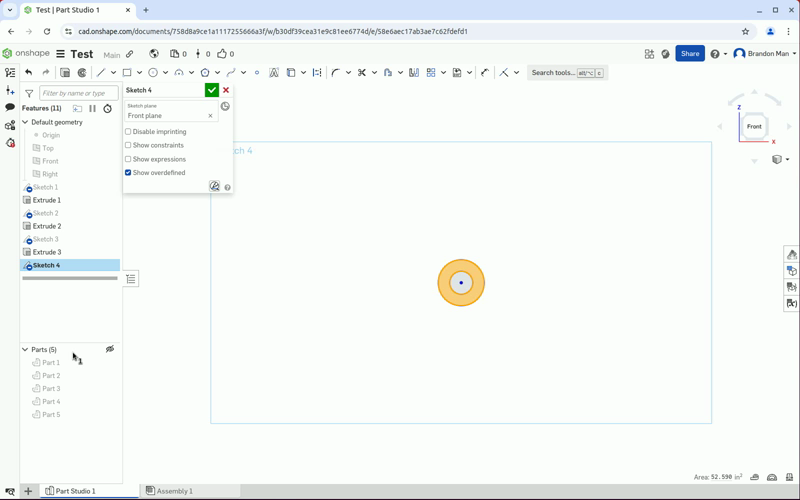
key(shift+y)
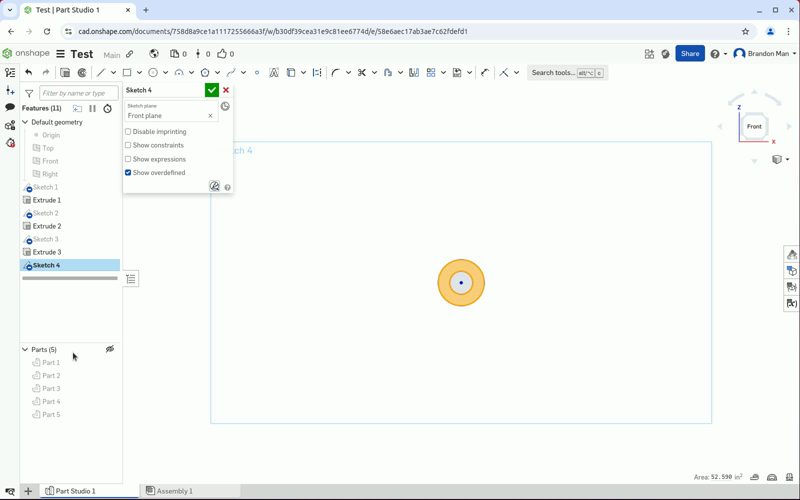
key(shift+e)
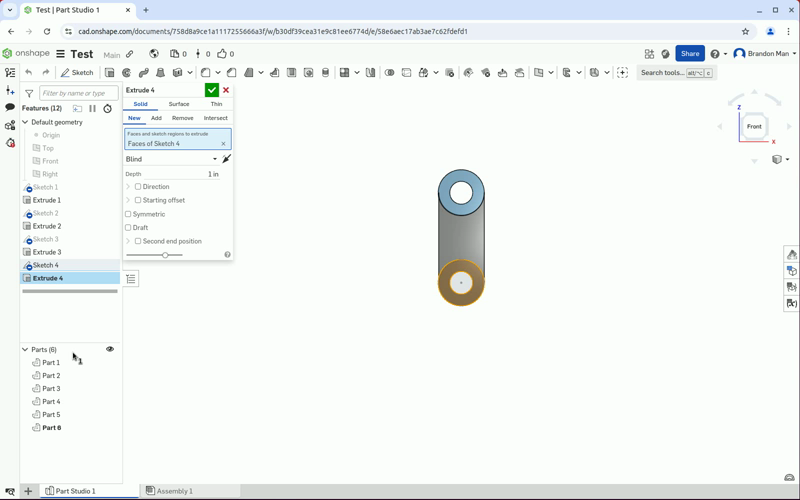
mouse_move(143, 106)
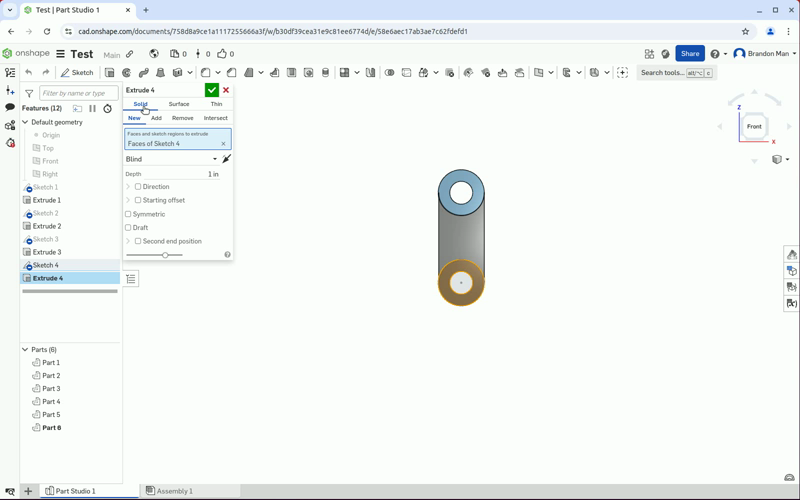
click(143, 106)
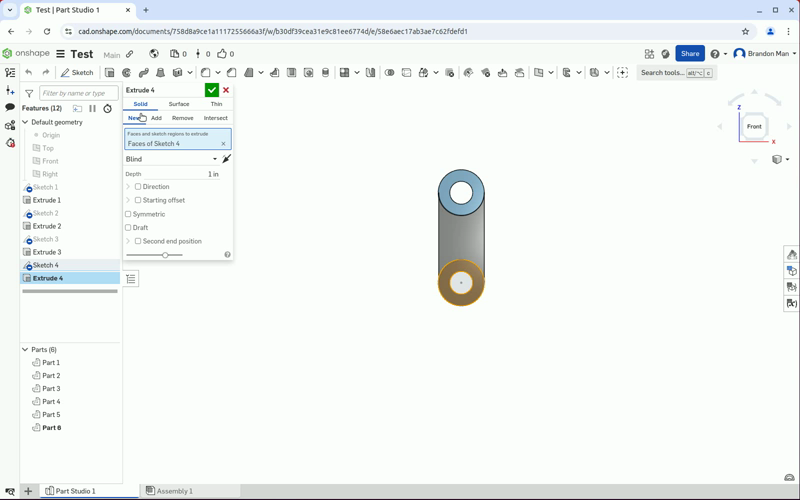
mouse_move(137, 120)
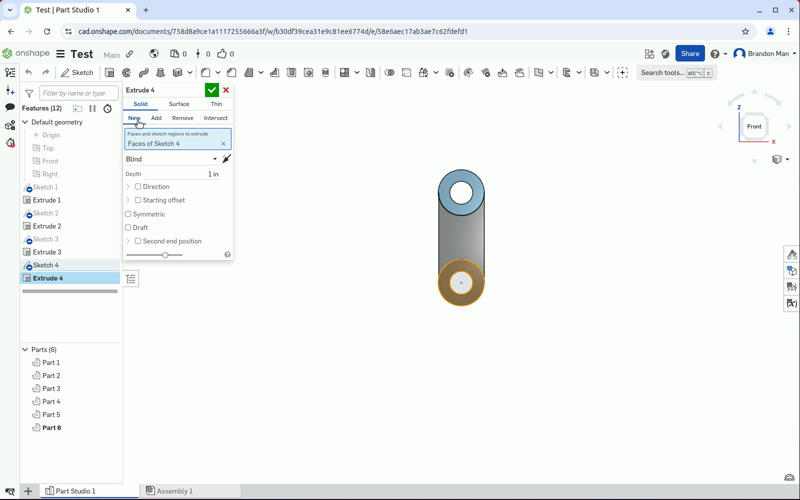
click(137, 120)
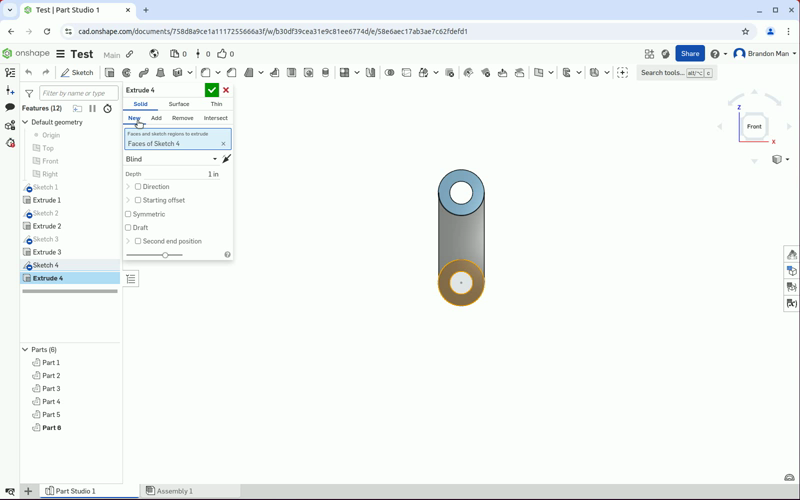
key(tab, 4)
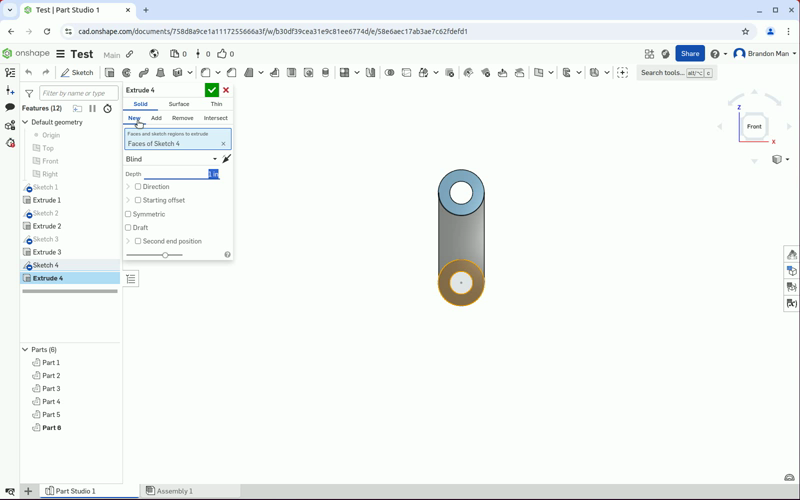
text(9.147)
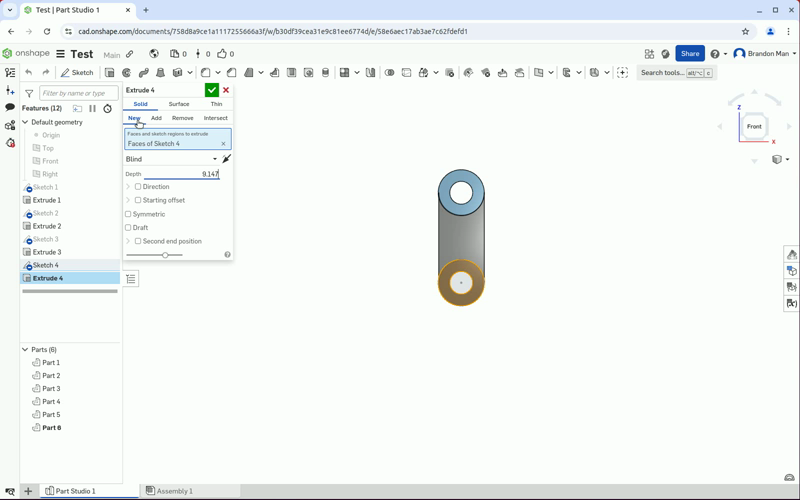
key(enter)
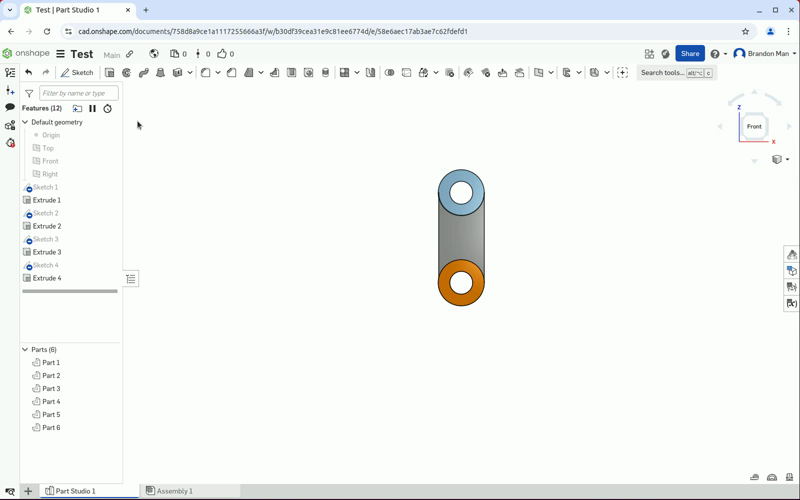
key(shift+h)
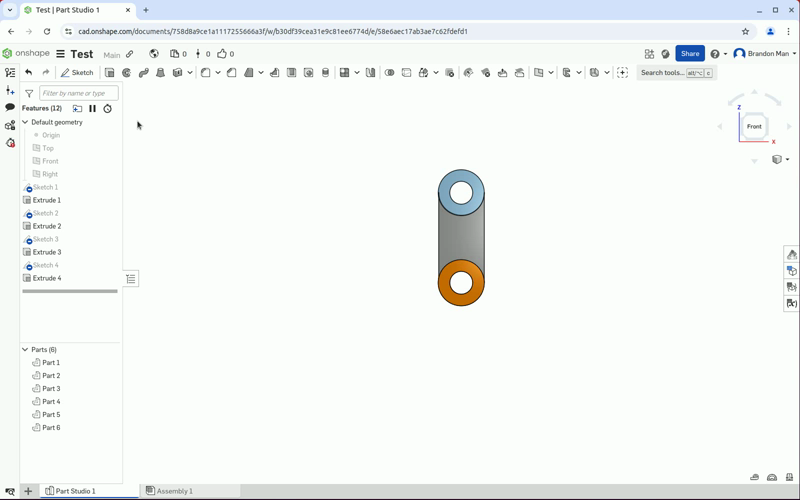
key(shift+h)
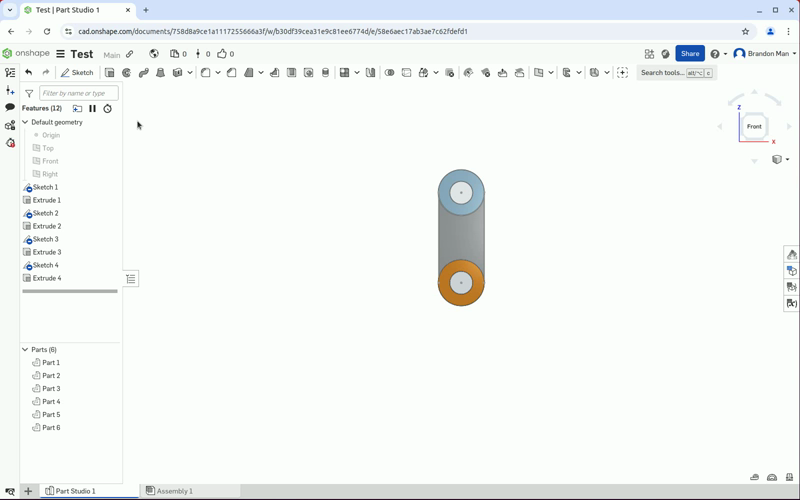
key(shift+7)
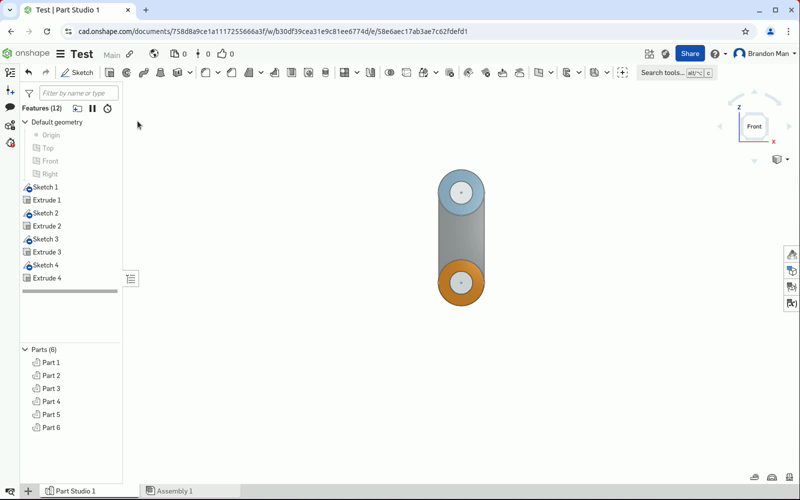
key(left, 2)
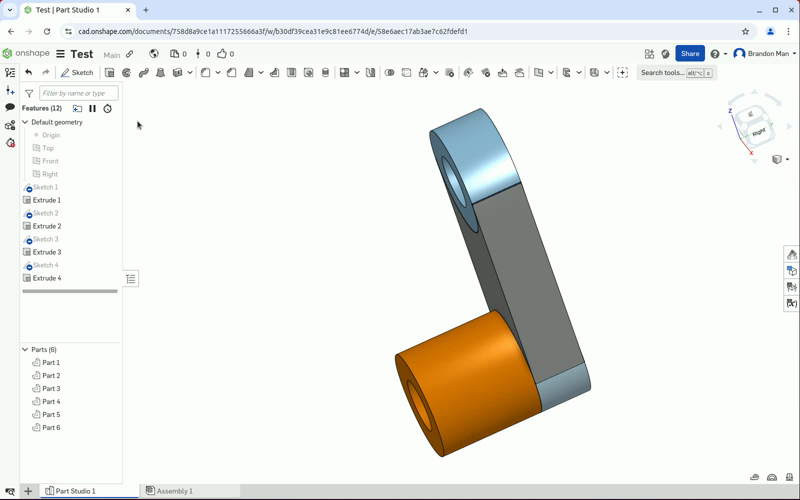
key(down, 2)
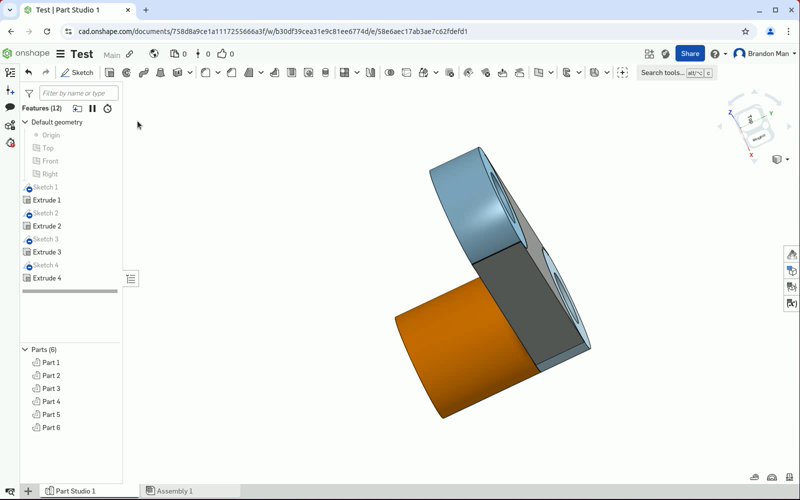
key(up, 2)
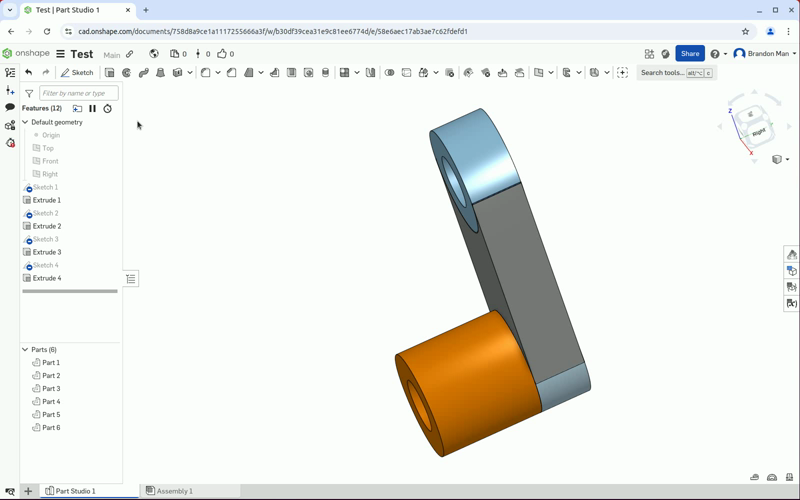
key(right, 2)
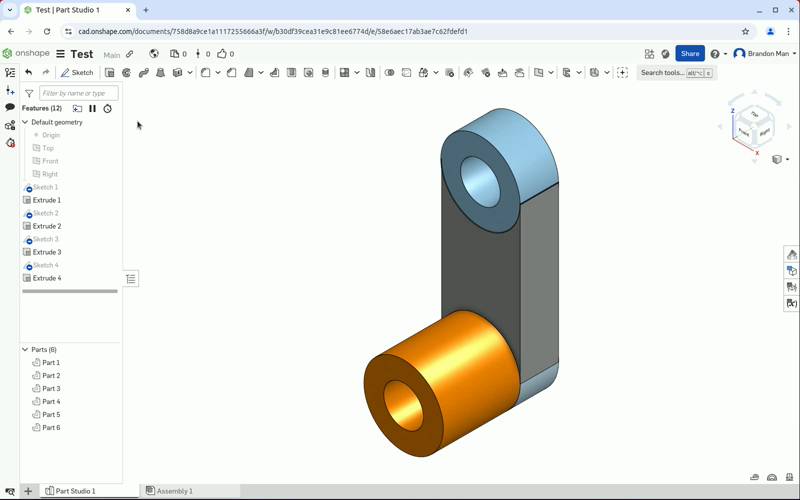
mouse_move(73, 189)
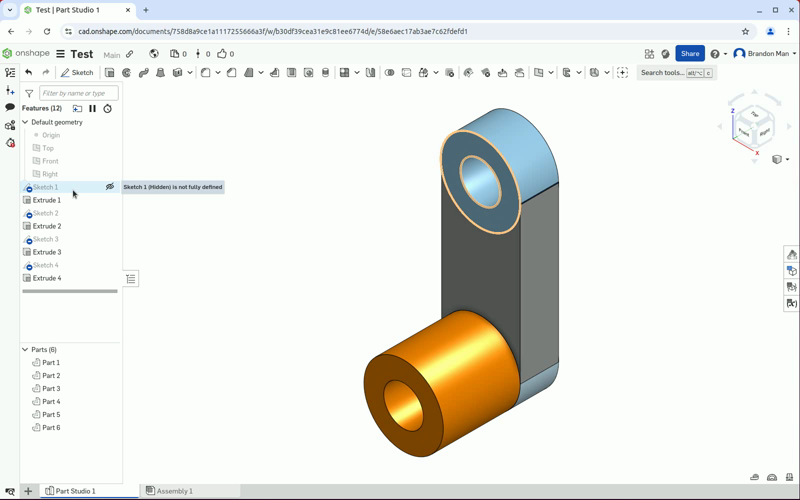
click(73, 189)